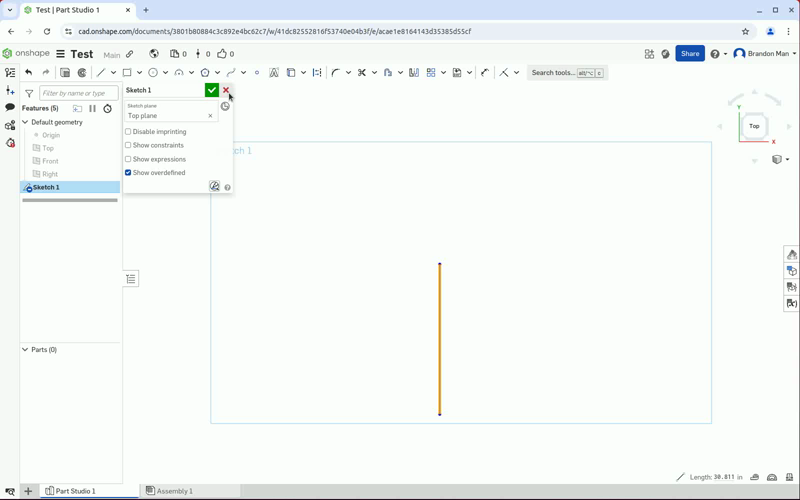
key(shift+h)
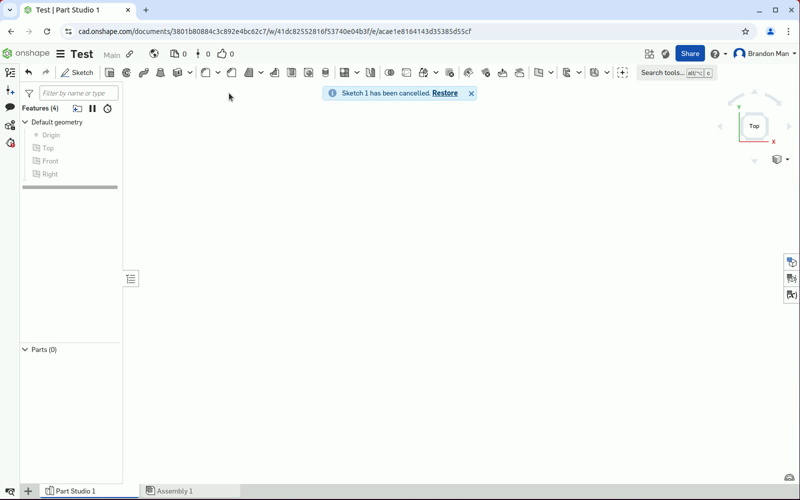
mouse_move(73, 352)
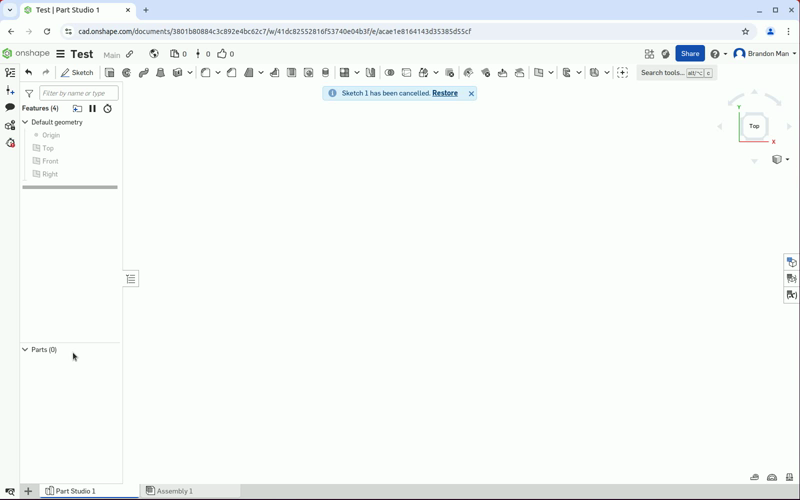
key(y)
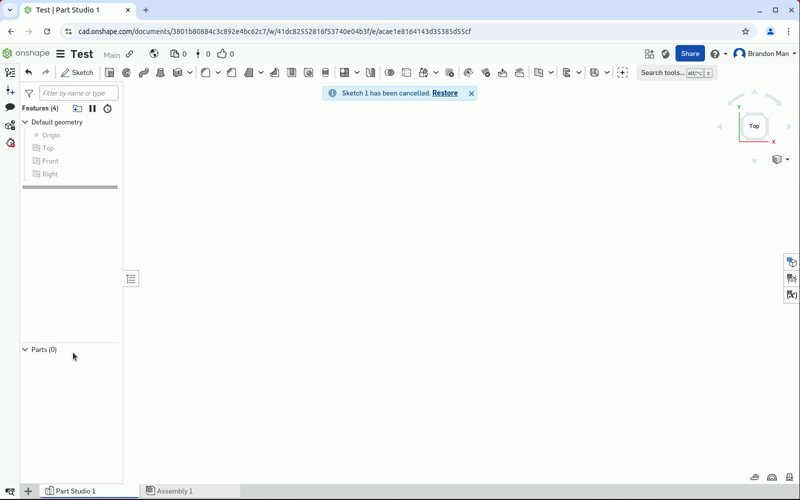
key(shift+p)
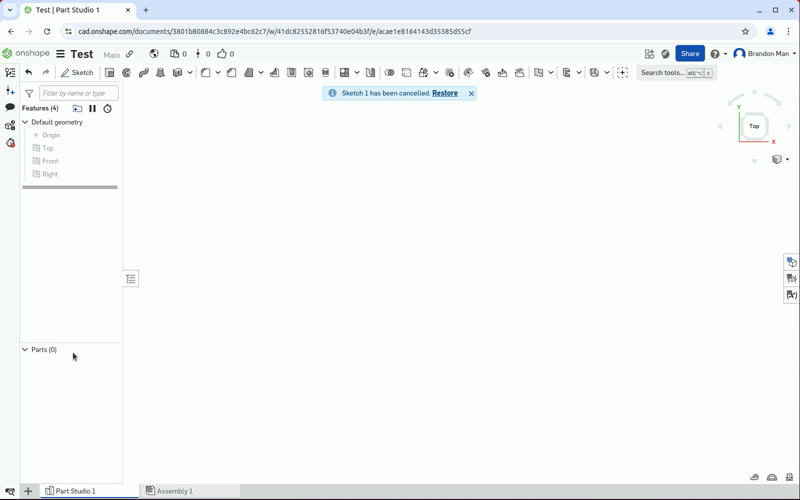
key(space)
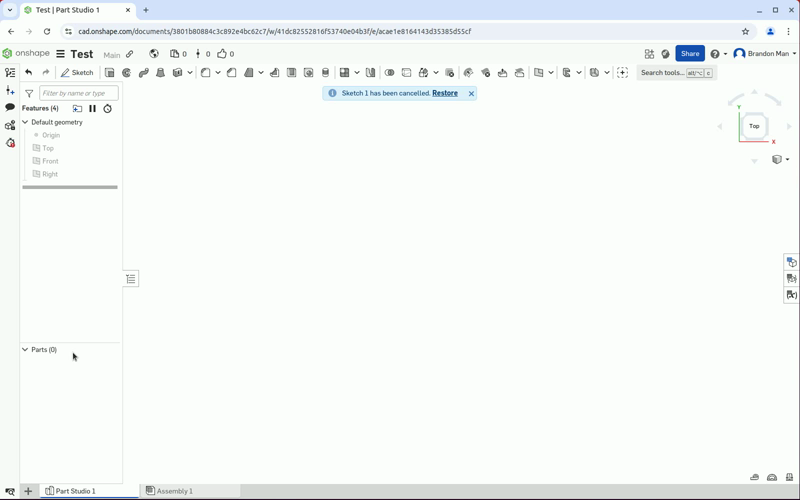
key_down(shift)
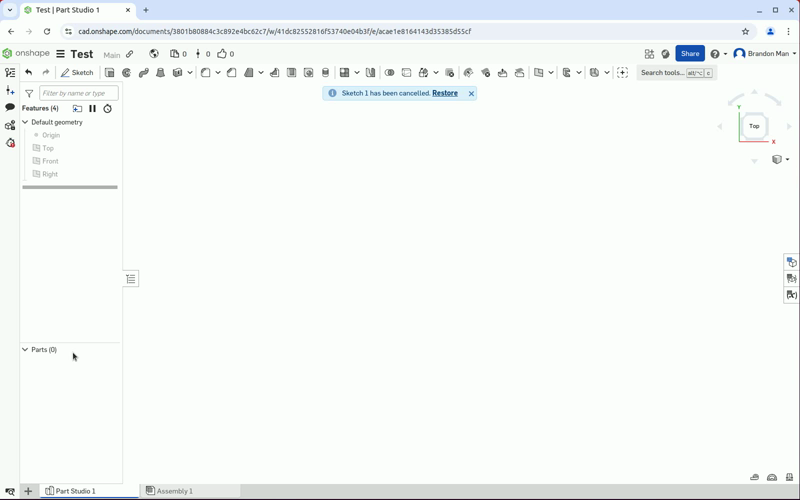
key(up)
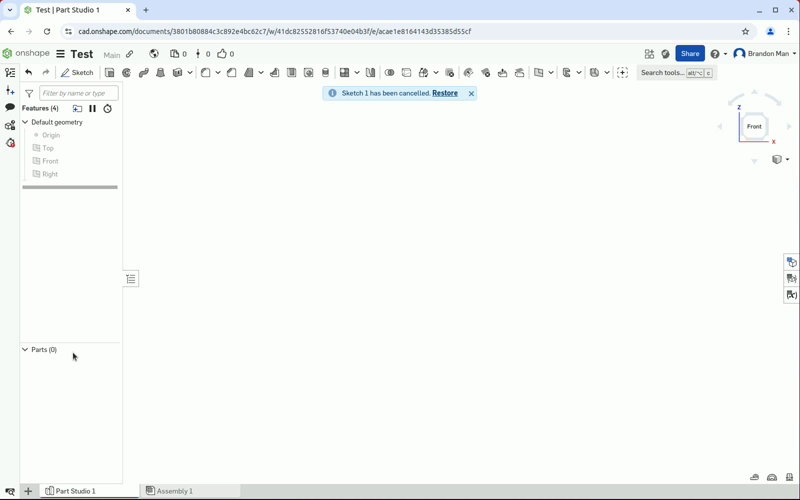
key_up(shift)
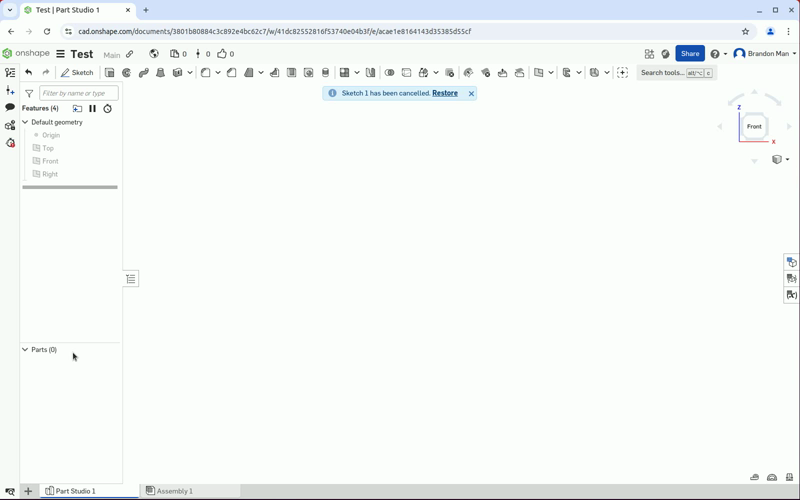
key(space)
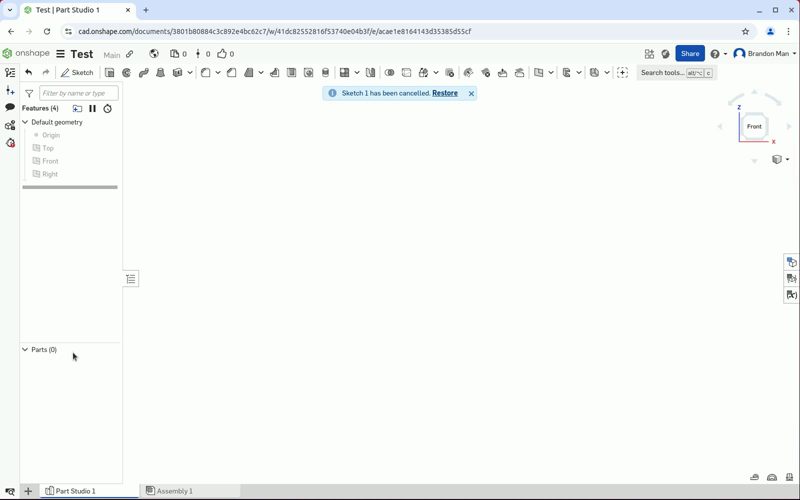
key_down(shift)
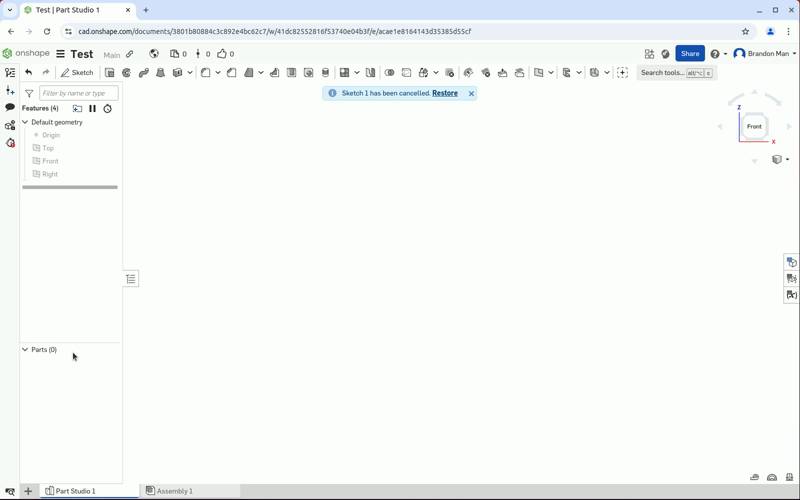
key(left)
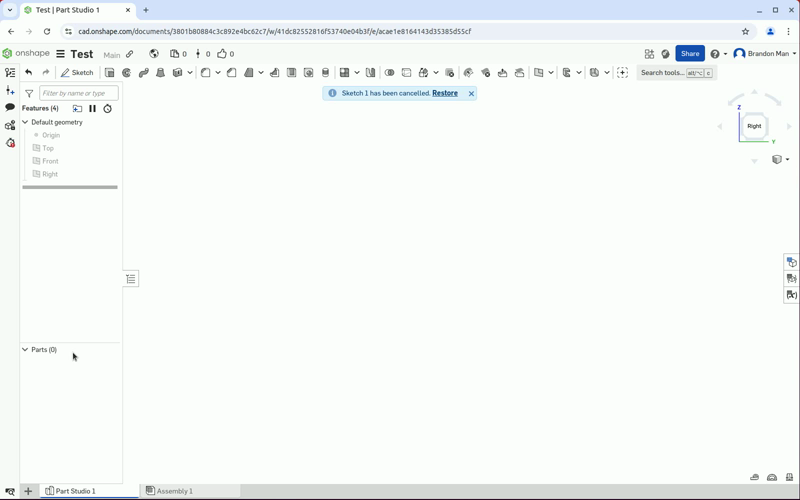
key_up(shift)
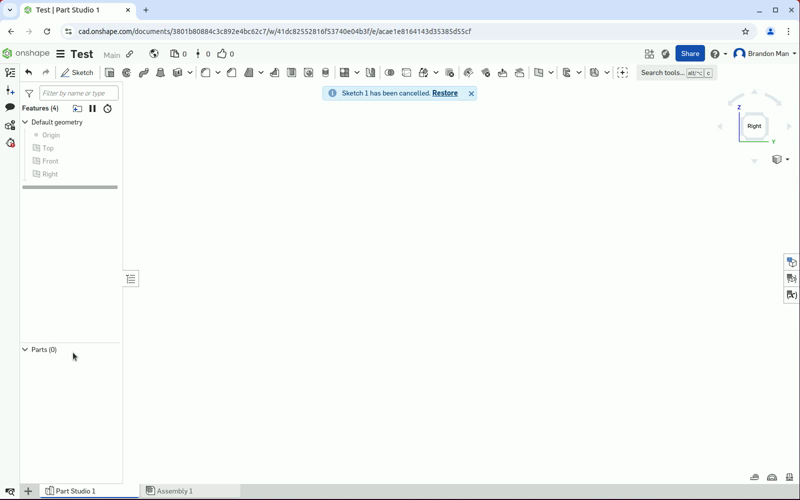
mouse_move(73, 352)
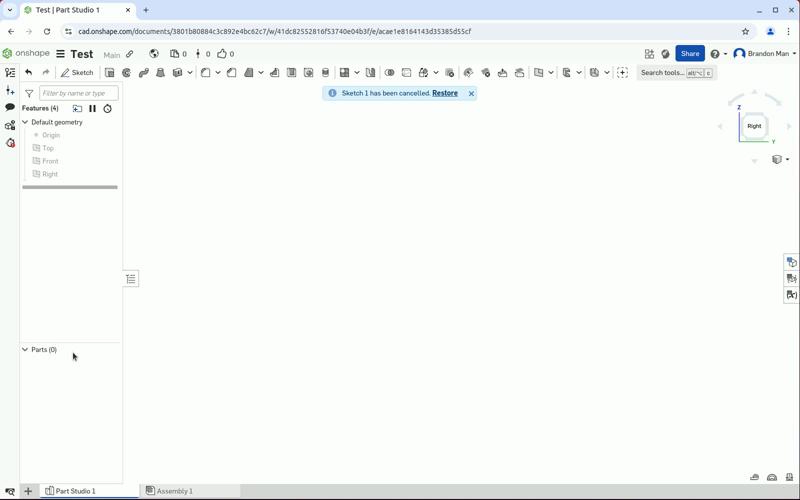
key(shift+y)
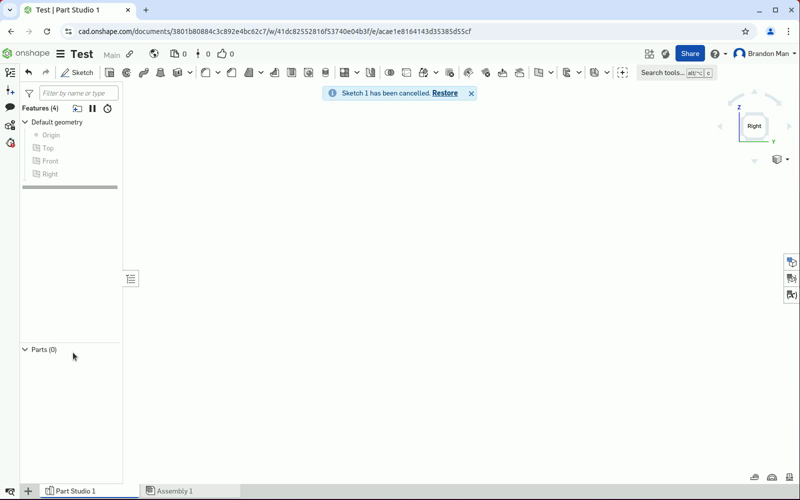
key(shift+s)
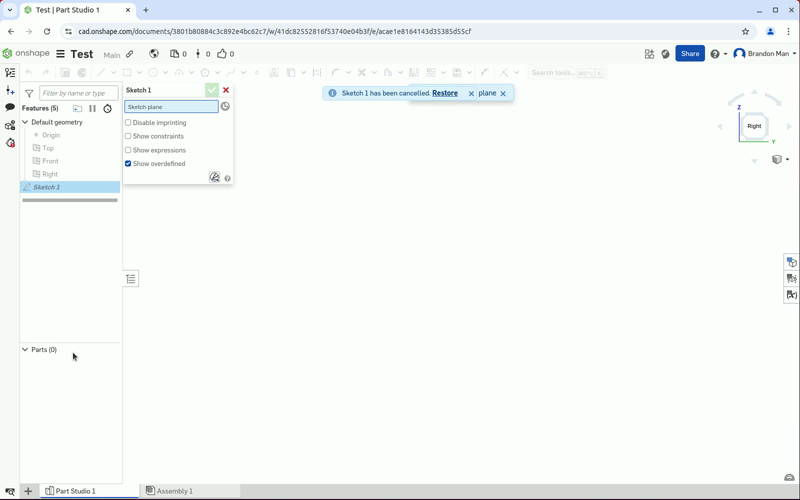
mouse_move(73, 176)
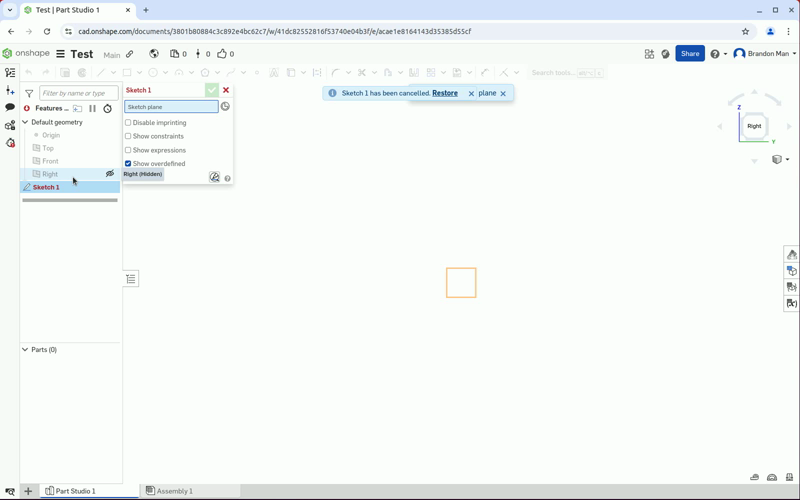
click(73, 176)
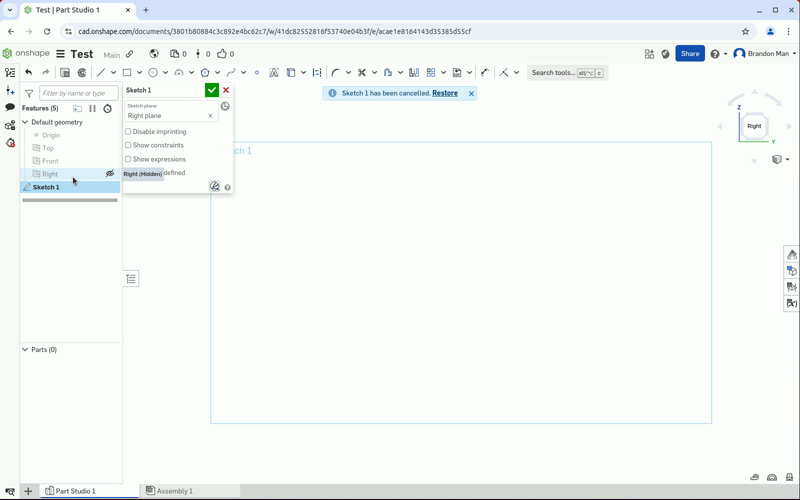
mouse_move(73, 352)
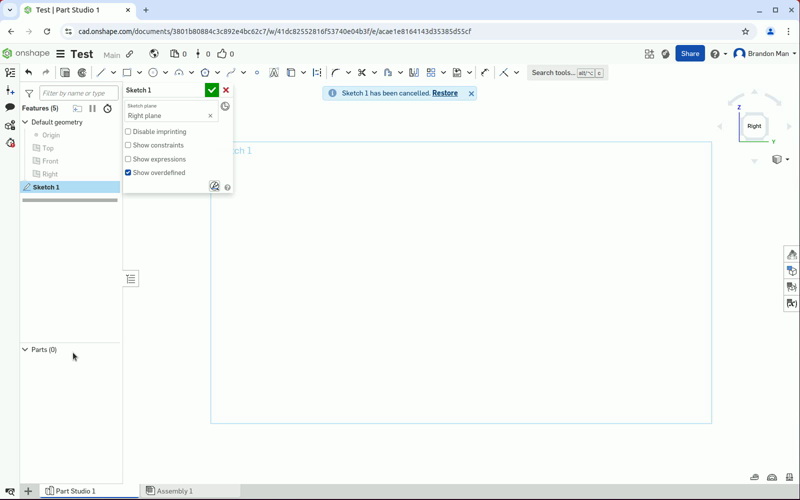
key(y)
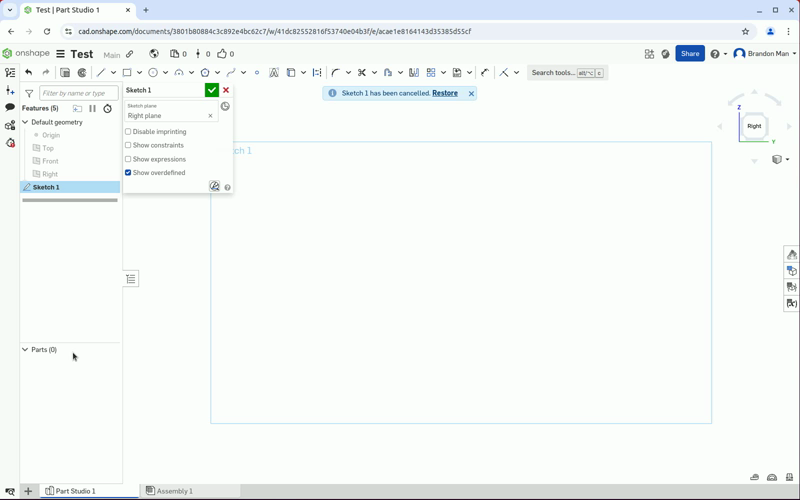
key(l)
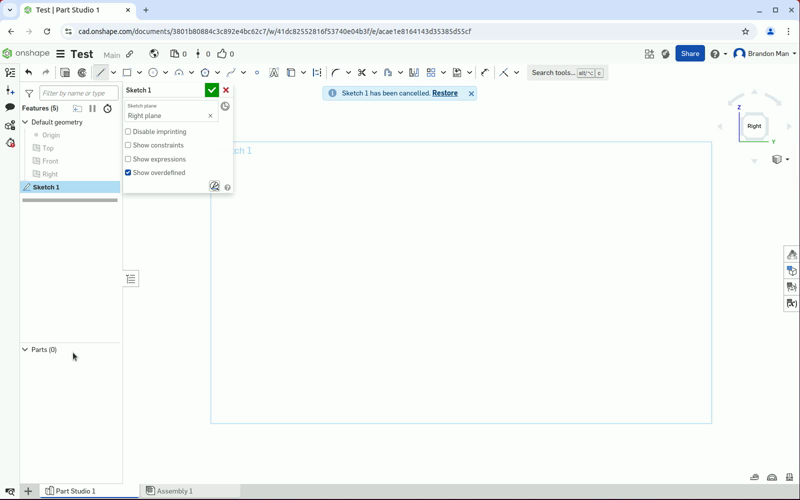
key_down(shift)
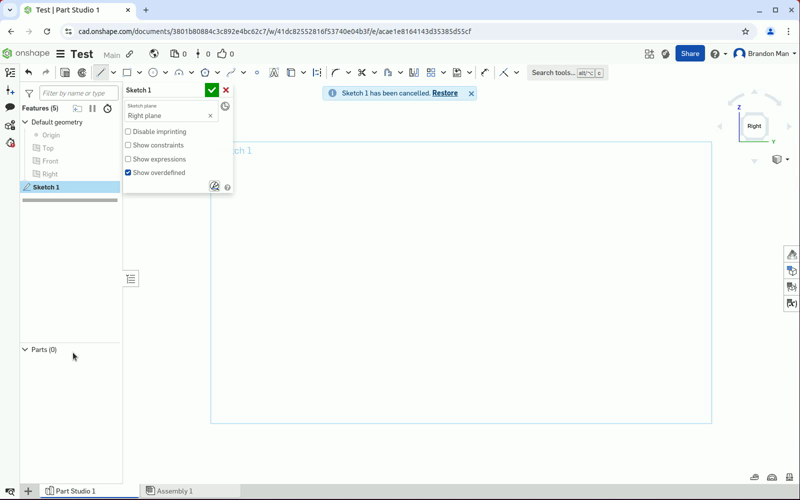
mouse_move(348, 254)
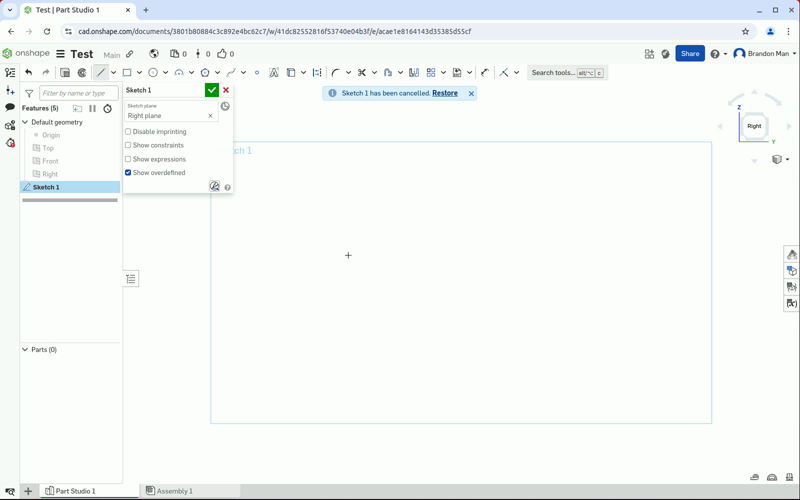
click(348, 254)
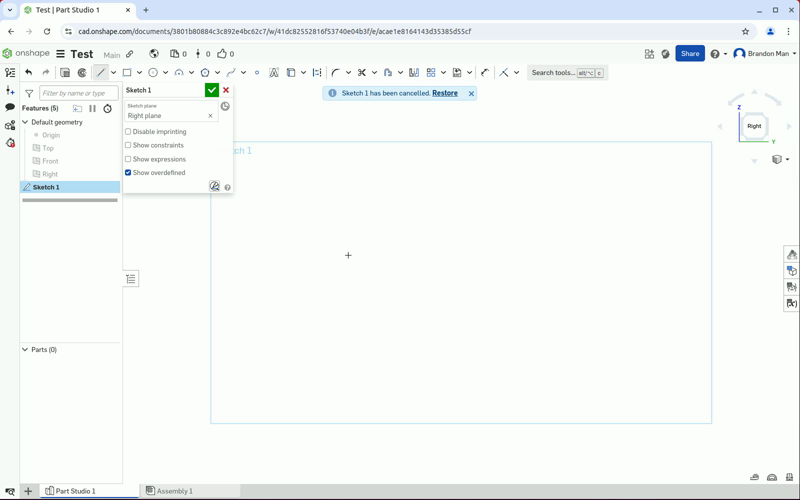
key_up(shift)
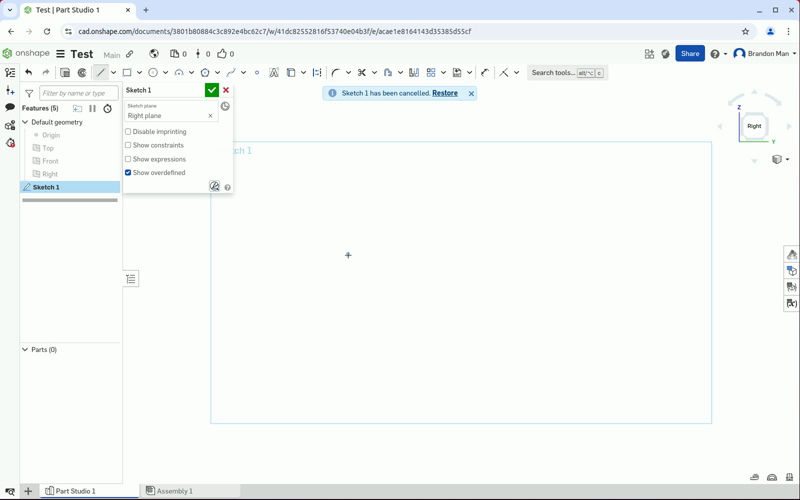
key_down(shift)
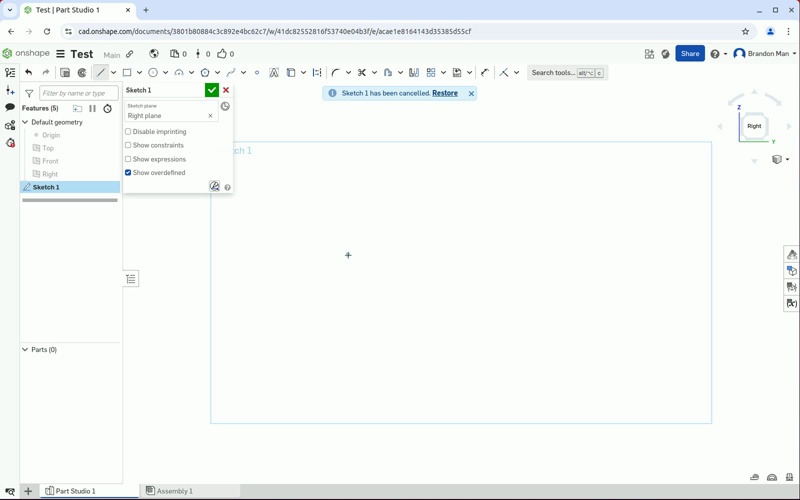
mouse_move(378, 254)
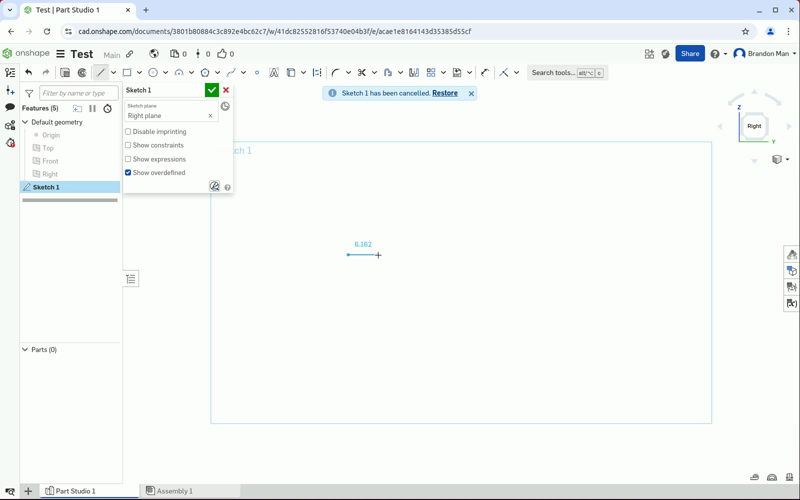
mouse_move(376, 283)
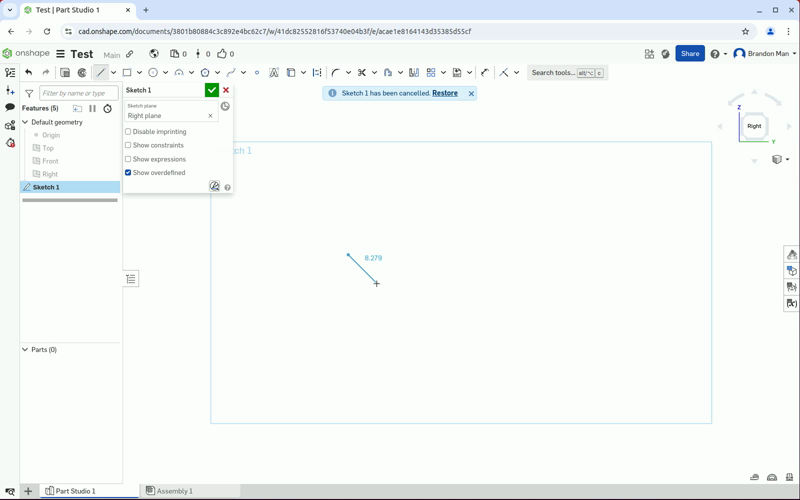
click(376, 283)
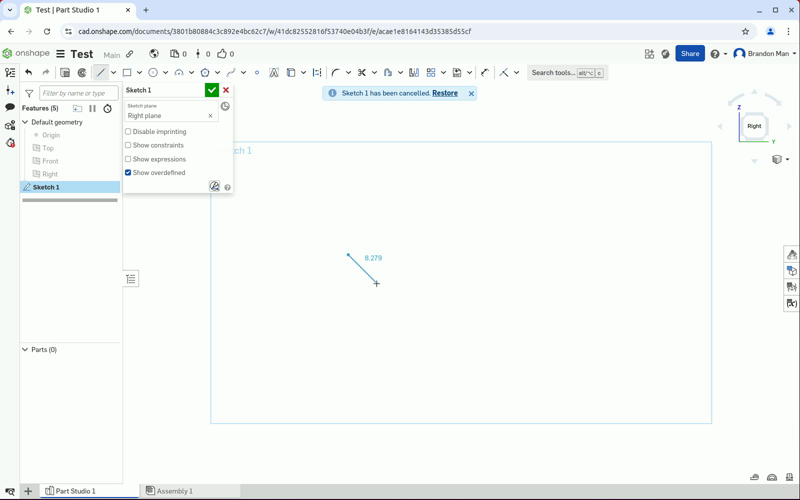
key_up(shift)
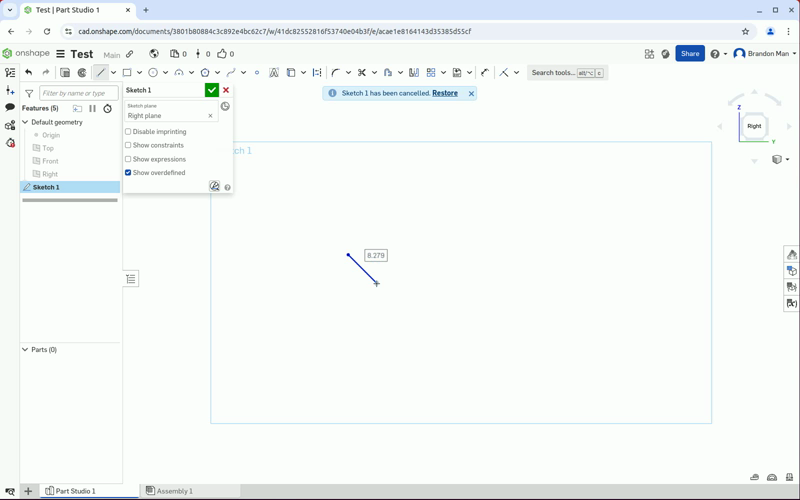
key_down(shift)
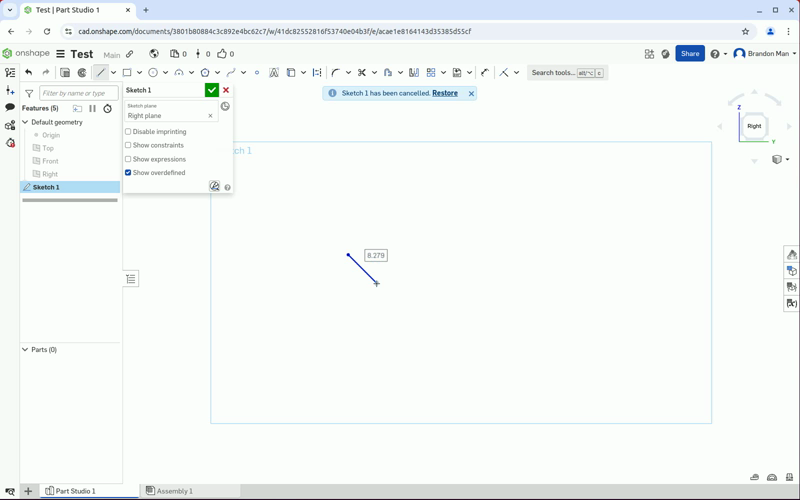
mouse_move(460, 283)
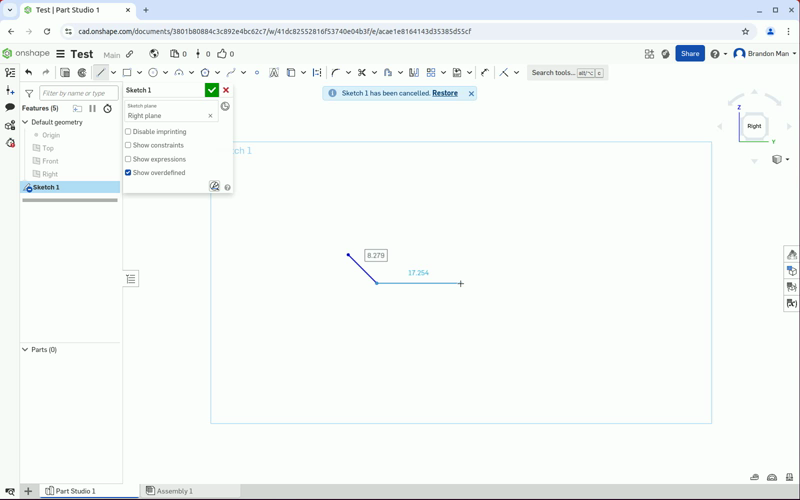
click(460, 283)
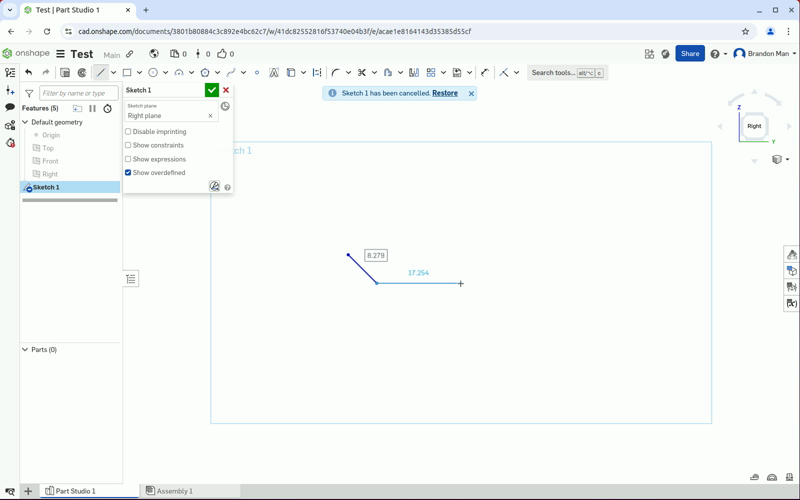
key_up(shift)
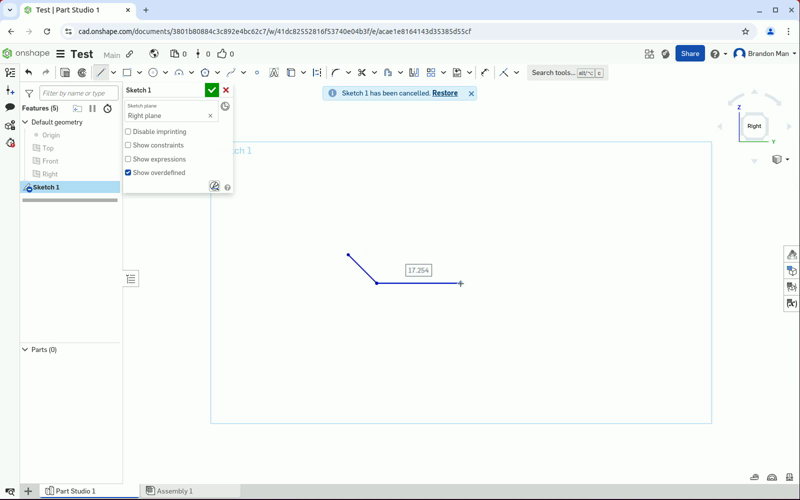
key_down(shift)
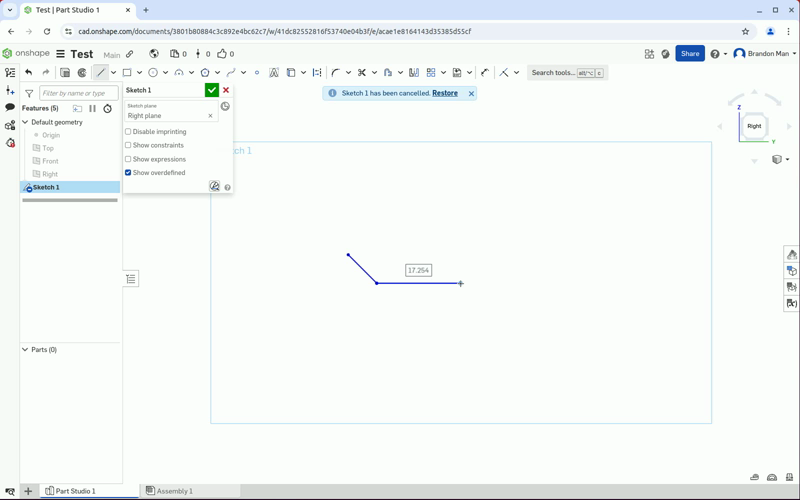
mouse_move(460, 170)
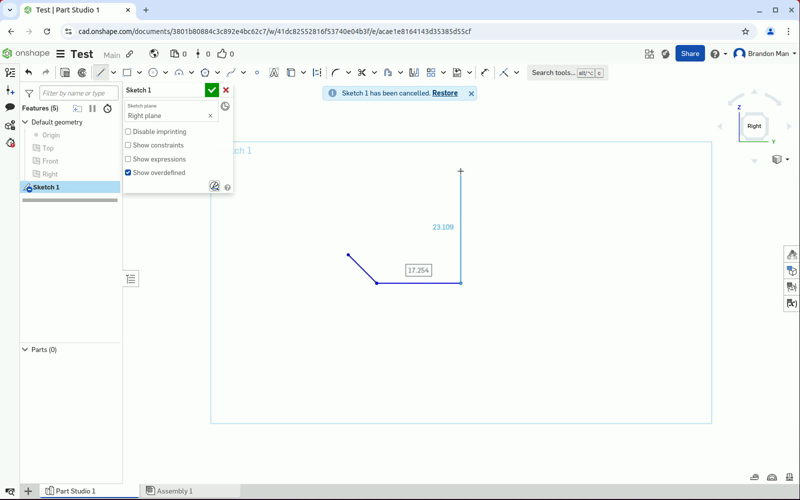
click(460, 170)
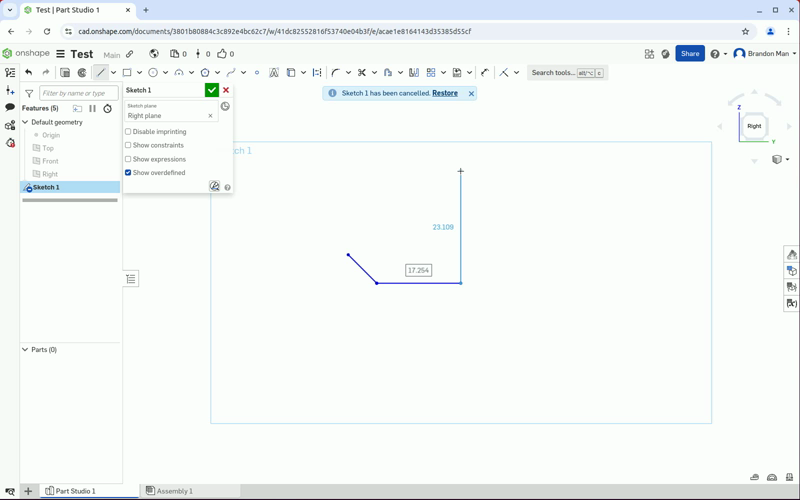
key_up(shift)
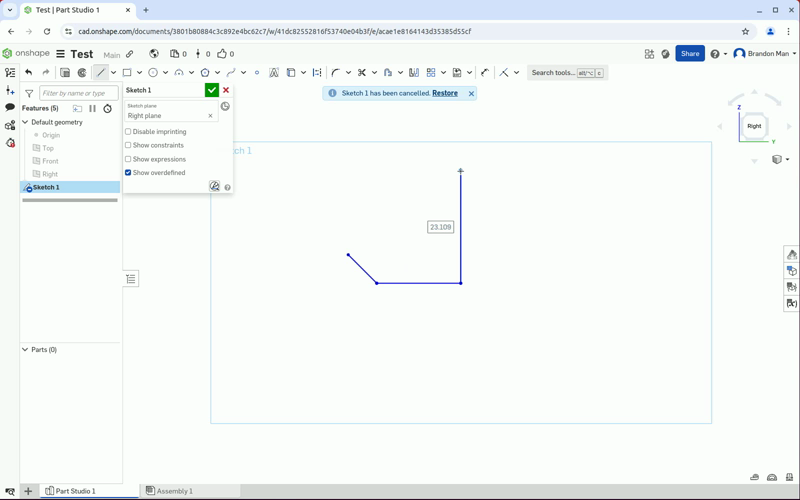
key_down(shift)
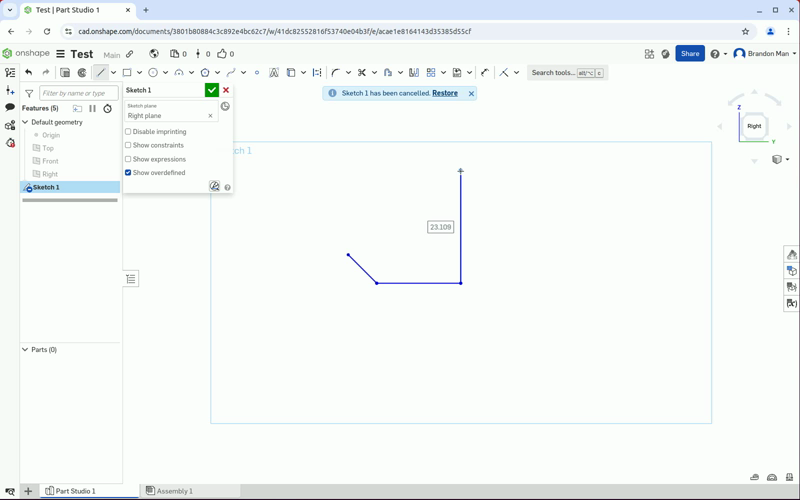
mouse_move(376, 226)
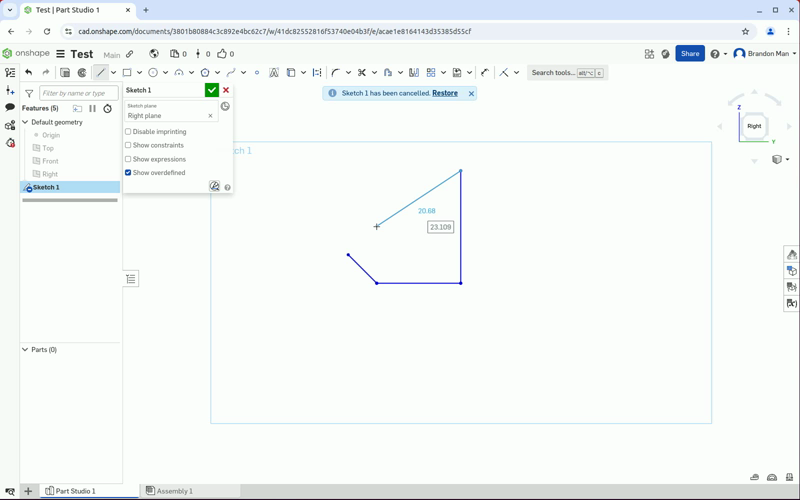
click(376, 226)
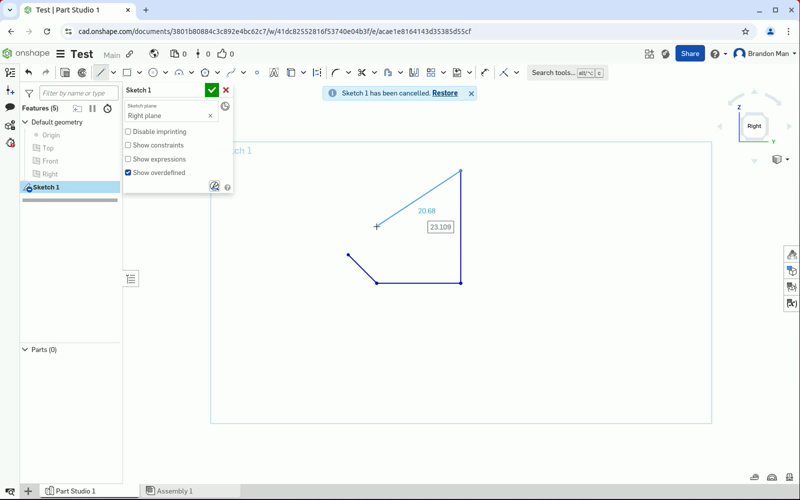
key_up(shift)
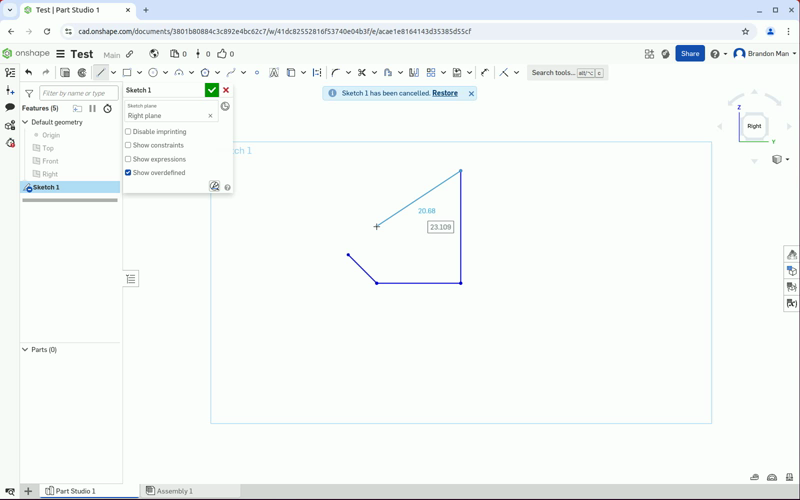
key_down(shift)
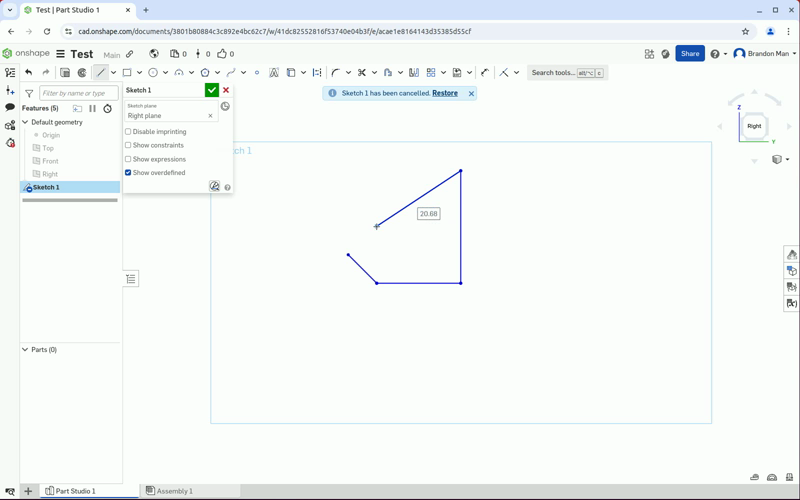
mouse_move(406, 226)
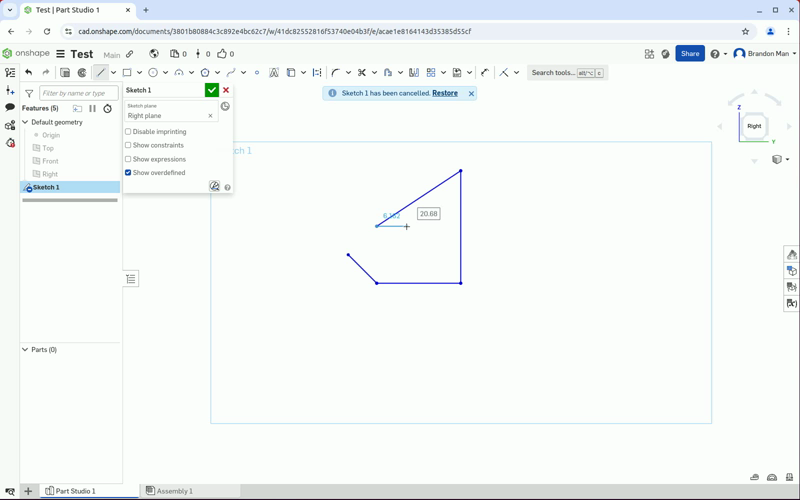
mouse_move(348, 226)
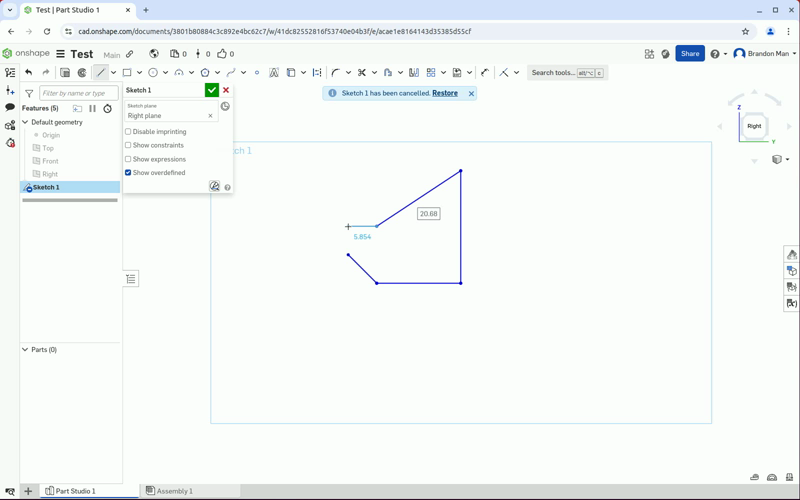
click(348, 226)
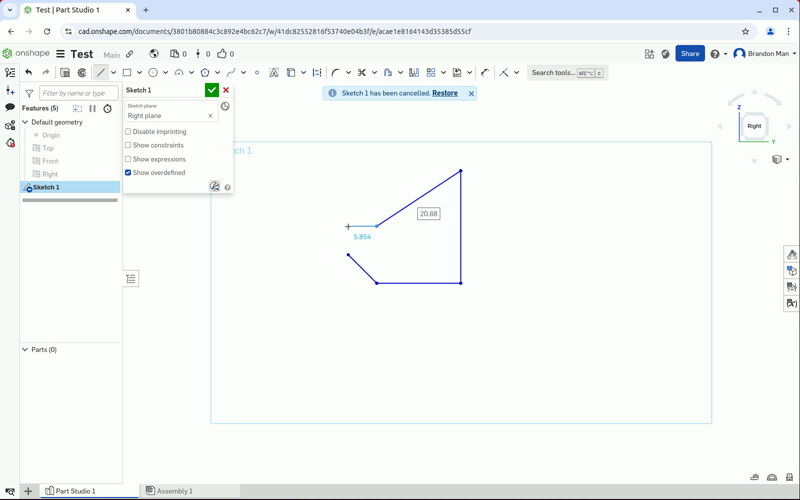
key_up(shift)
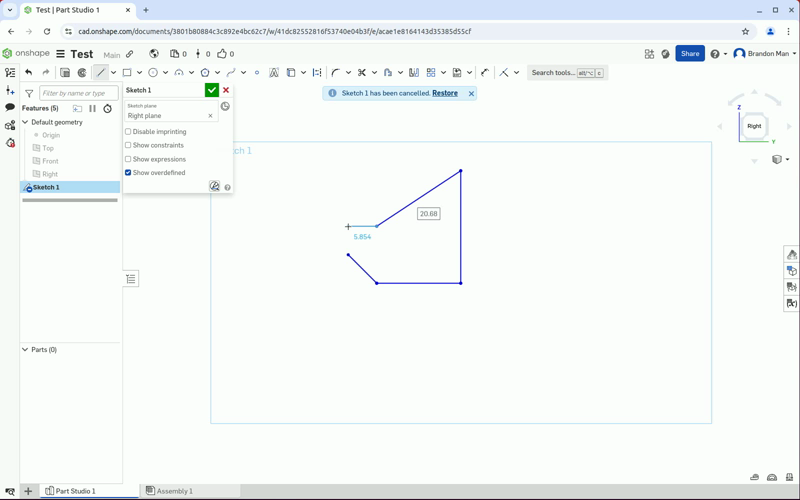
mouse_move(378, 226)
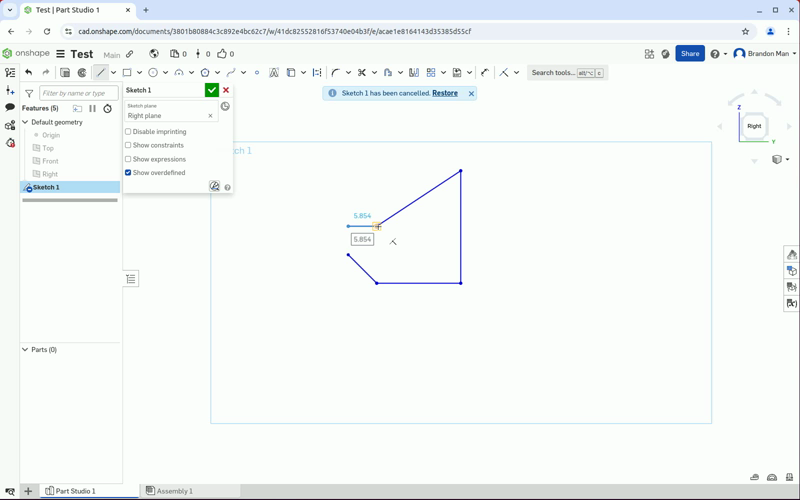
key_down(shift)
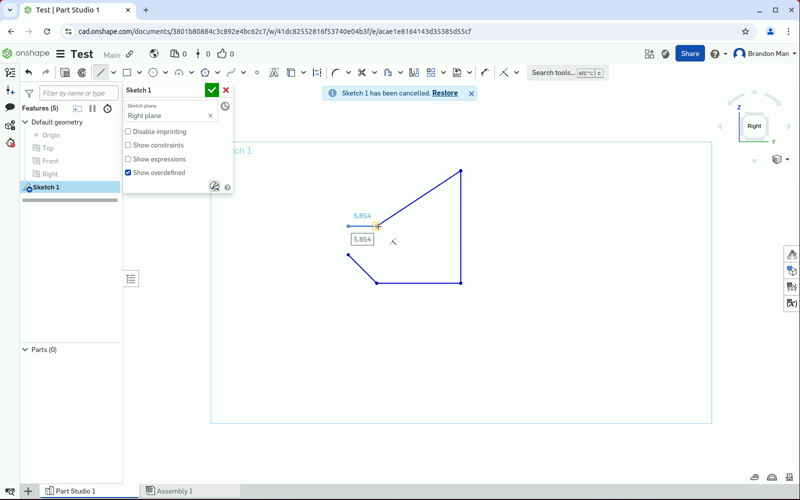
mouse_move(348, 254)
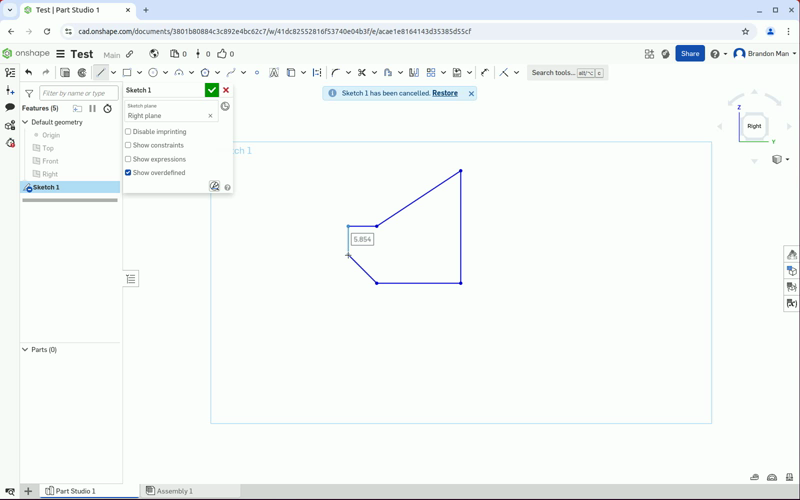
key_up(shift)
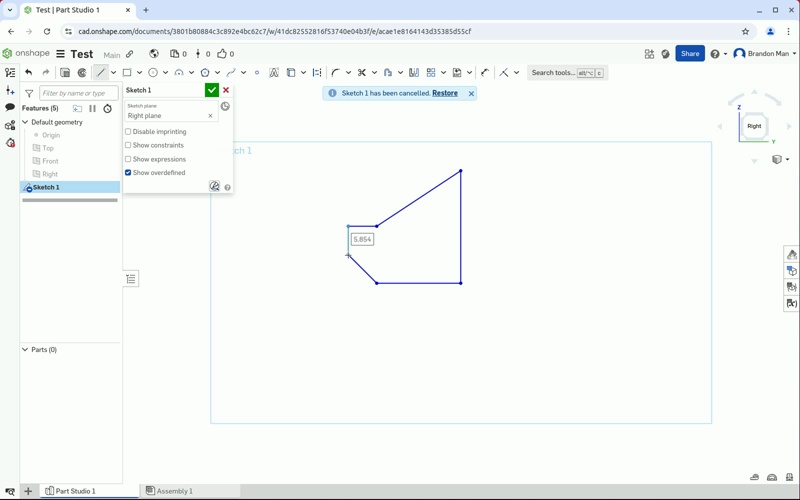
click(348, 254)
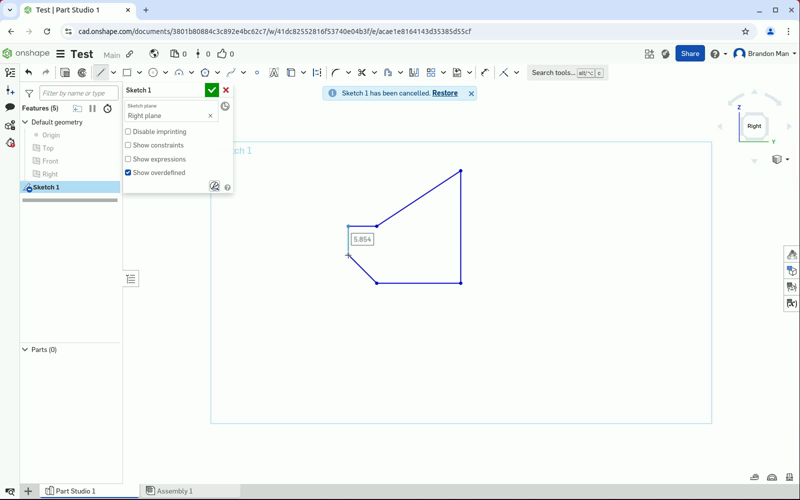
key(esc)
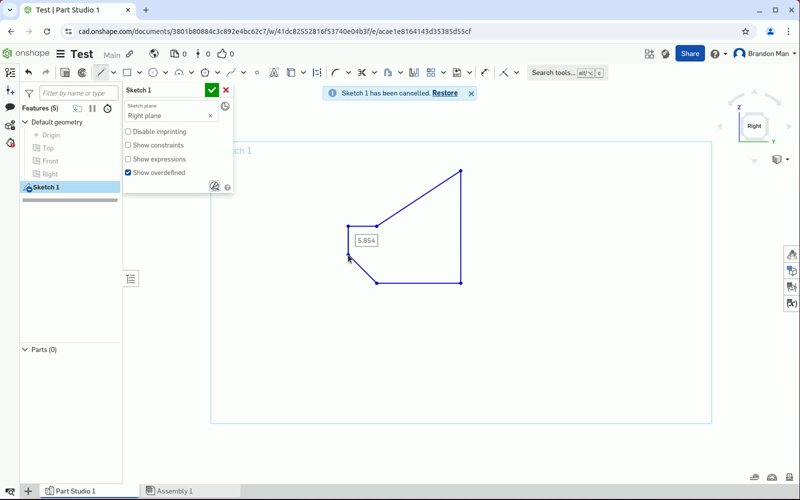
mouse_move(411, 239)
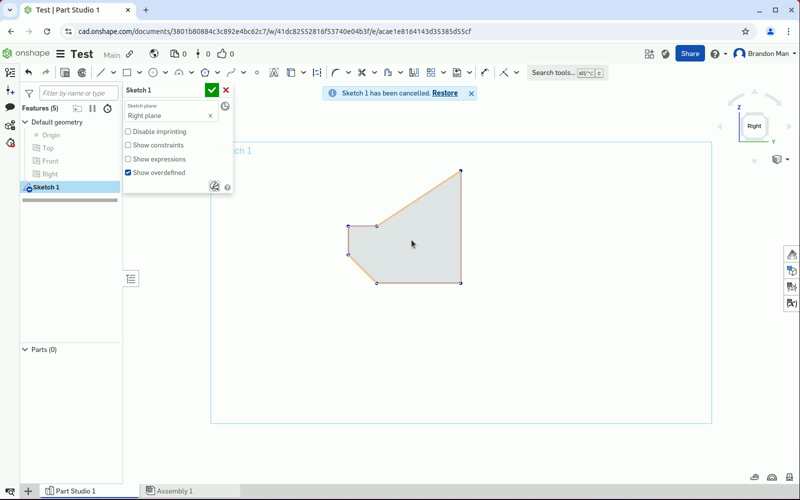
click(411, 239)
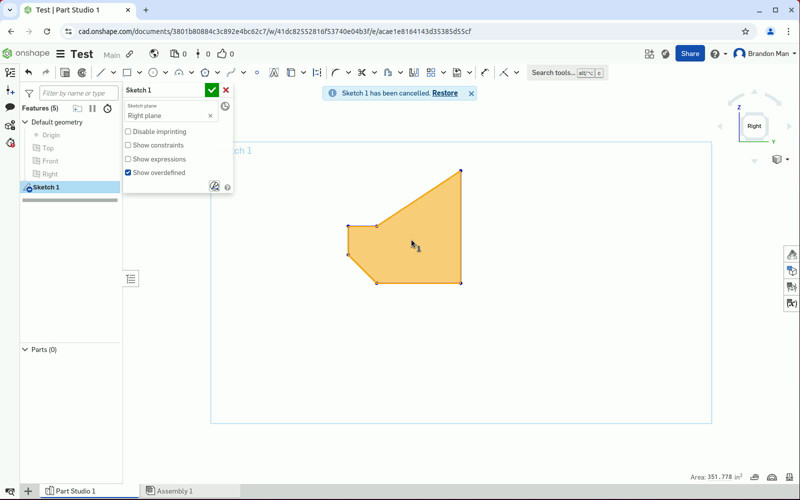
mouse_move(73, 352)
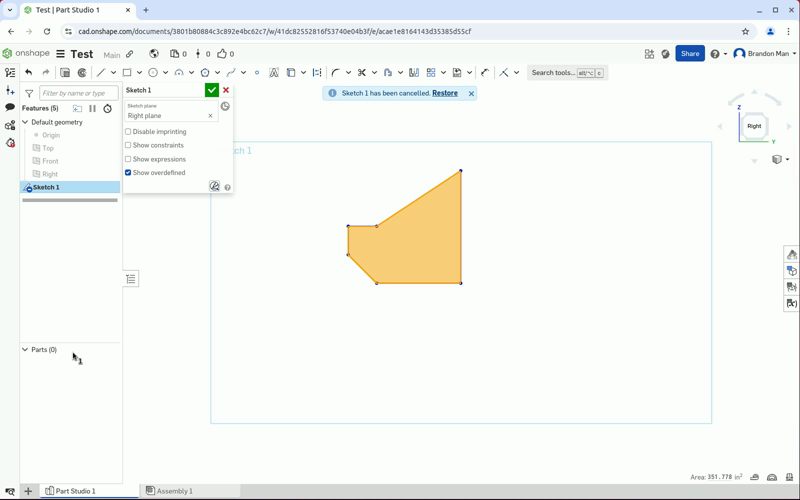
key(shift+y)
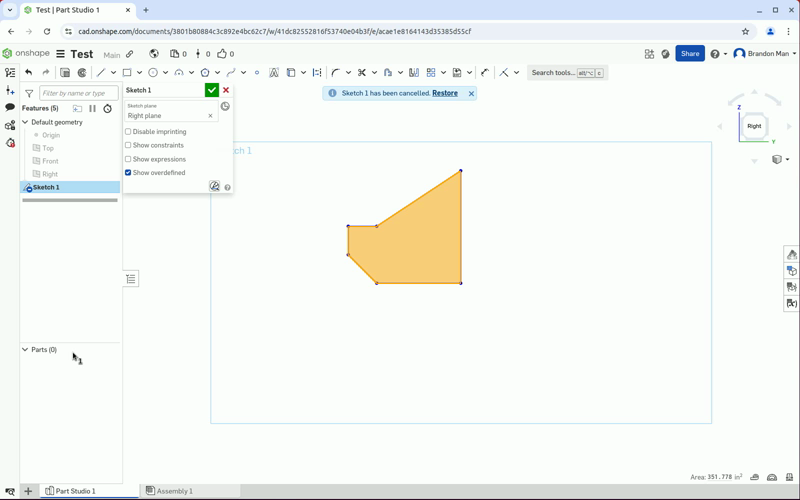
key(shift+e)
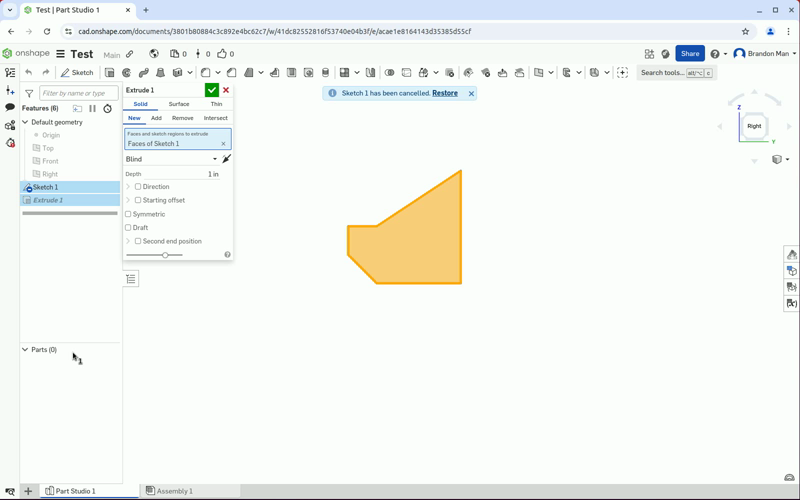
mouse_move(143, 106)
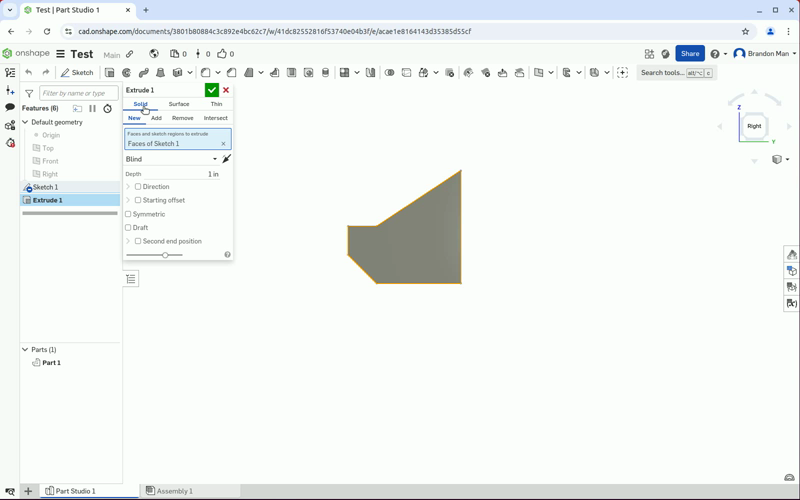
click(143, 106)
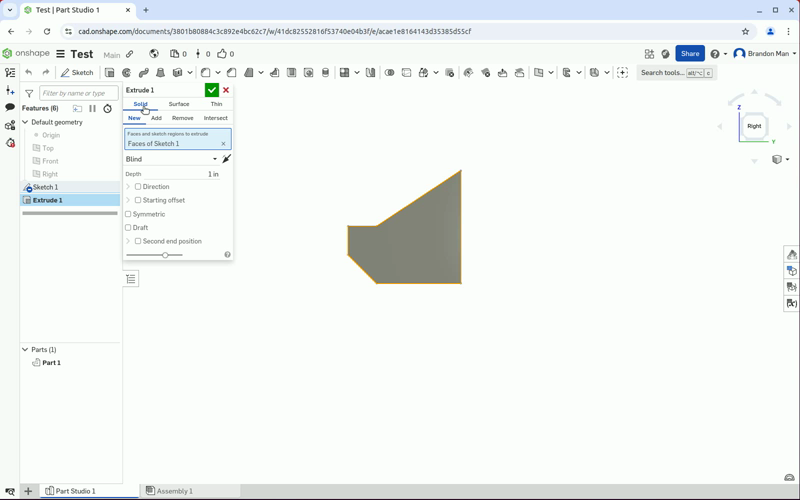
mouse_move(137, 120)
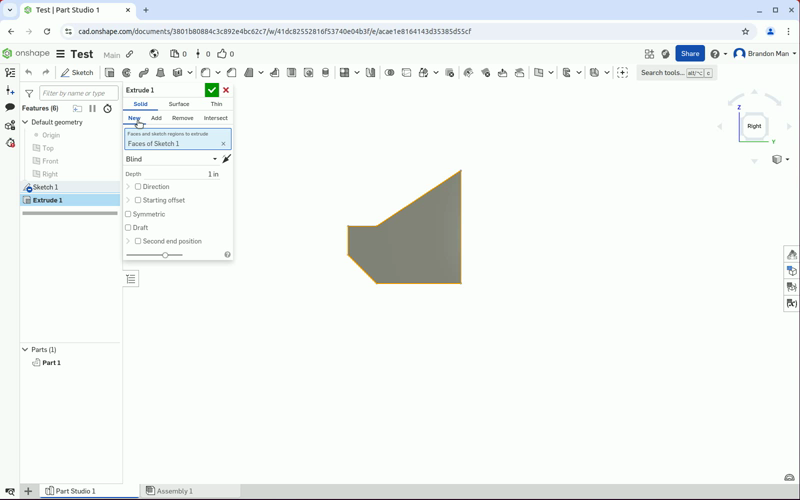
click(137, 120)
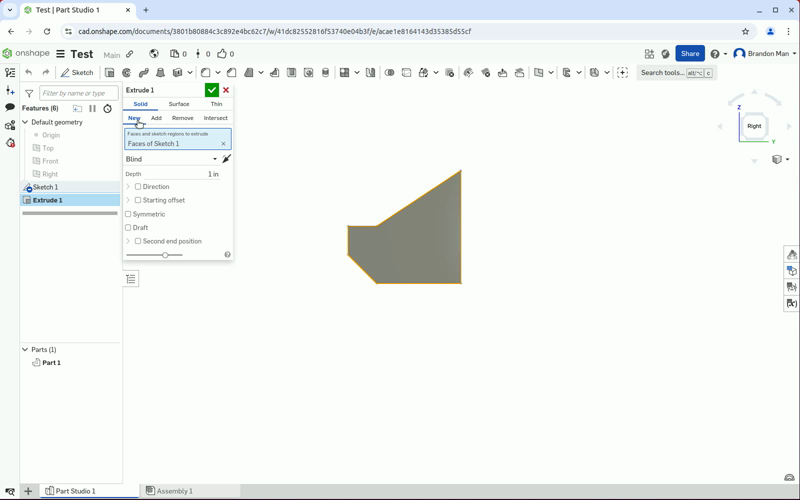
key(tab, 4)
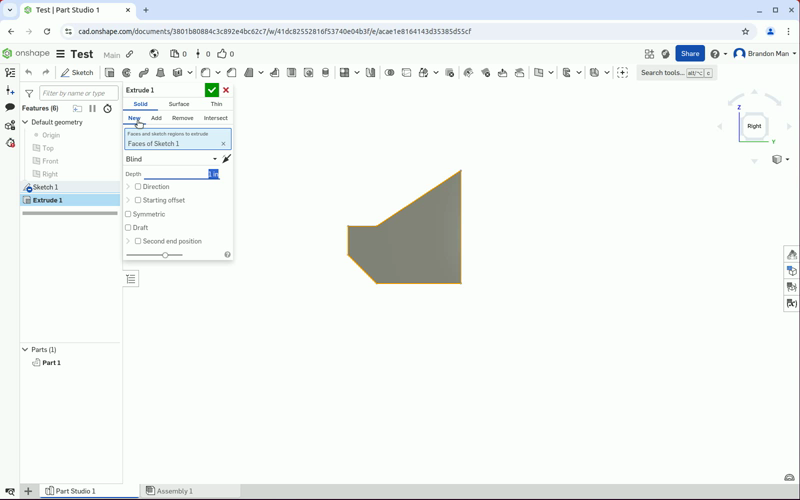
text(34.662)
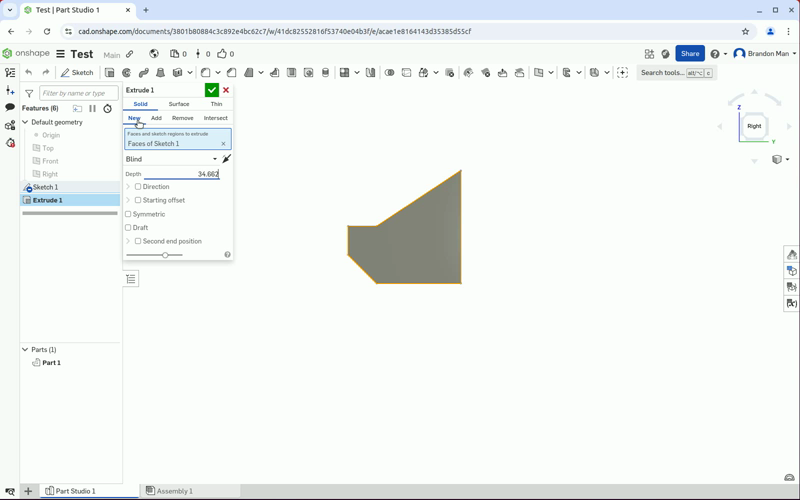
key(tab, 3)
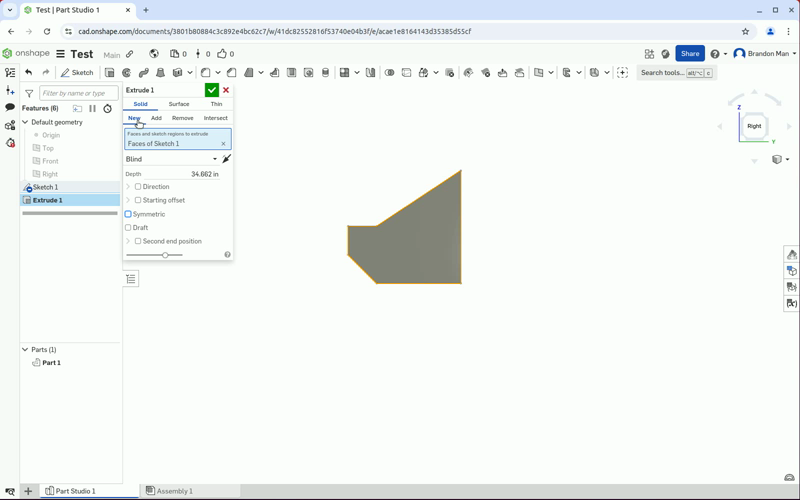
key(space)
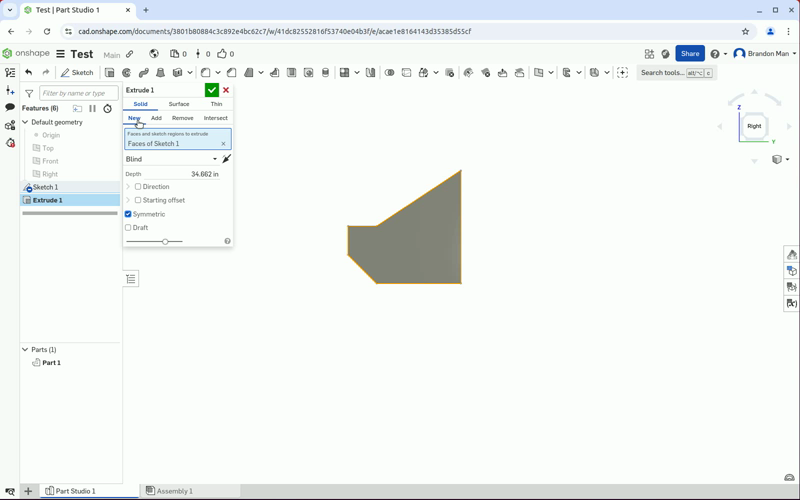
key(enter)
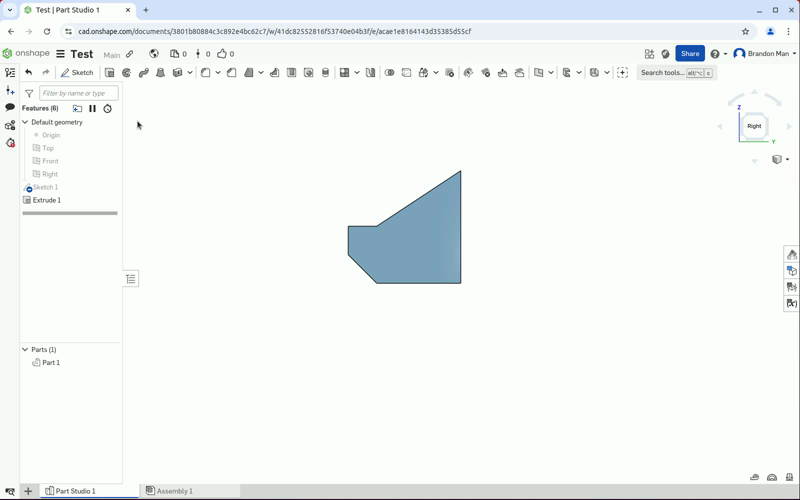
key(shift+h)
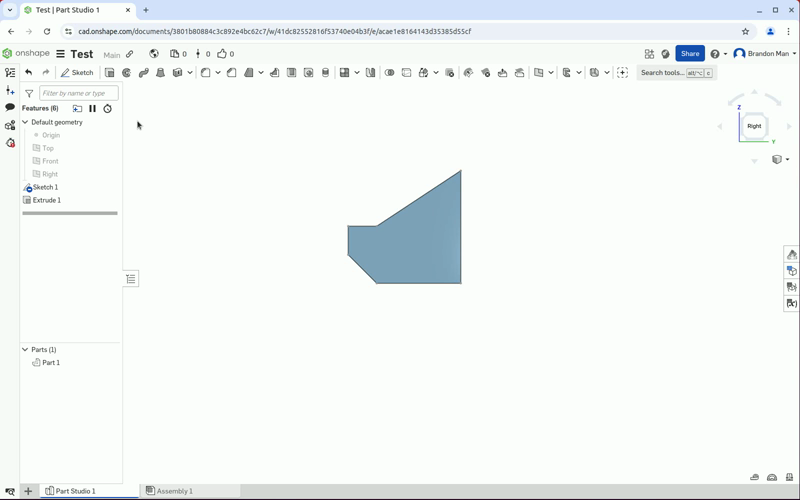
key(shift+h)
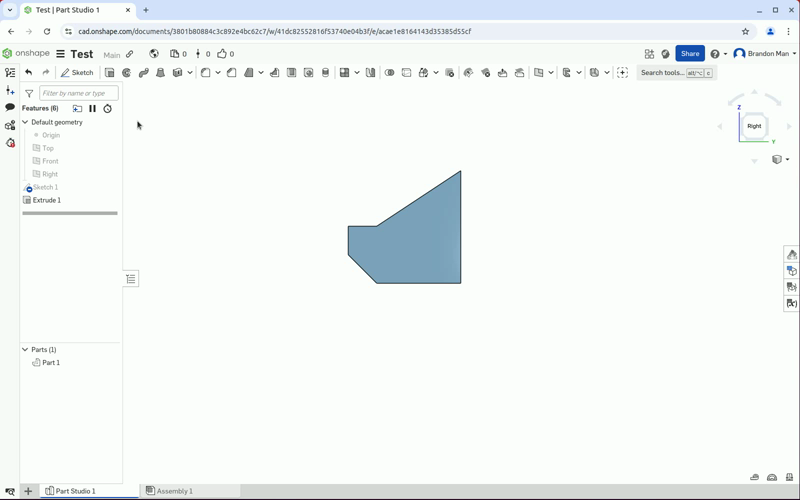
mouse_move(73, 189)
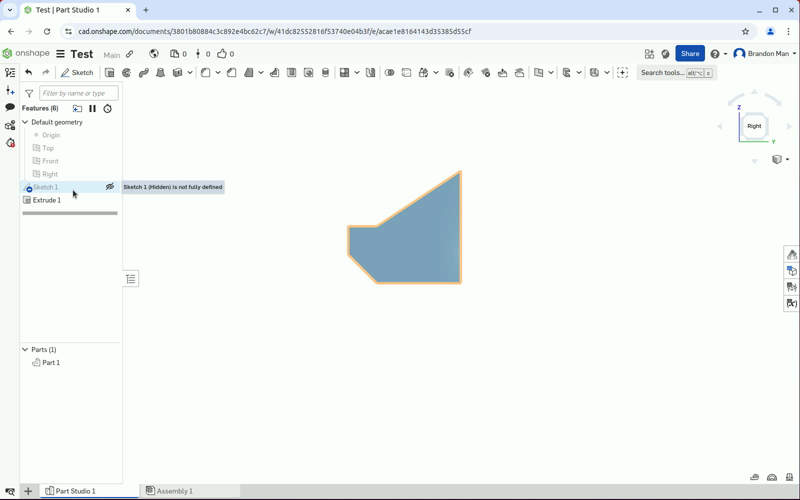
click(73, 189)
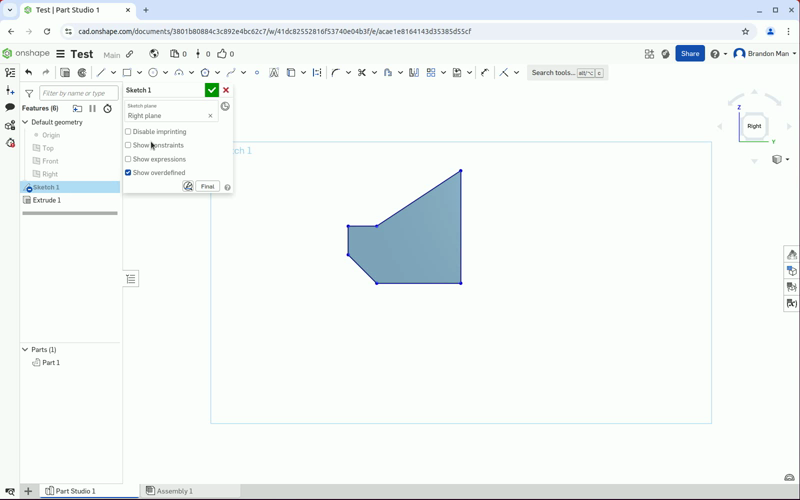
mouse_move(229, 92)
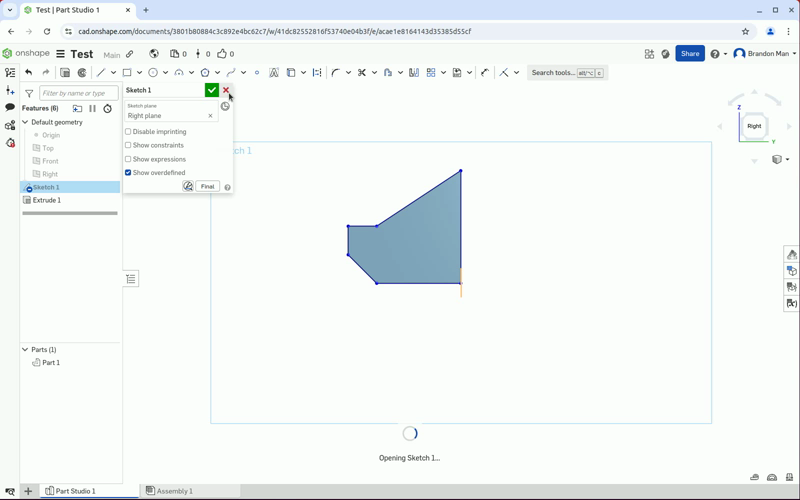
click(229, 92)
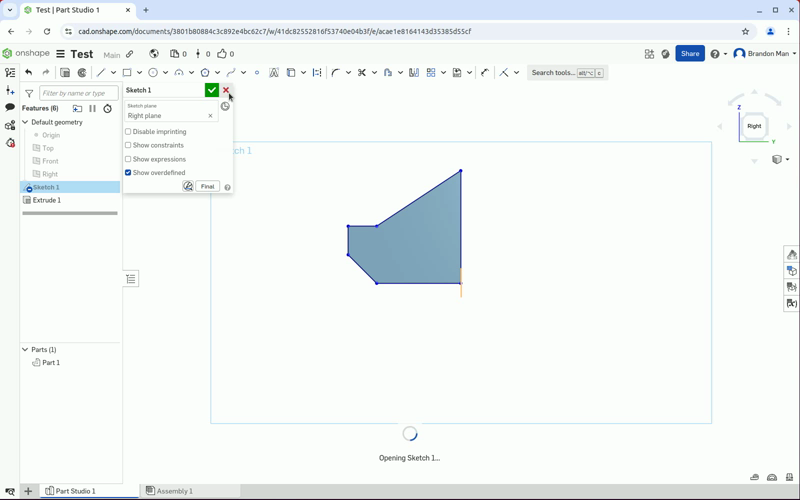
key(shift+s)
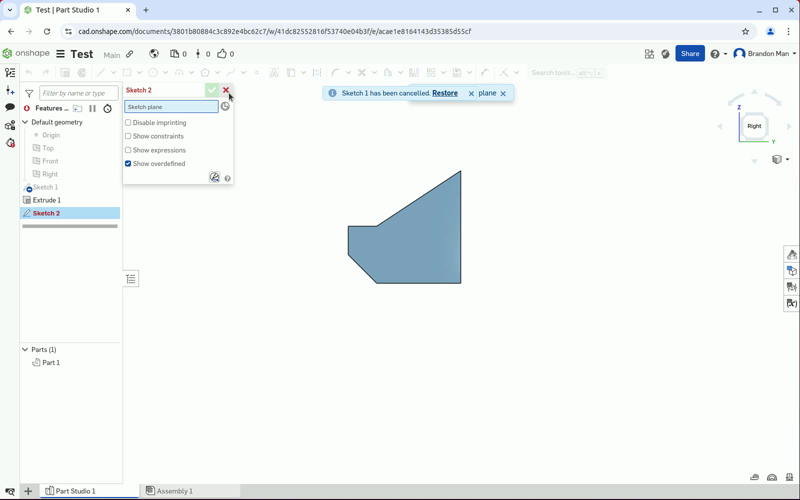
mouse_move(73, 176)
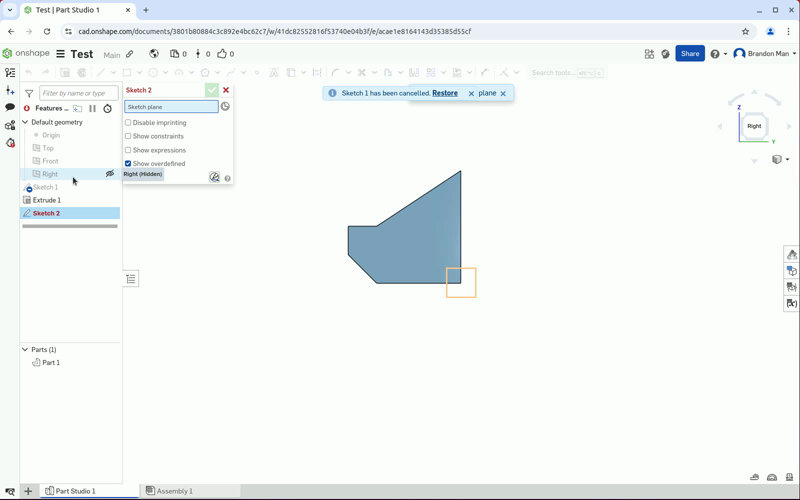
click(73, 176)
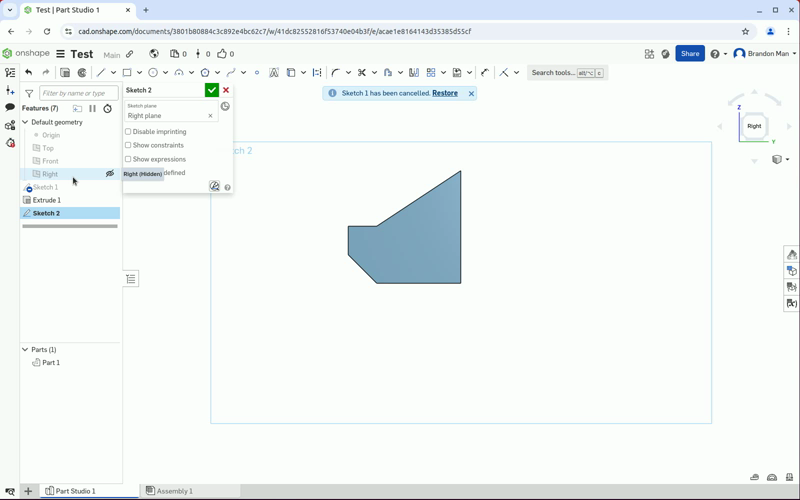
mouse_move(73, 352)
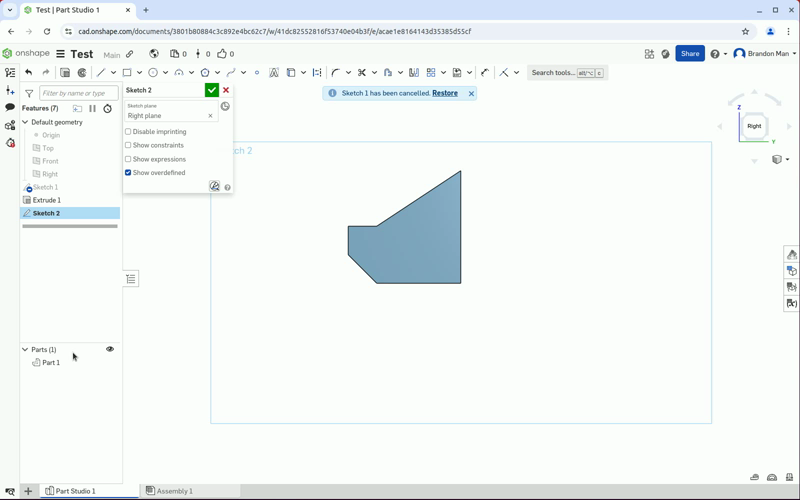
key(y)
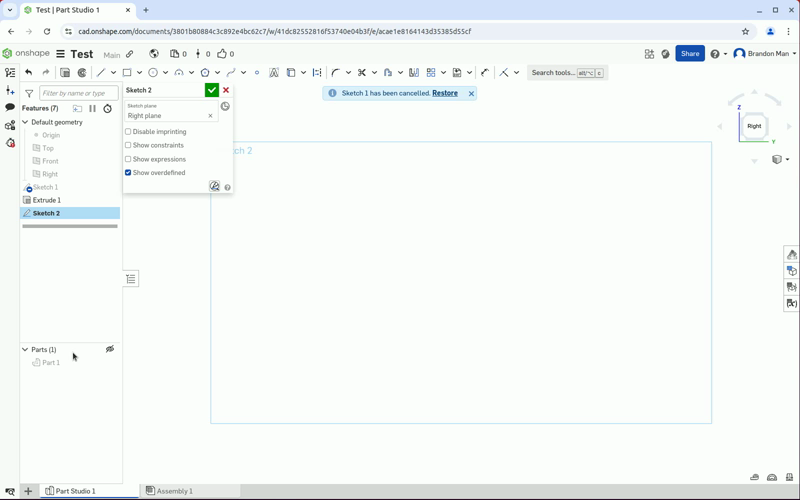
key(l)
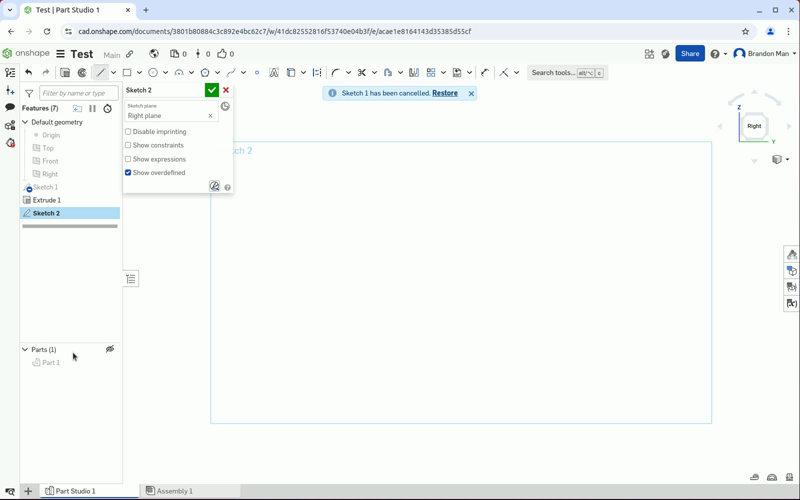
key_down(shift)
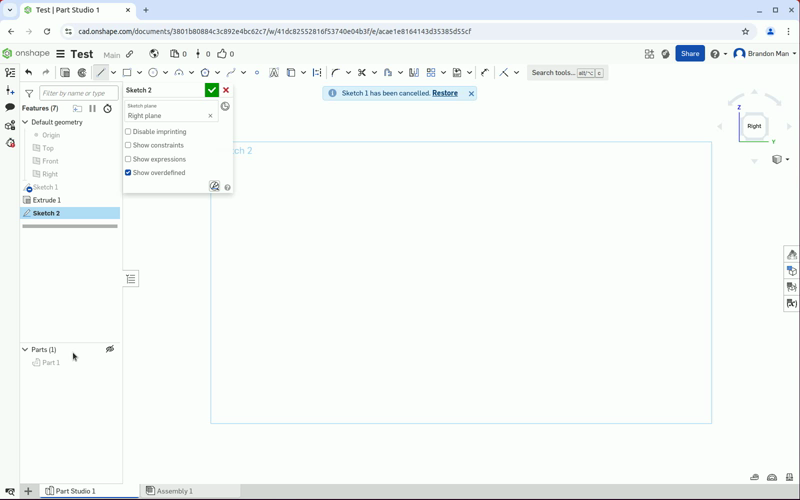
mouse_move(376, 226)
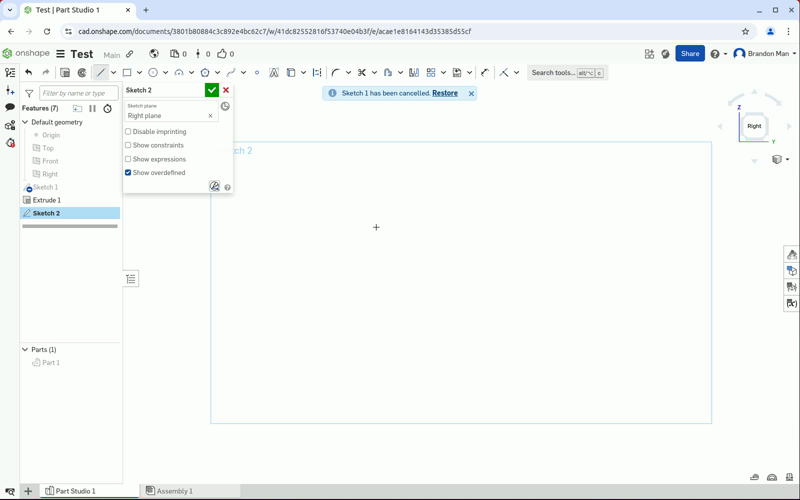
click(376, 226)
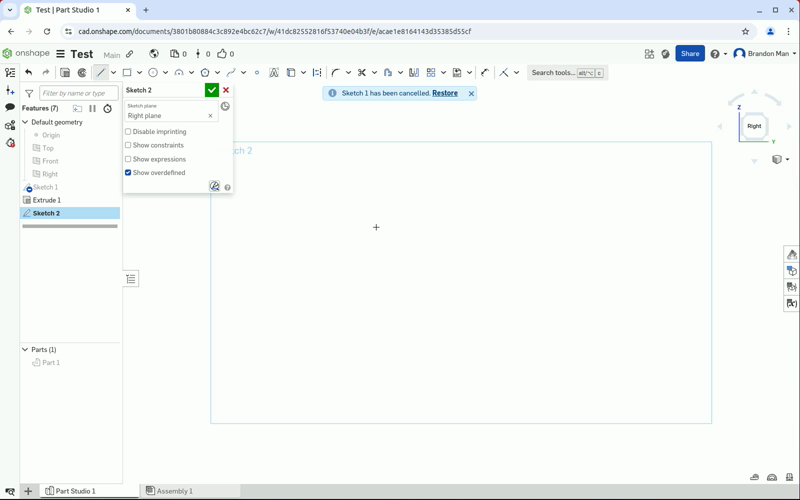
key_up(shift)
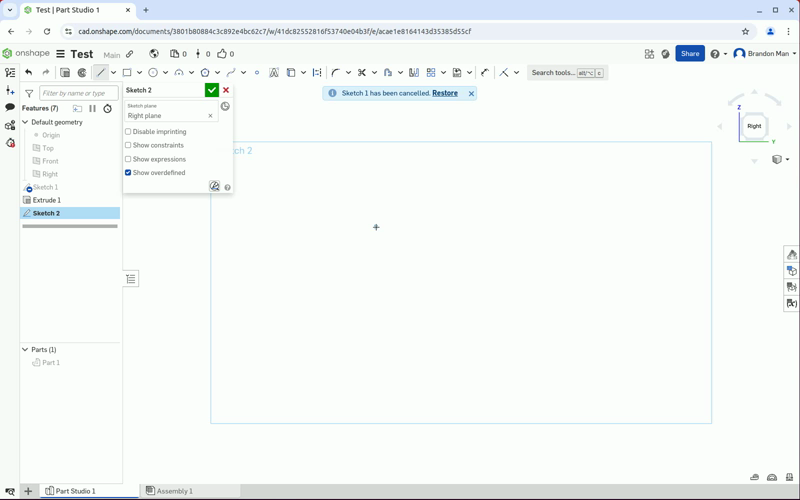
key_down(shift)
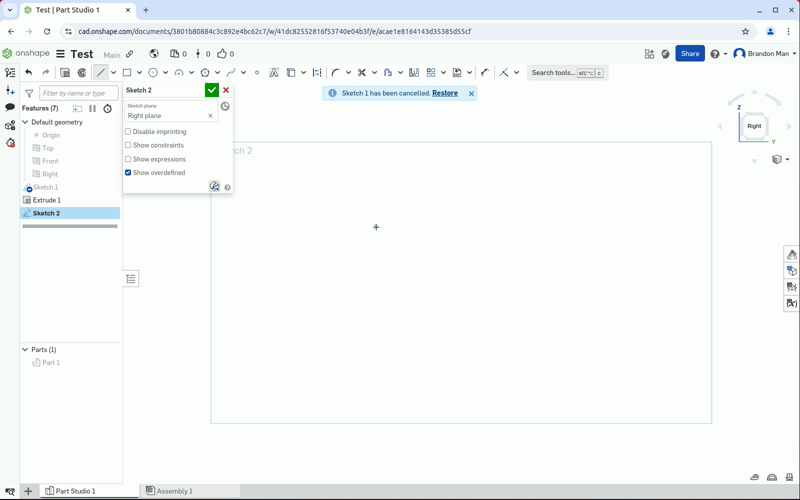
mouse_move(461, 170)
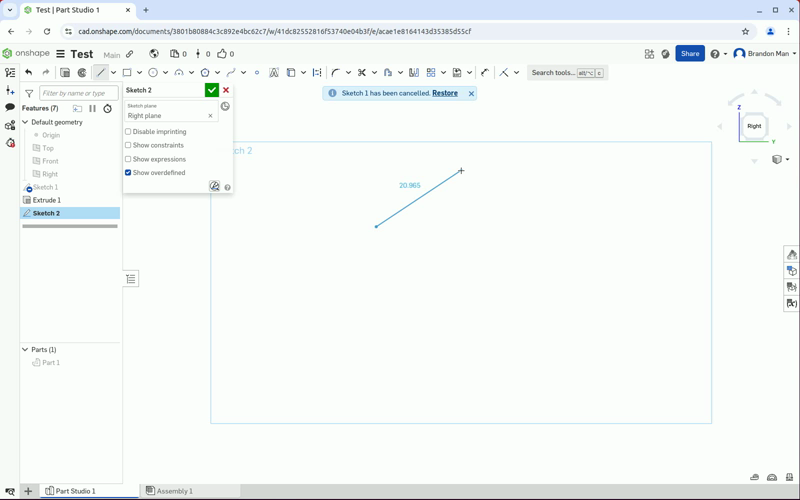
click(461, 170)
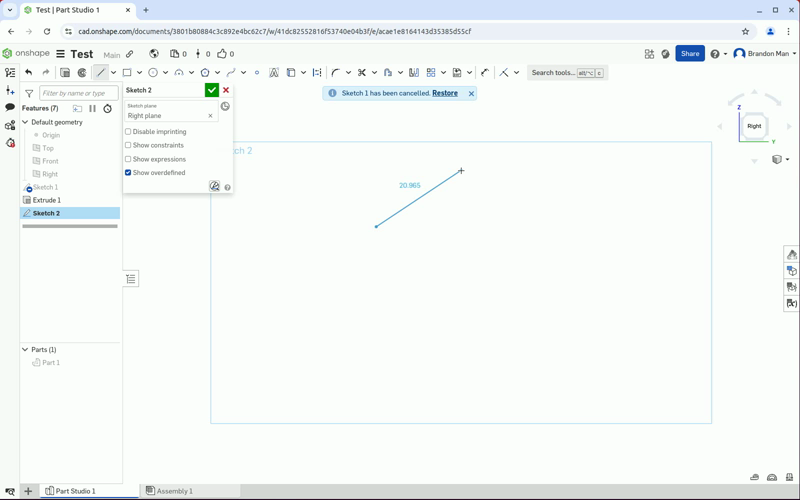
key_up(shift)
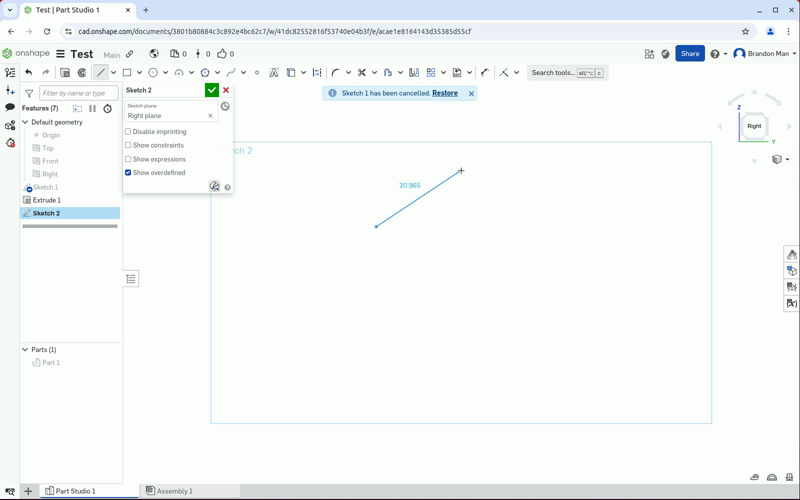
key_down(shift)
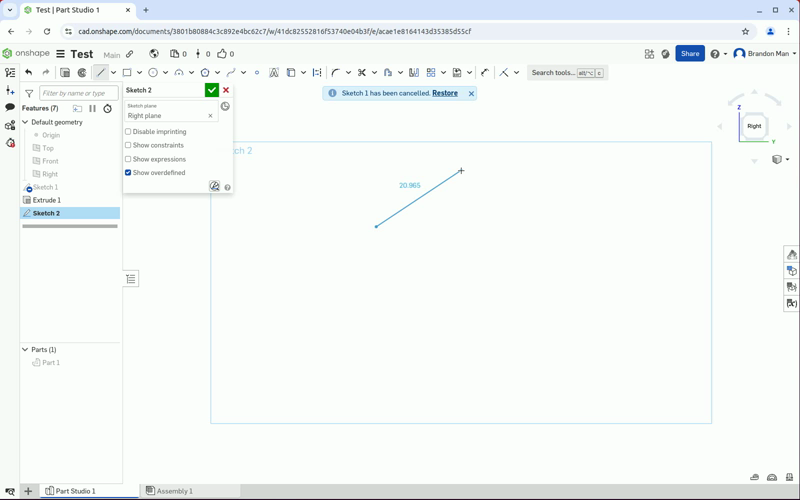
mouse_move(491, 170)
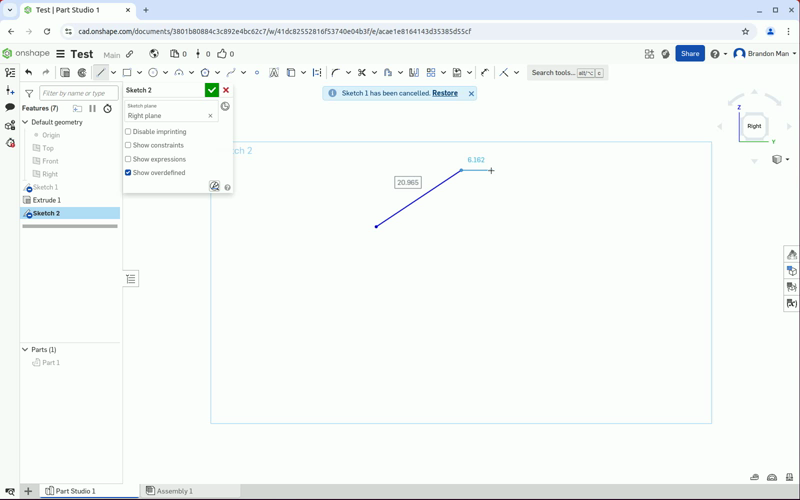
mouse_move(404, 170)
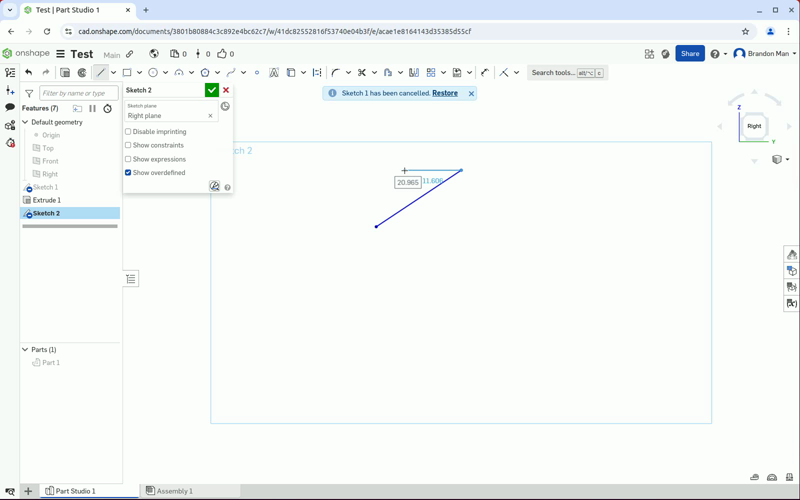
click(404, 170)
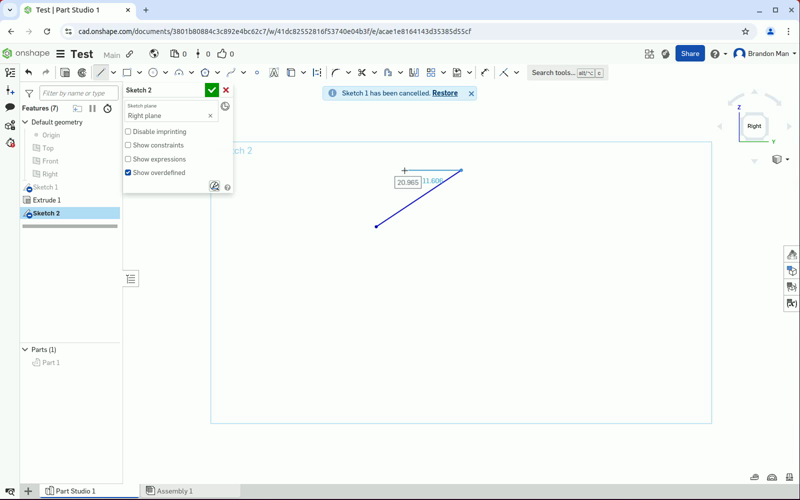
key_up(shift)
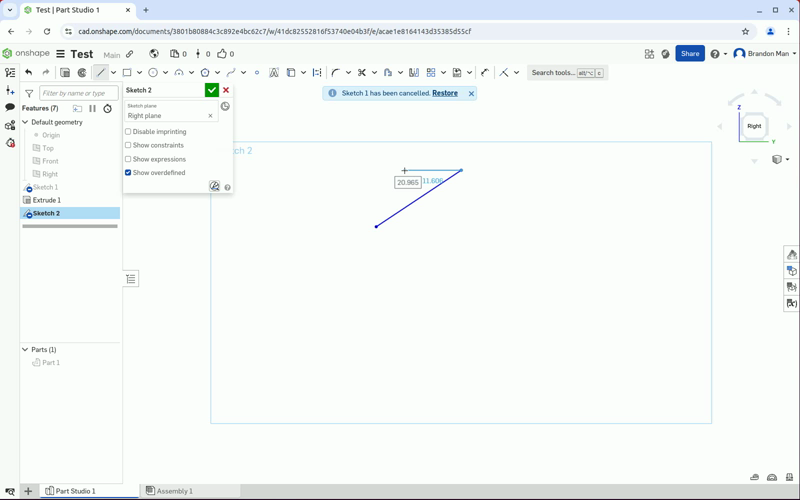
key_down(shift)
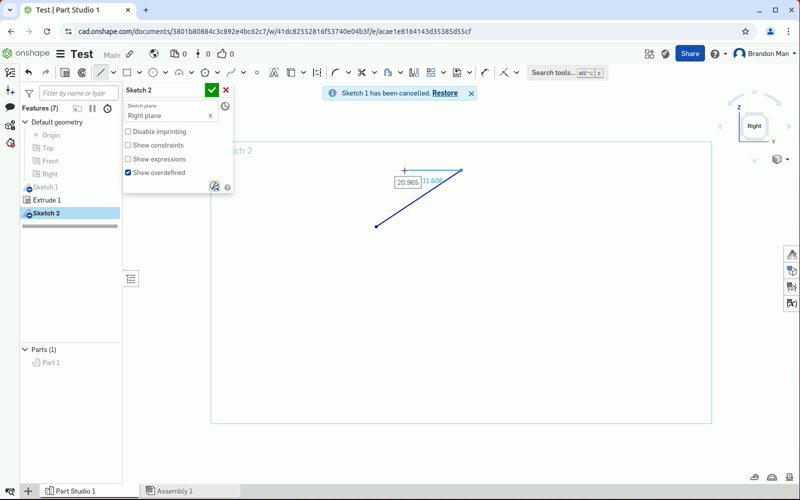
mouse_move(376, 226)
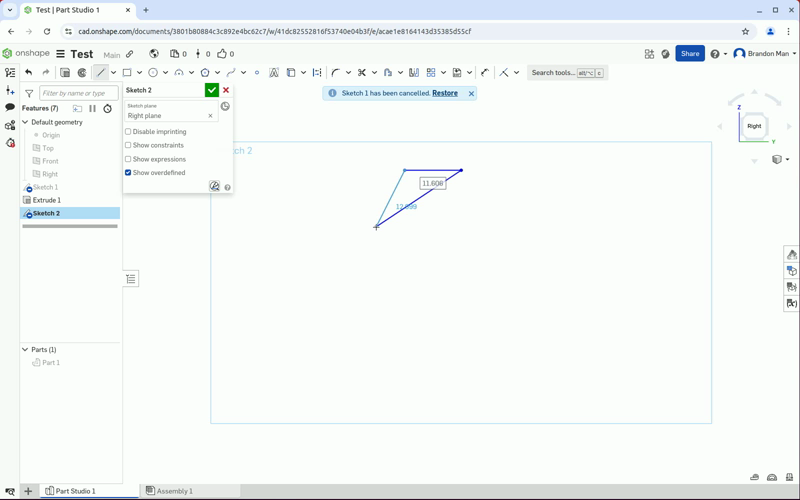
key_up(shift)
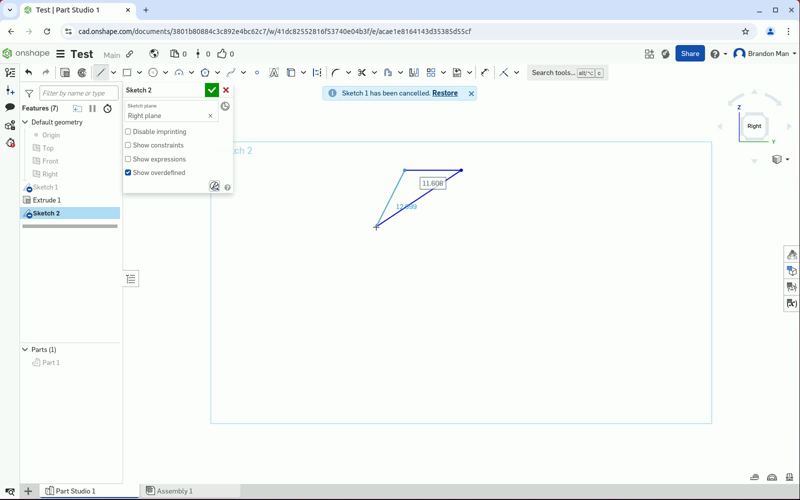
click(376, 226)
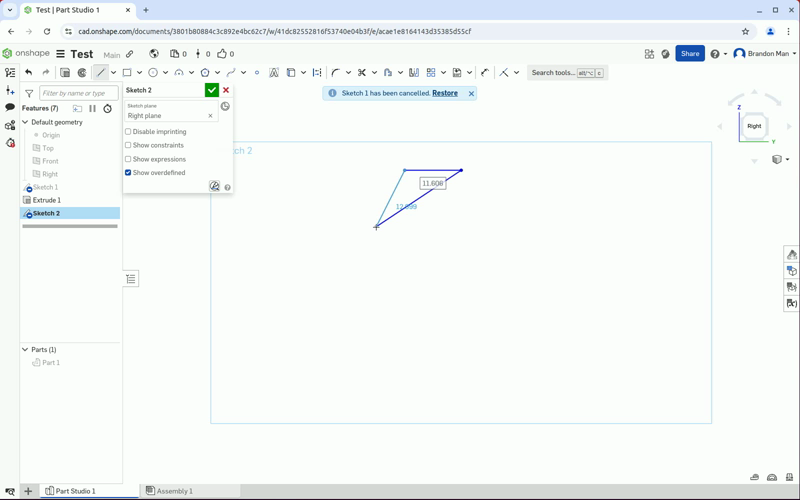
key(esc)
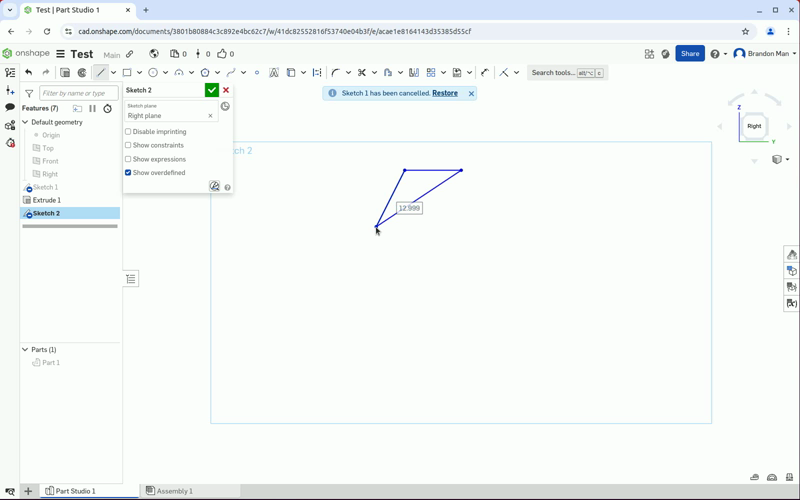
mouse_move(399, 192)
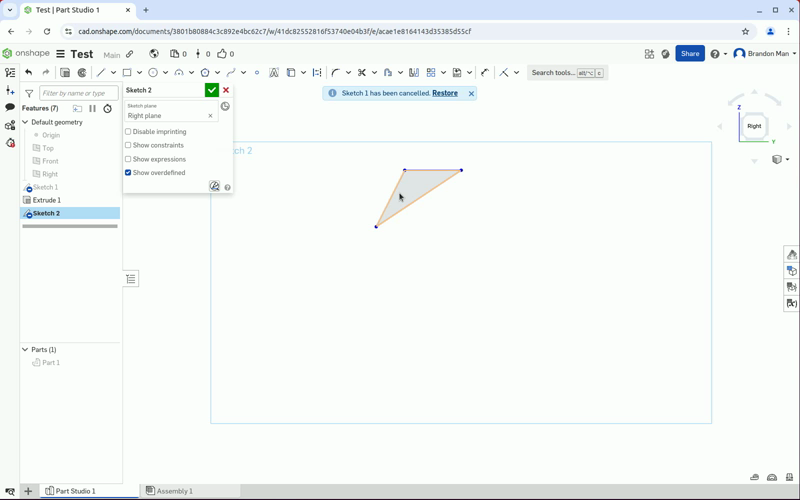
scroll(6)
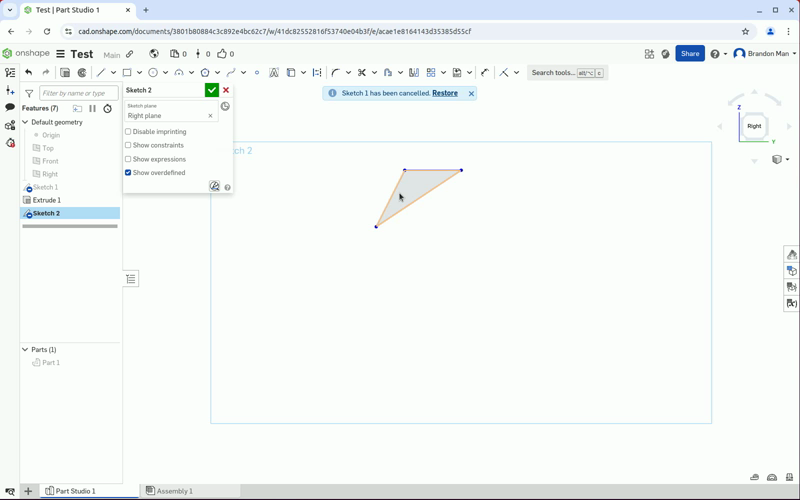
scroll(6)
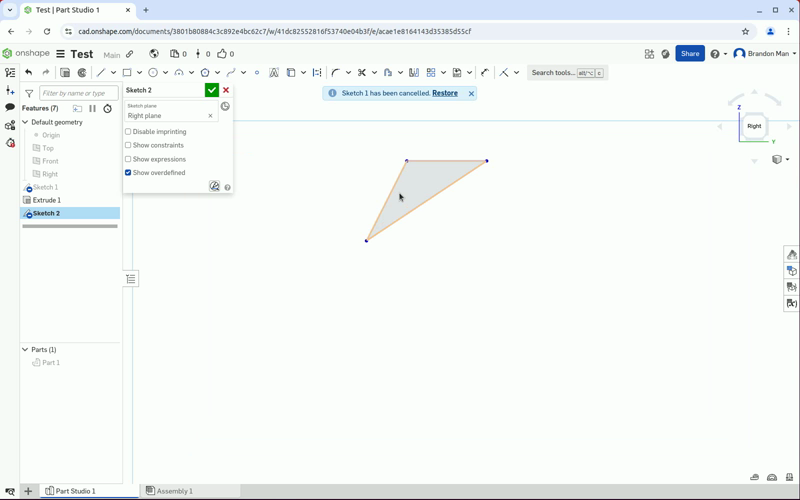
scroll(6)
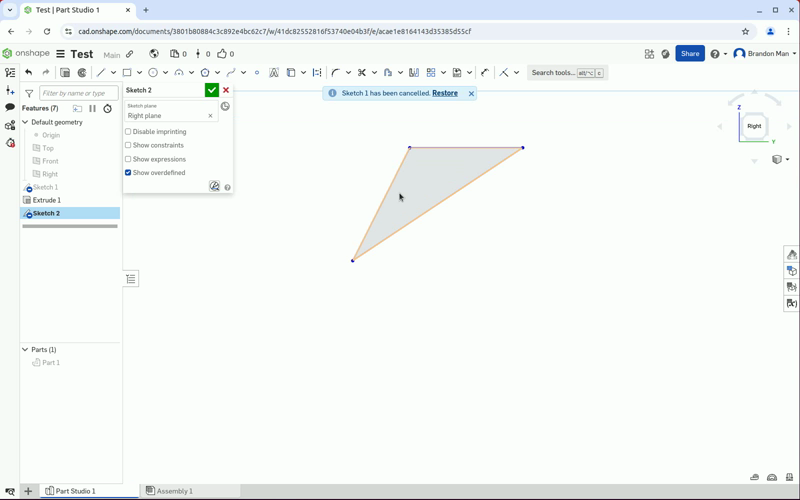
scroll(6)
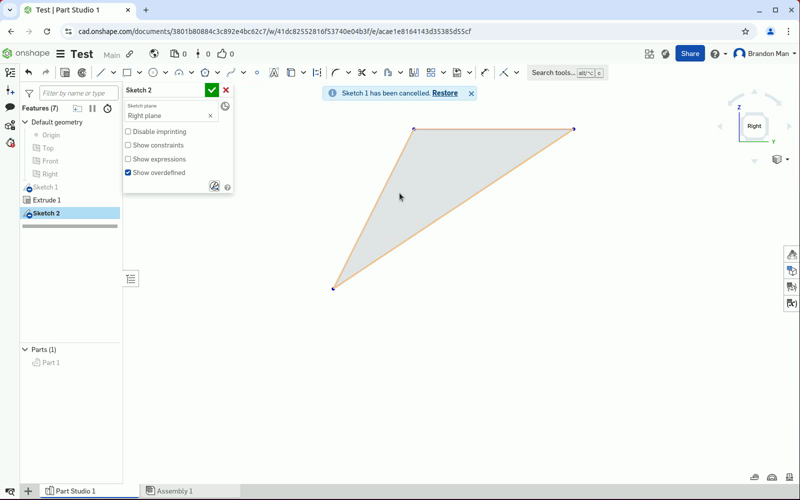
scroll(6)
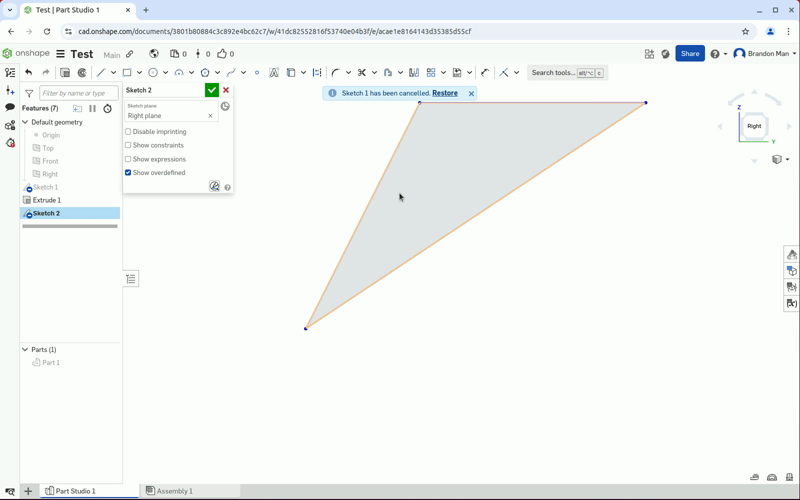
scroll(6)
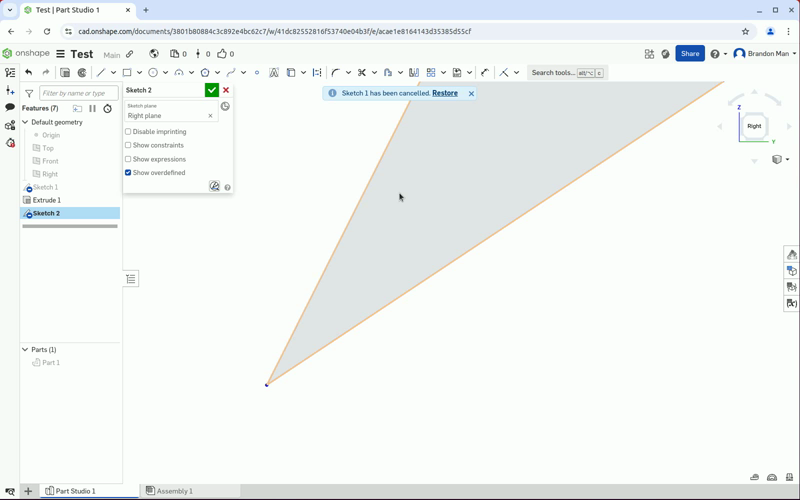
scroll(6)
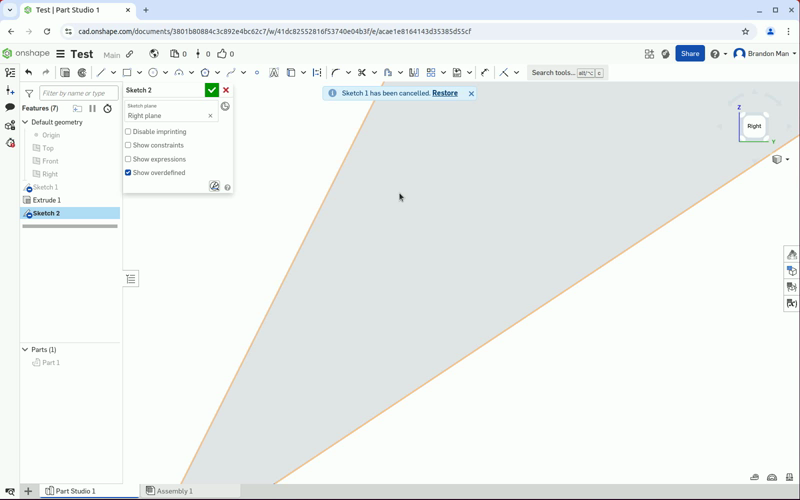
click(399, 192)
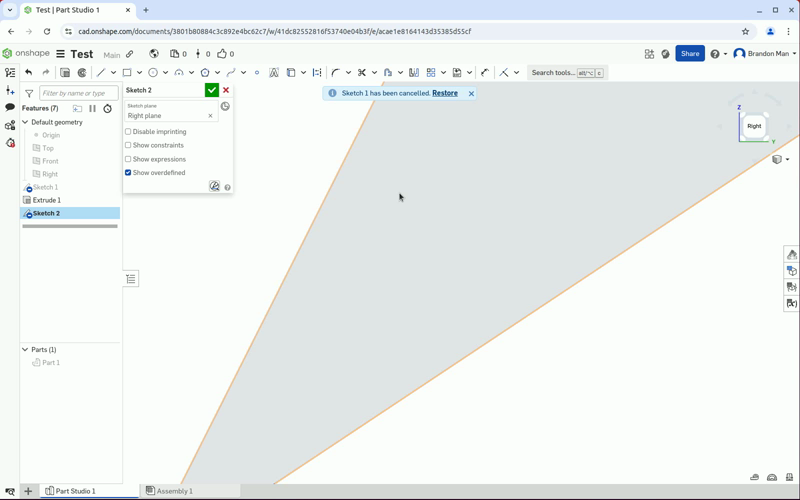
scroll(-6)
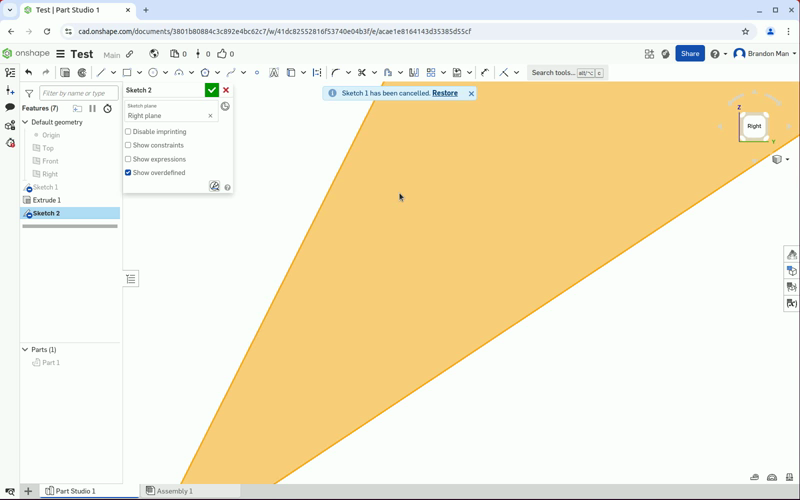
scroll(-6)
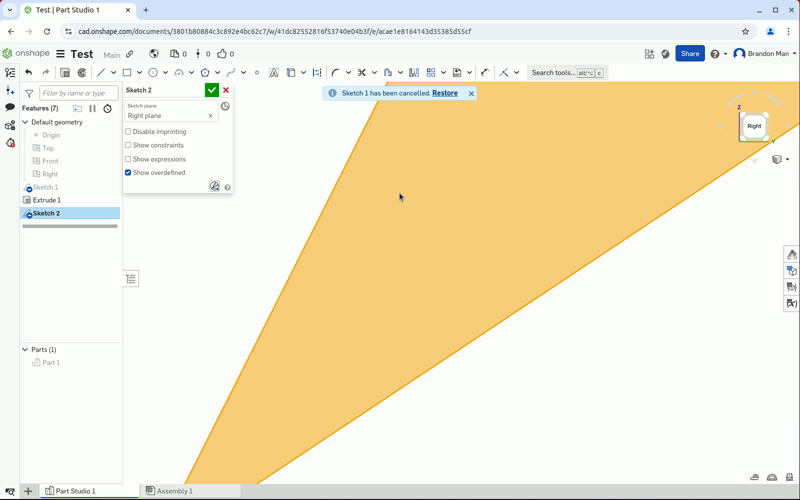
scroll(-6)
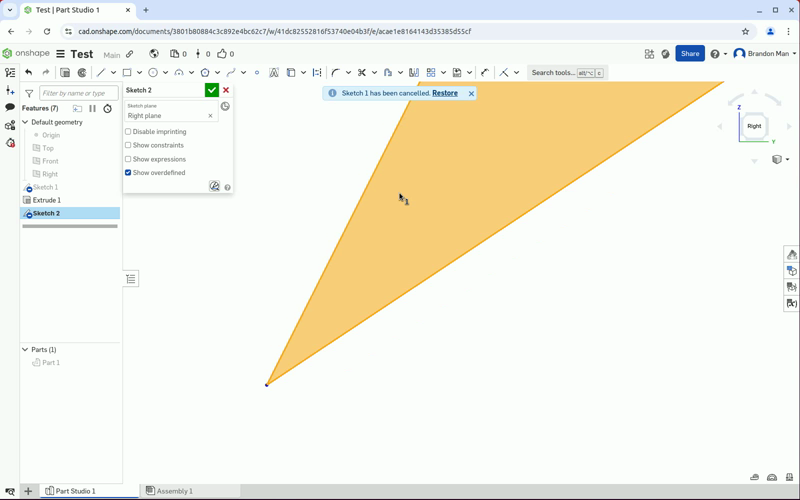
scroll(-6)
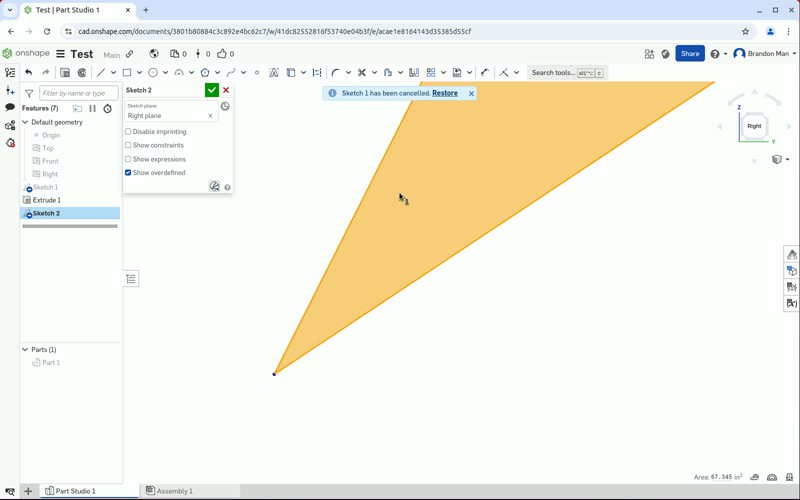
scroll(-6)
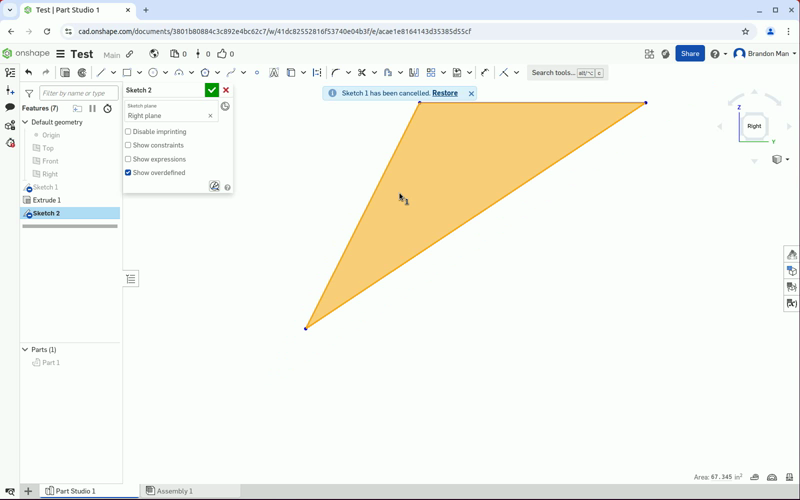
scroll(-6)
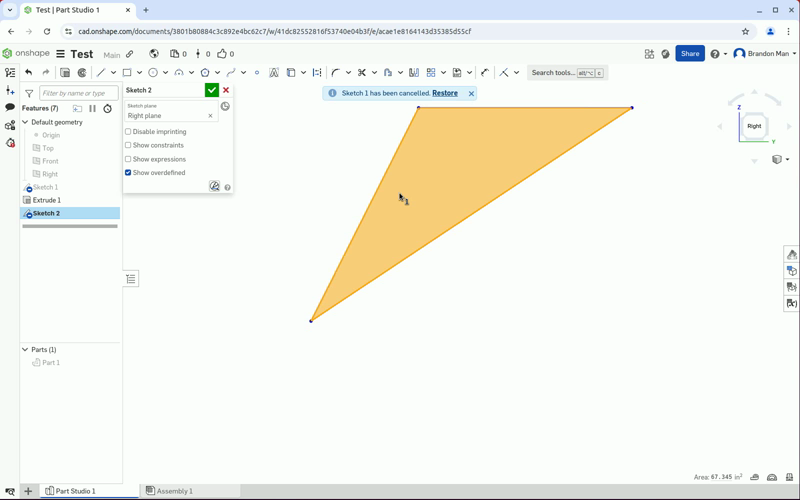
scroll(-6)
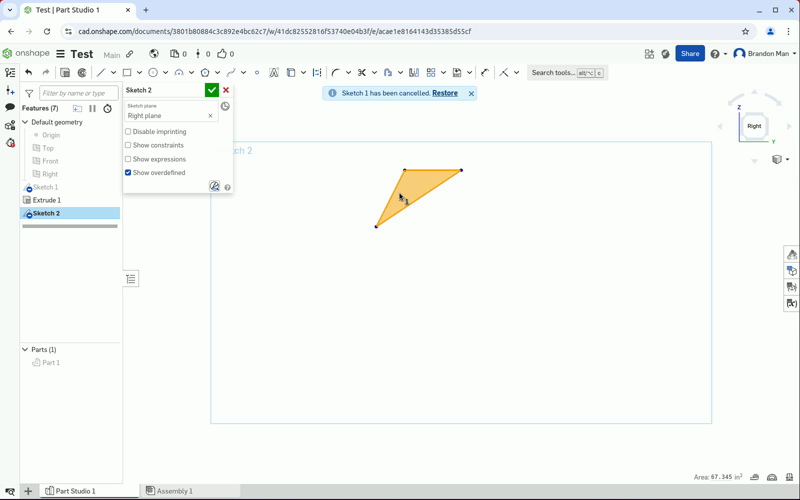
mouse_move(73, 352)
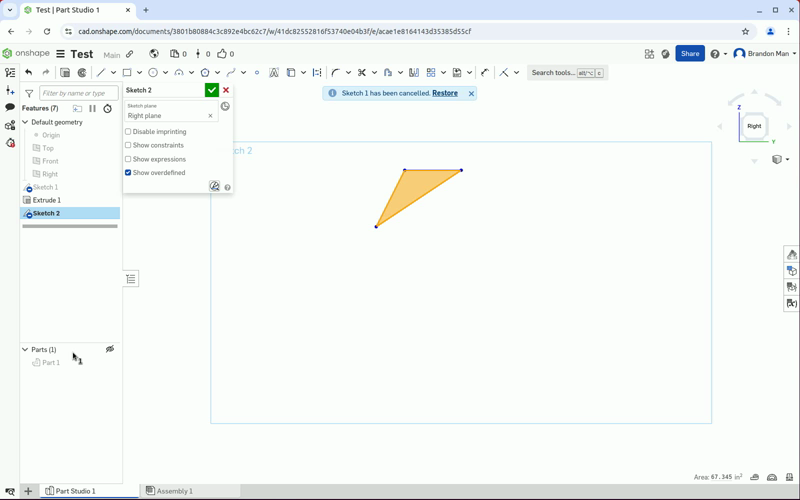
key(shift+y)
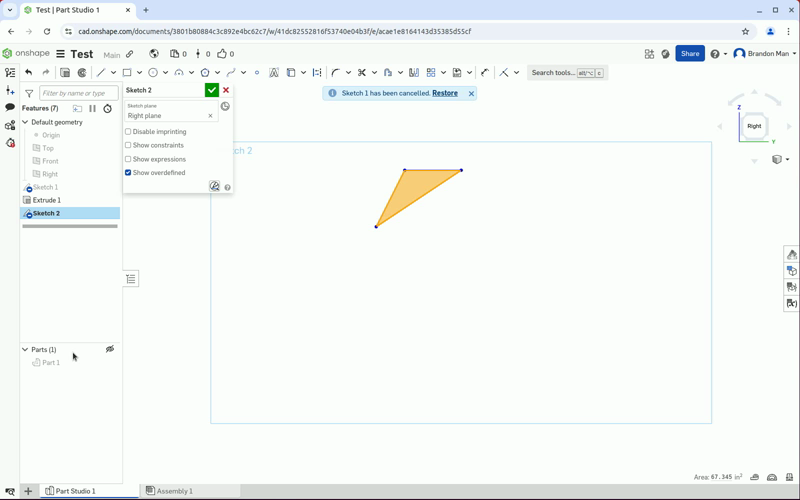
key(shift+e)
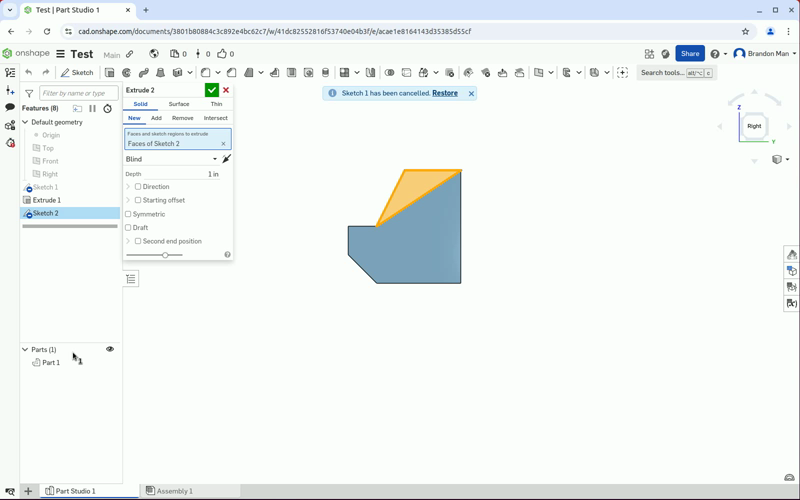
mouse_move(143, 106)
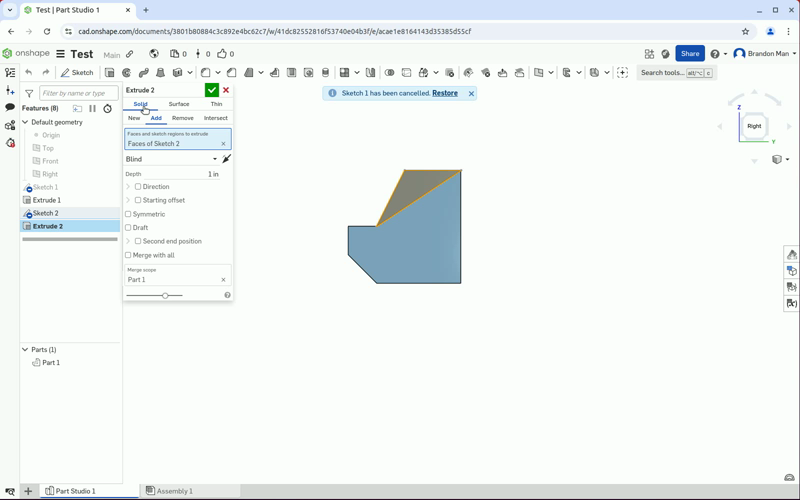
click(143, 106)
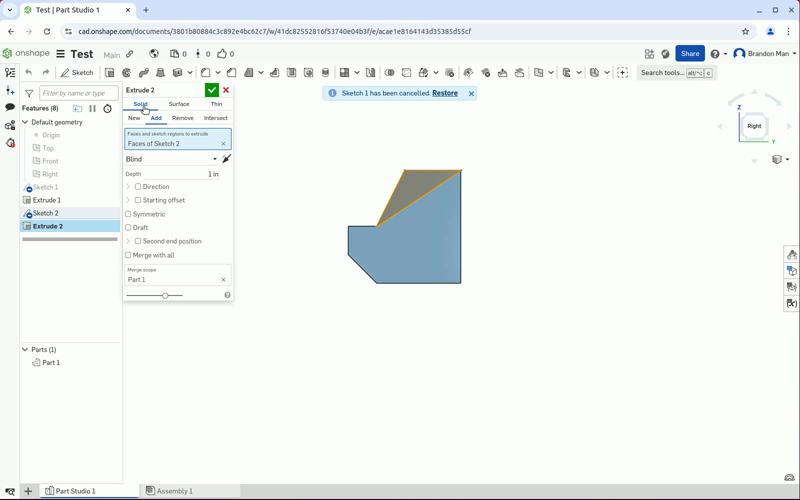
mouse_move(137, 120)
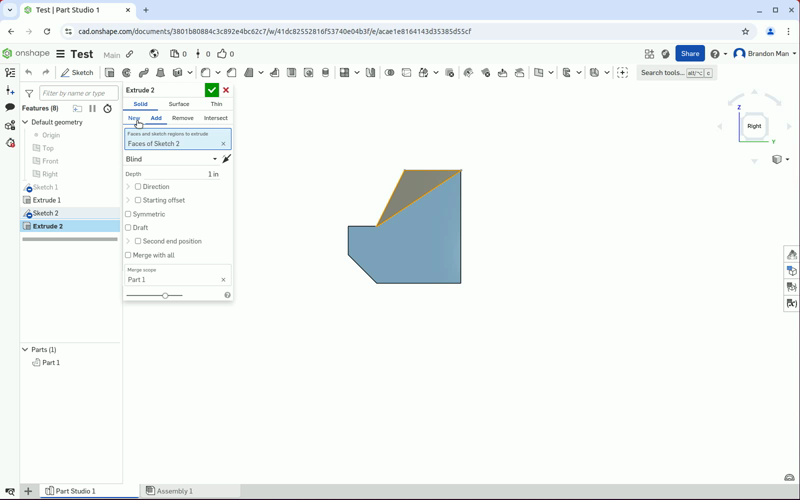
click(137, 120)
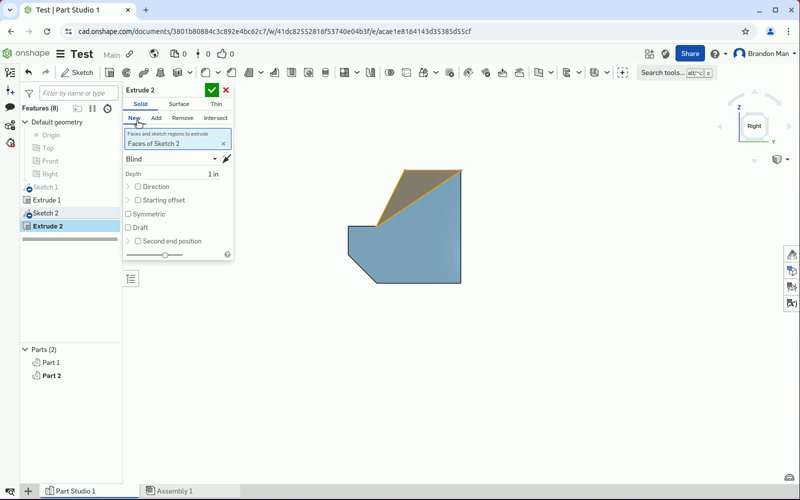
key(tab, 4)
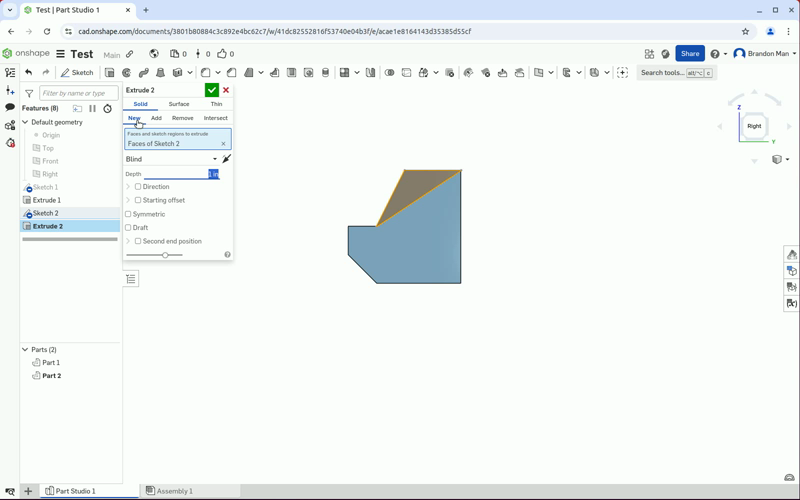
text(34.662)
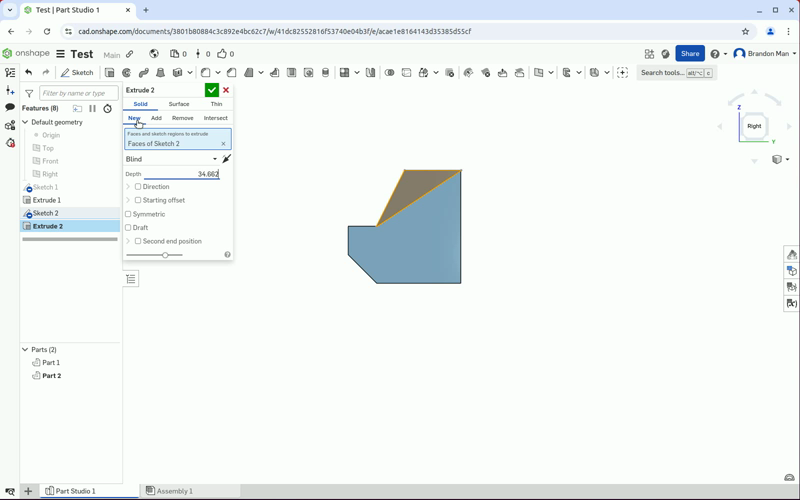
key(tab, 3)
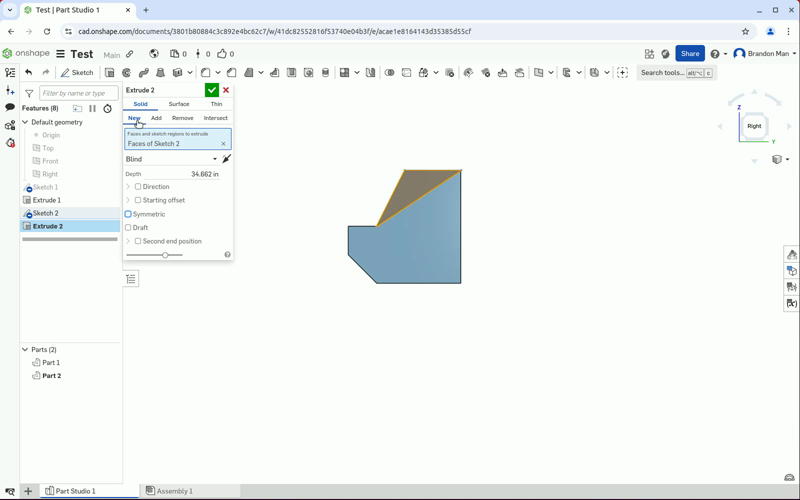
key(space)
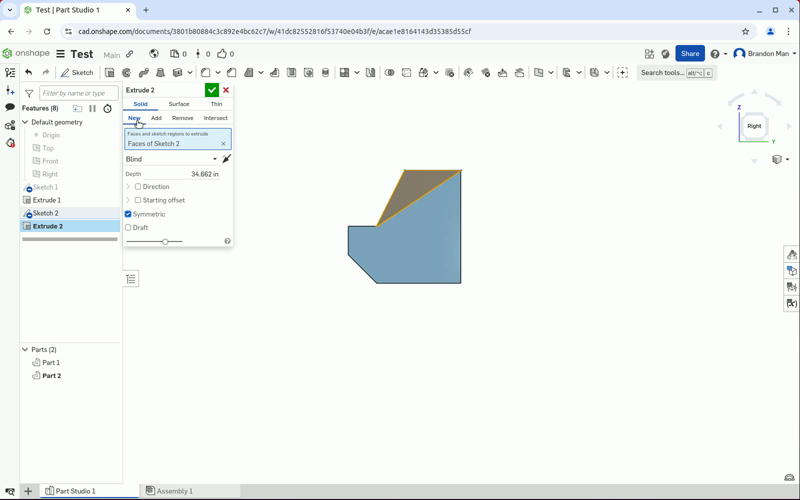
key(enter)
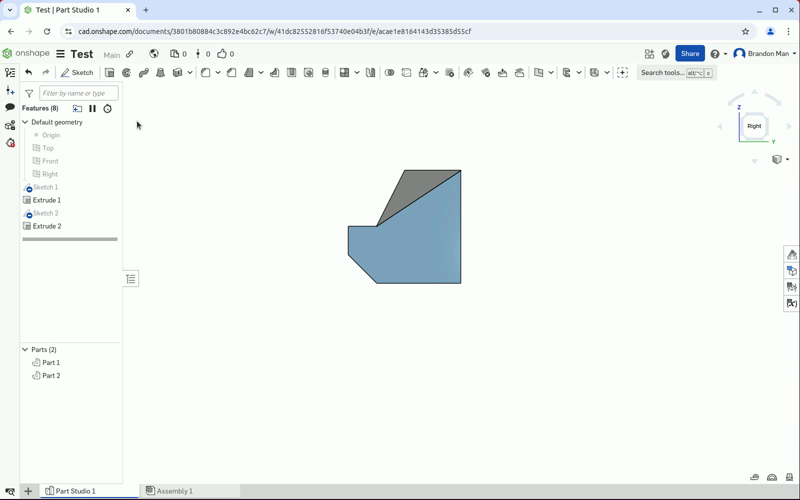
key(shift+h)
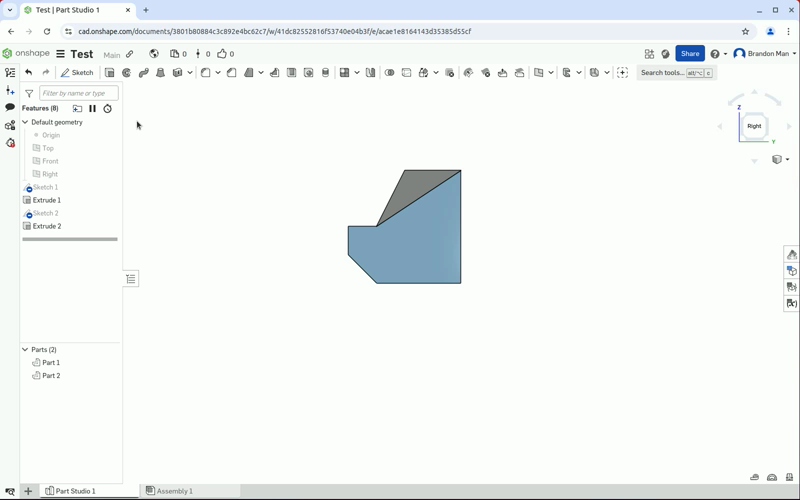
key(shift+h)
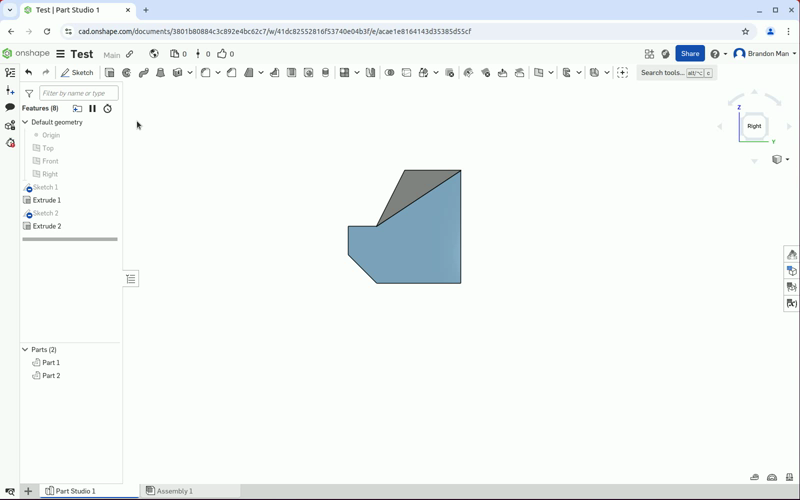
mouse_move(73, 189)
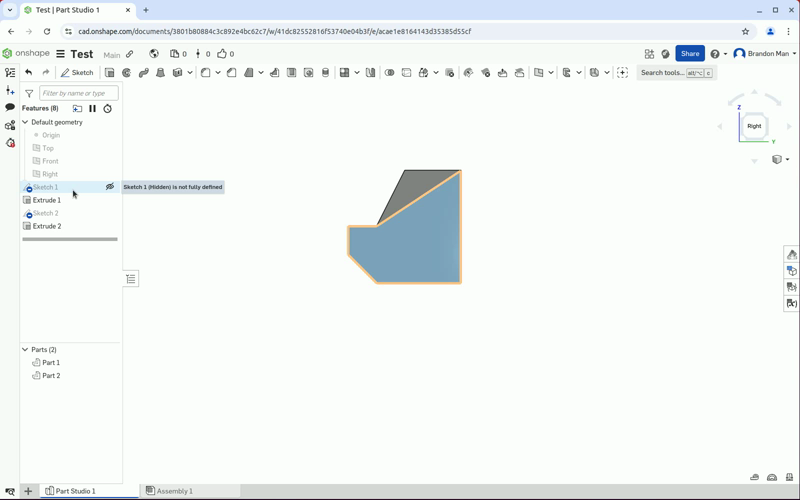
click(73, 189)
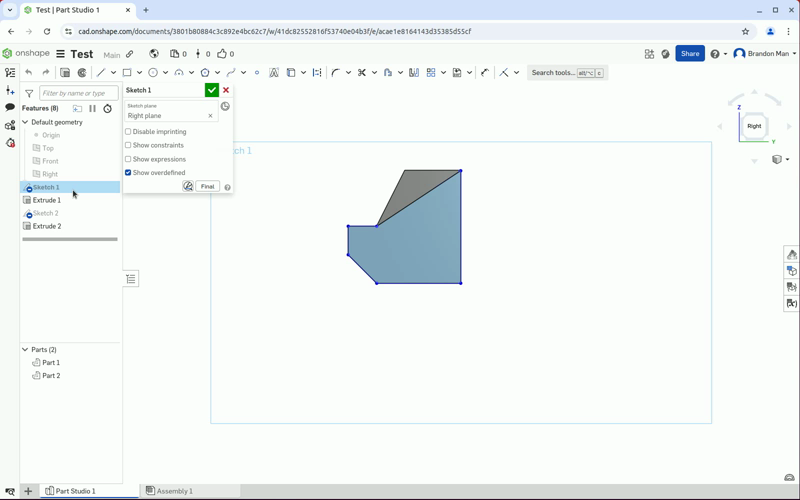
mouse_move(229, 92)
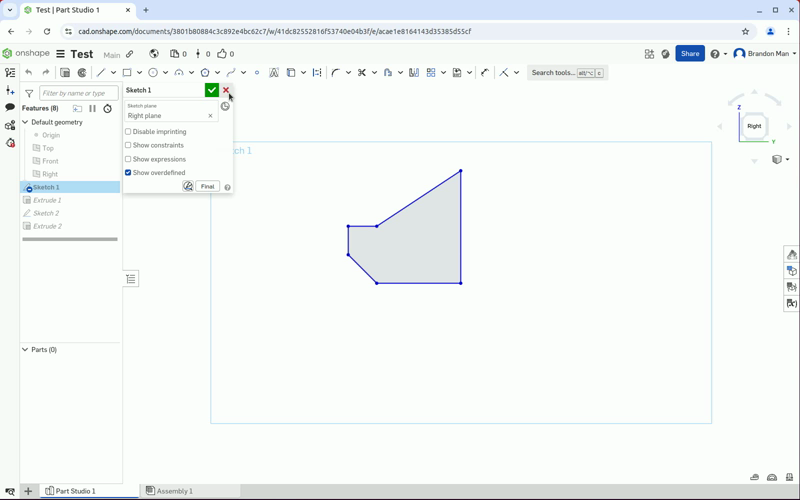
click(229, 92)
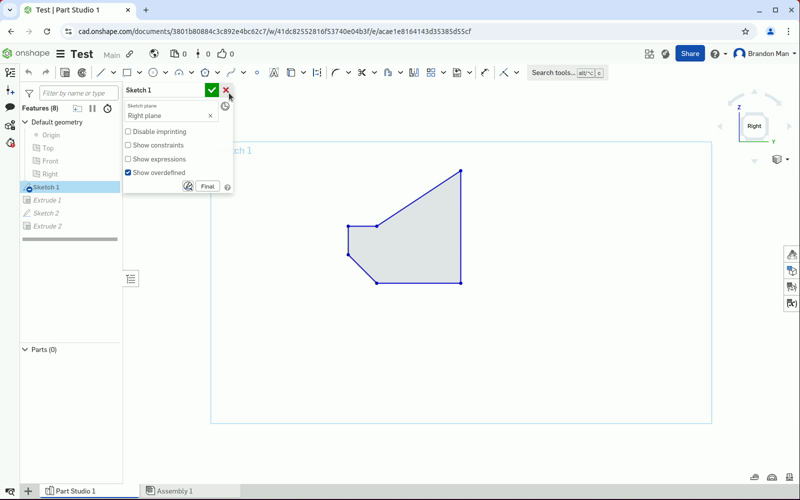
key(shift+s)
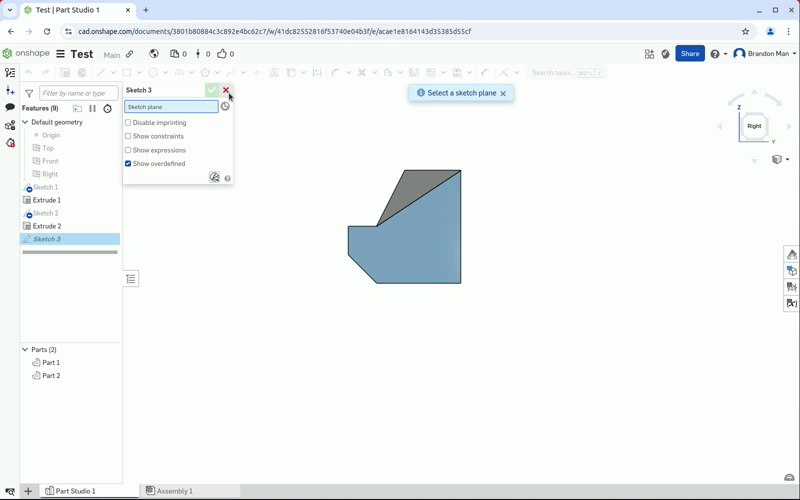
mouse_move(73, 176)
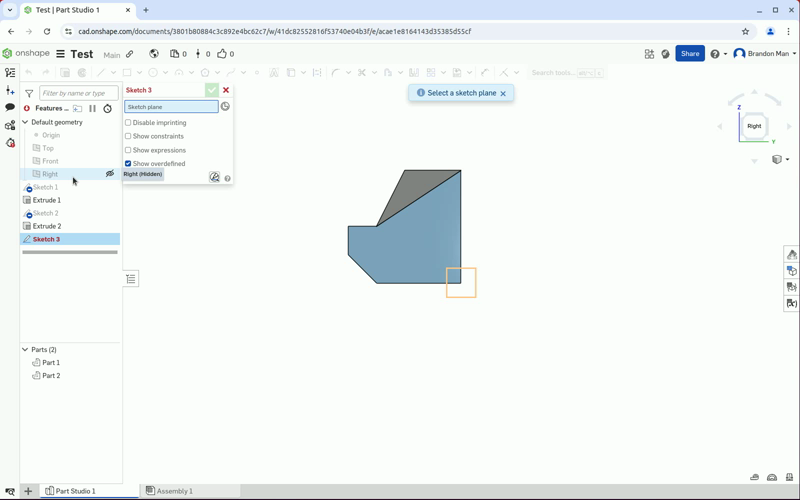
click(73, 176)
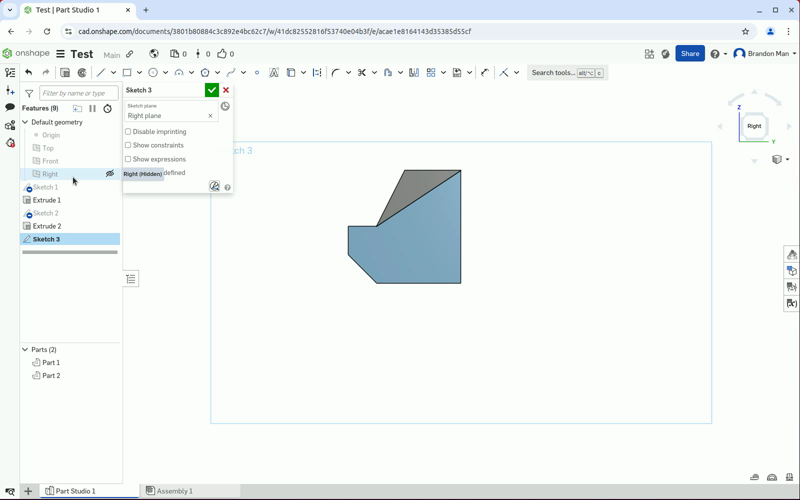
mouse_move(73, 352)
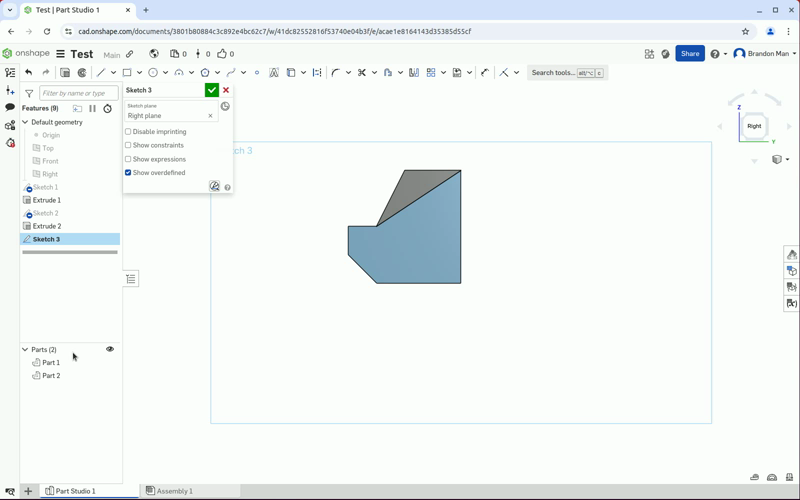
key(y)
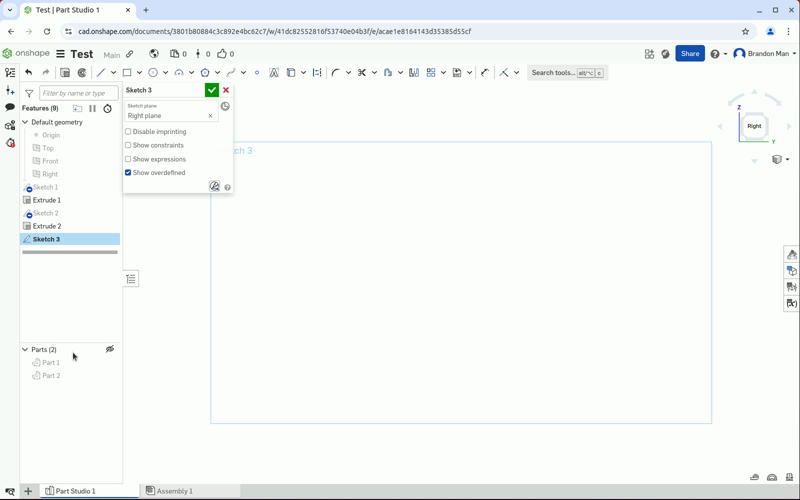
key(l)
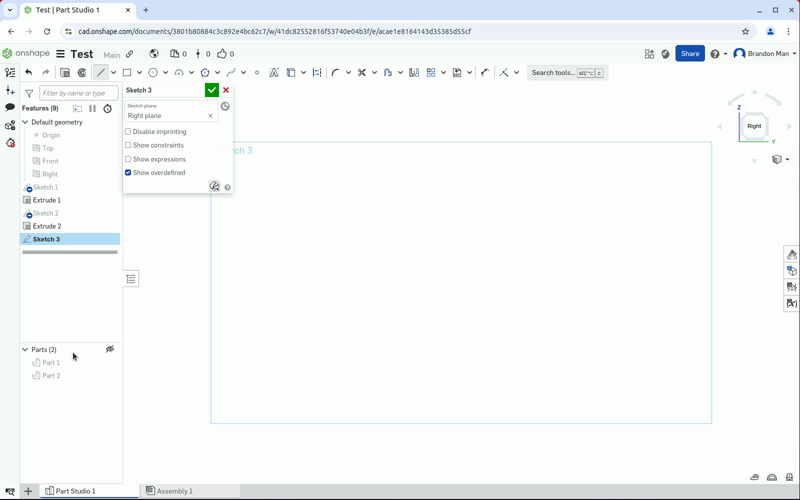
key_down(shift)
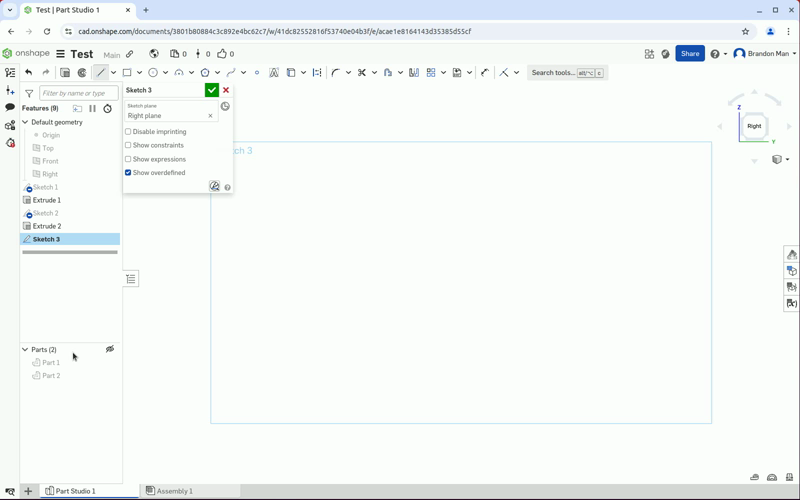
mouse_move(376, 226)
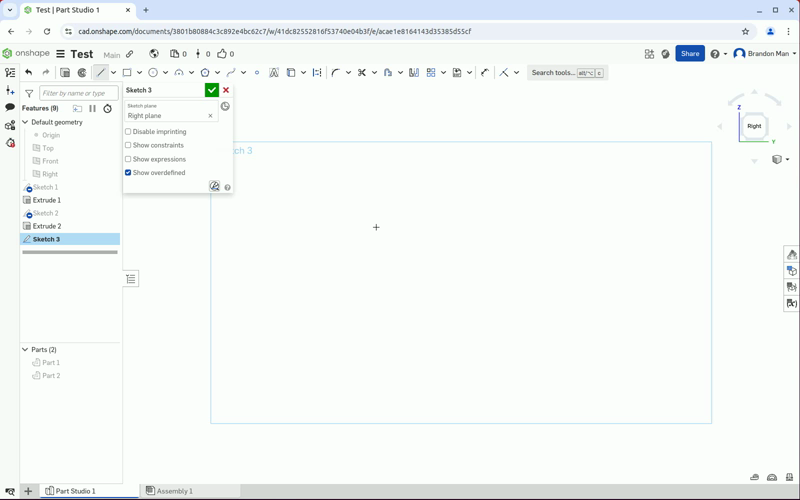
click(376, 226)
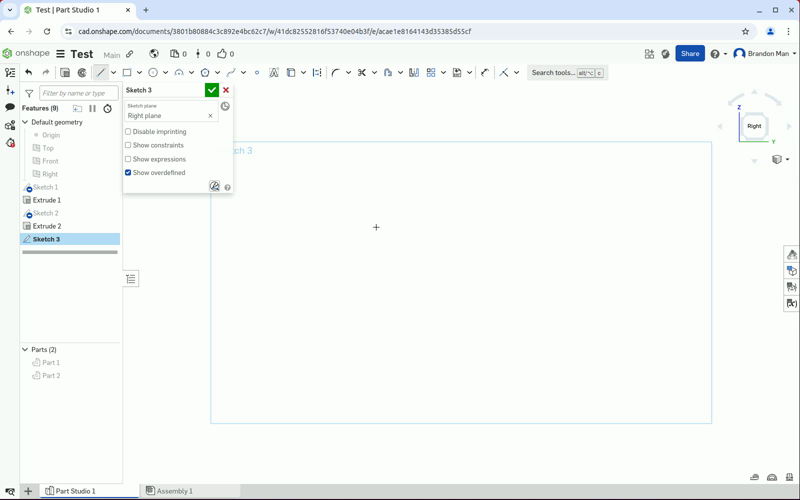
key_up(shift)
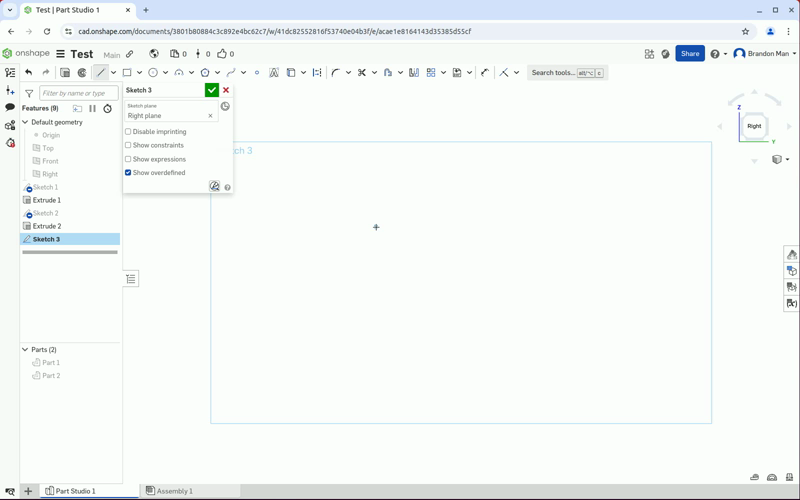
key_down(shift)
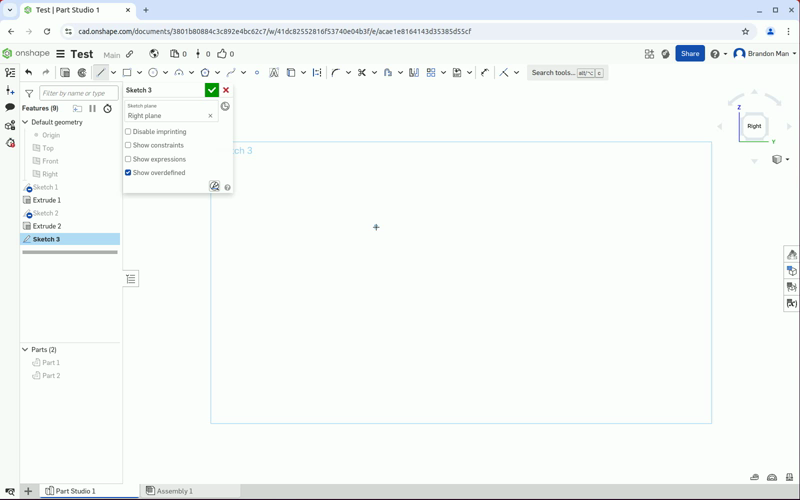
mouse_move(461, 170)
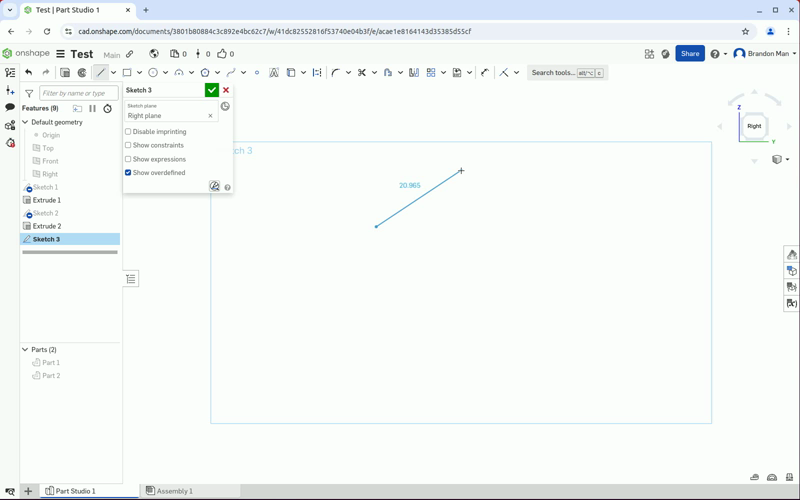
click(461, 170)
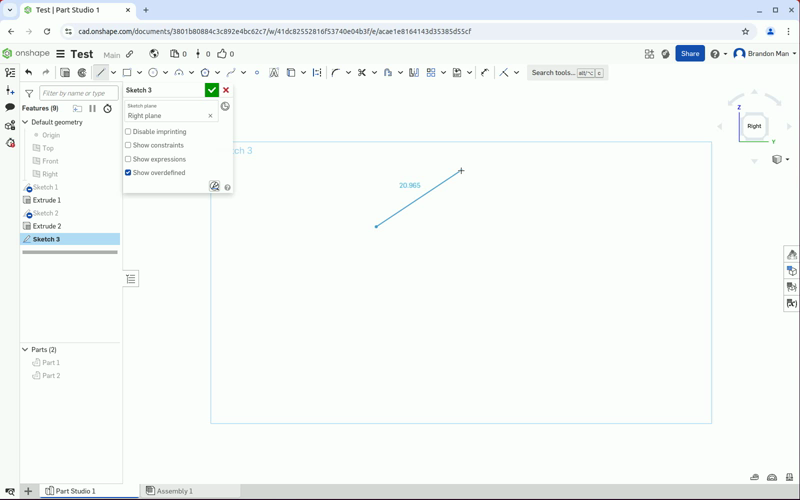
key_up(shift)
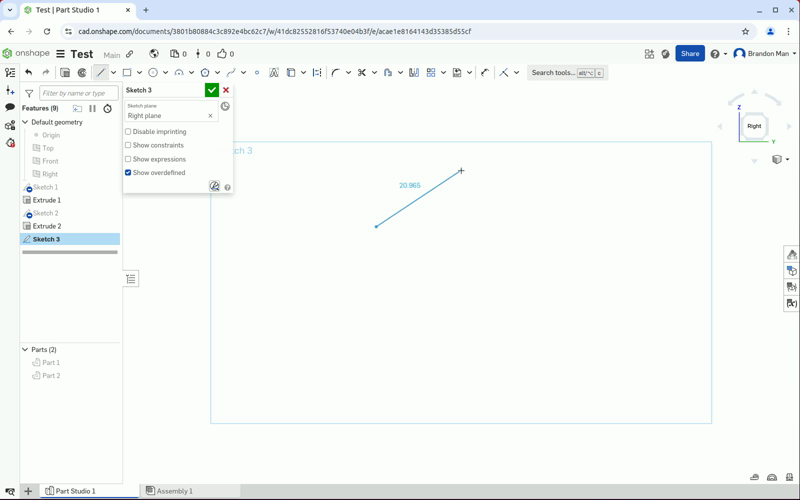
key_down(shift)
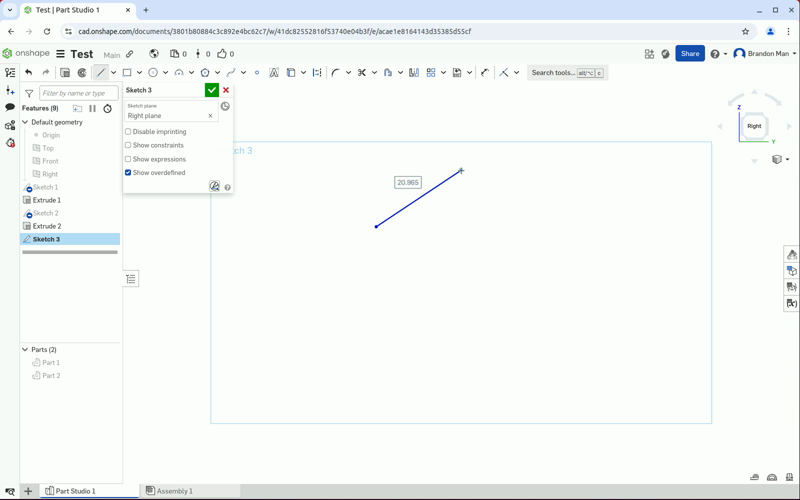
mouse_move(491, 170)
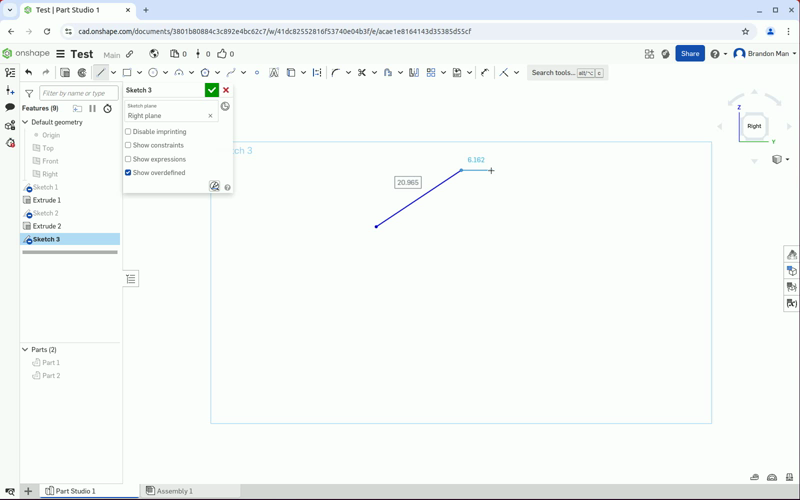
mouse_move(404, 170)
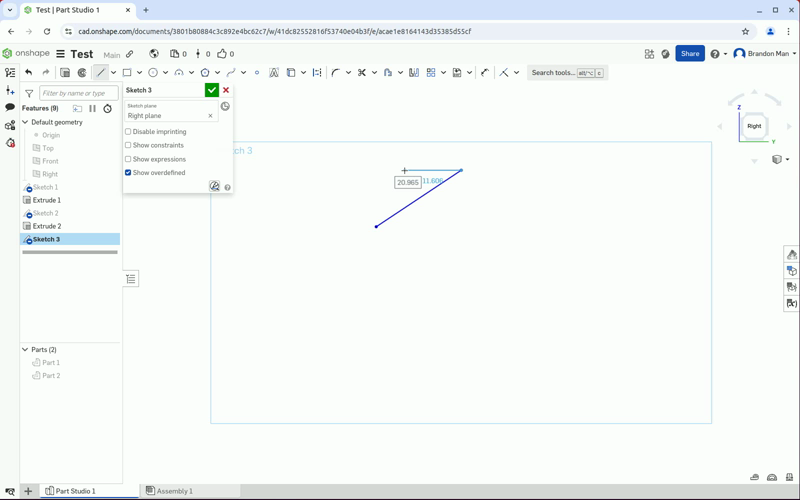
click(404, 170)
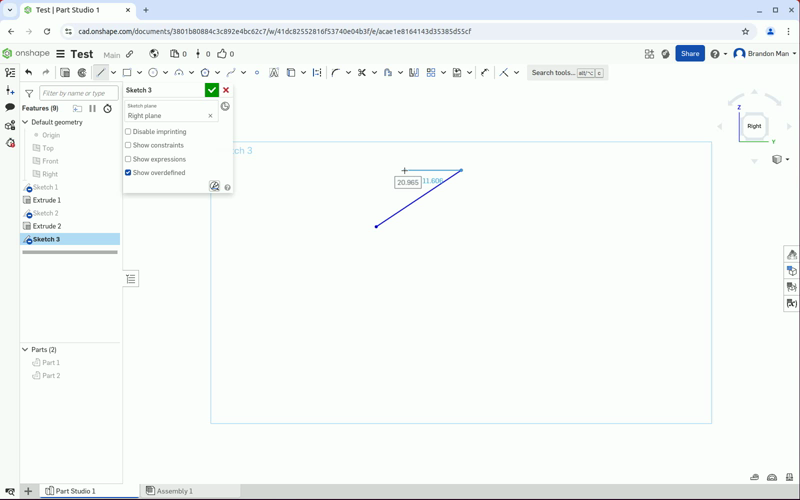
key_up(shift)
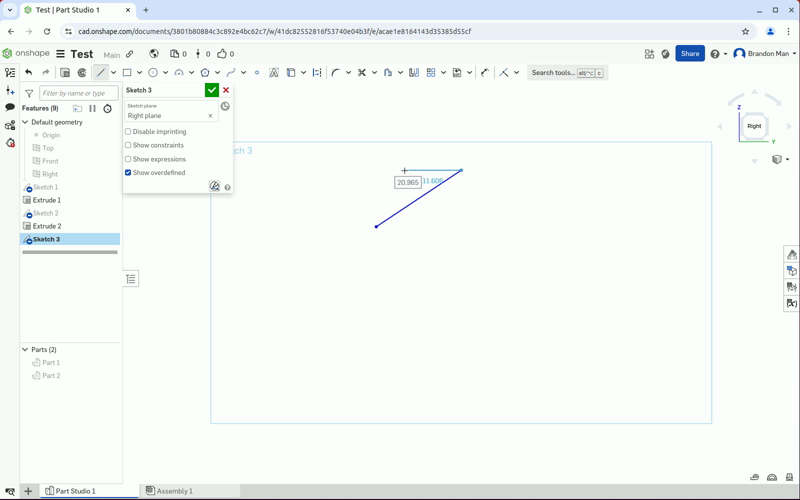
key_down(shift)
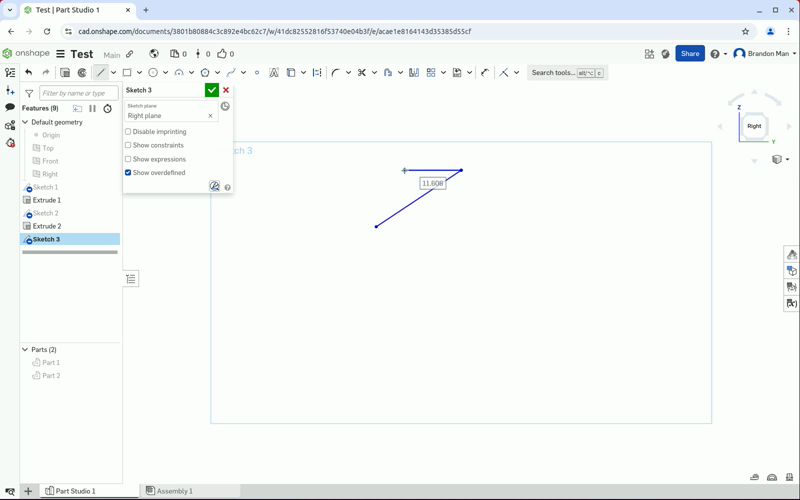
mouse_move(376, 226)
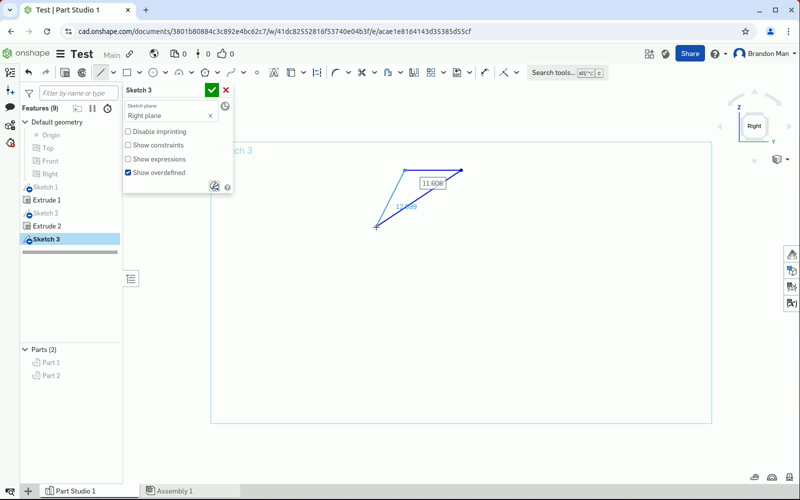
key_up(shift)
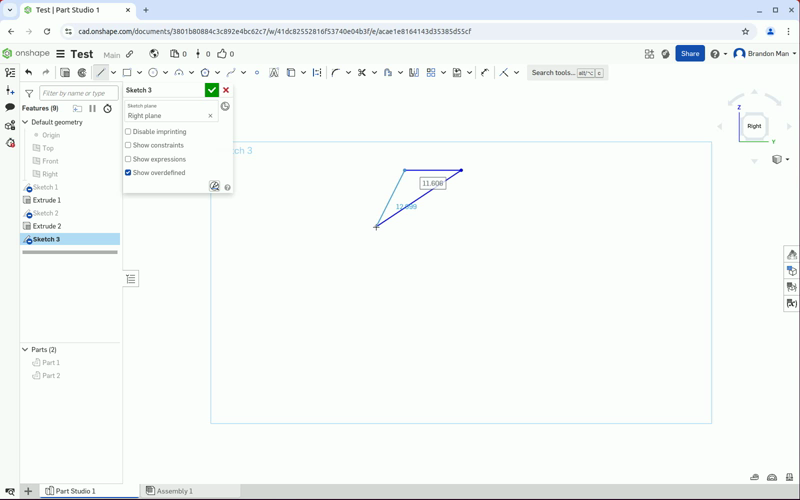
click(376, 226)
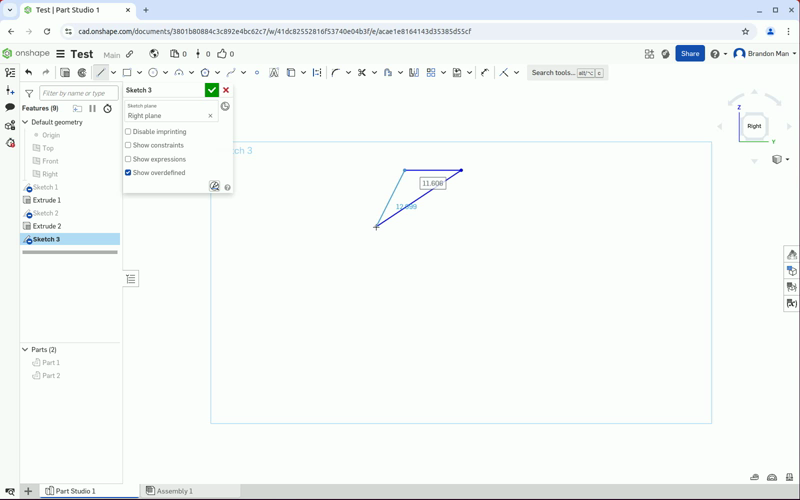
key(esc)
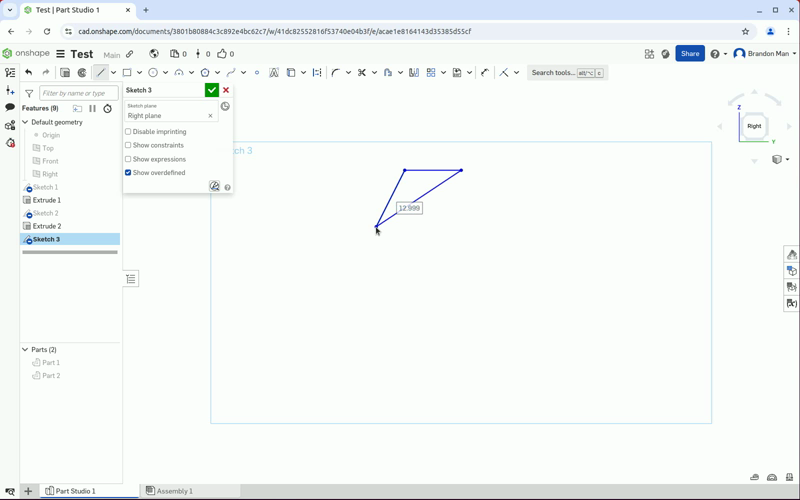
mouse_move(392, 204)
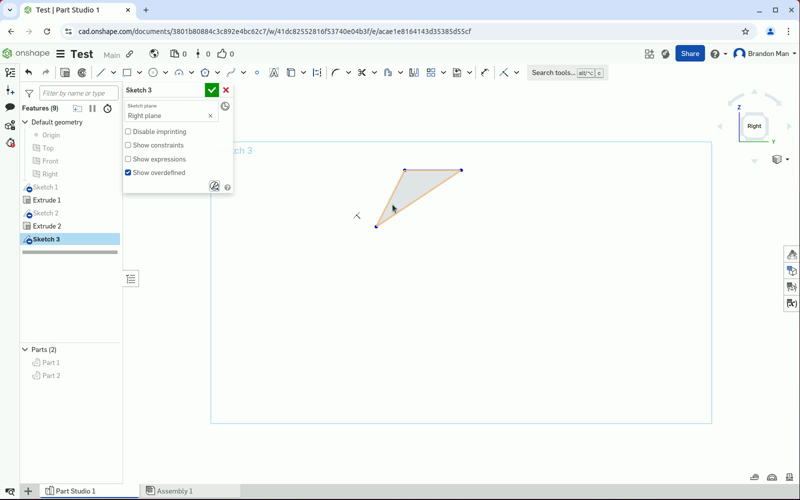
scroll(6)
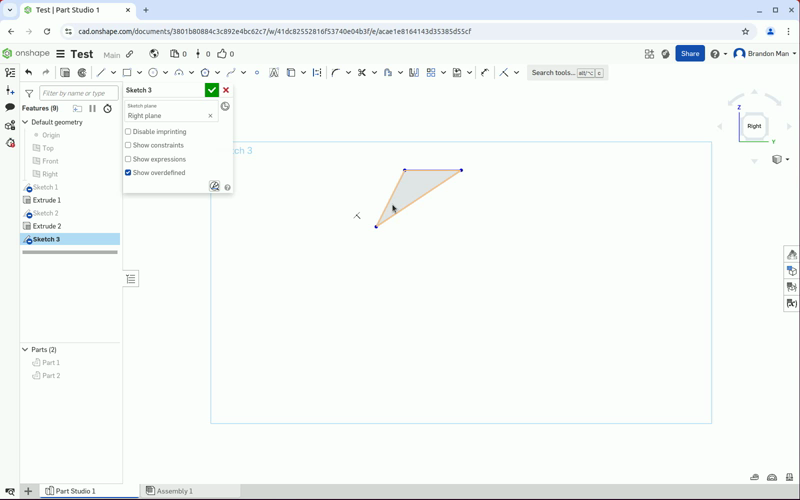
scroll(6)
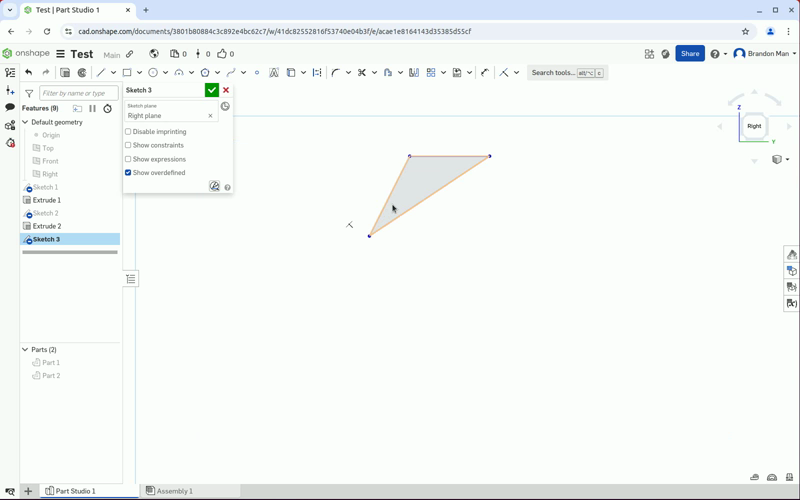
scroll(6)
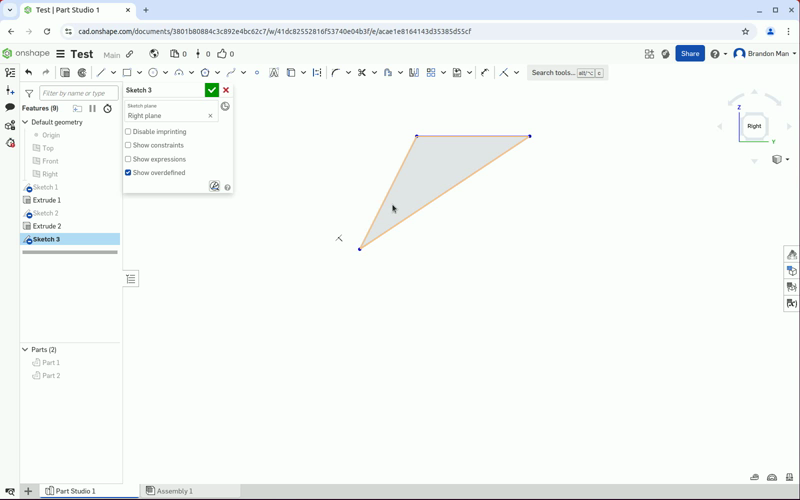
scroll(6)
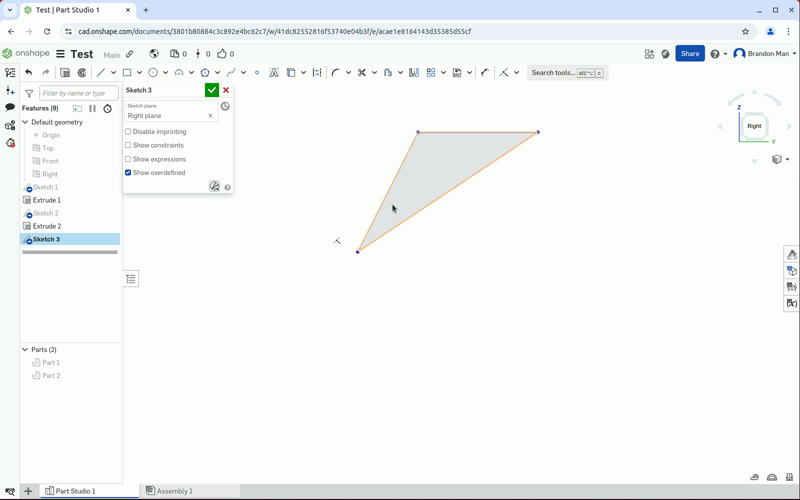
scroll(6)
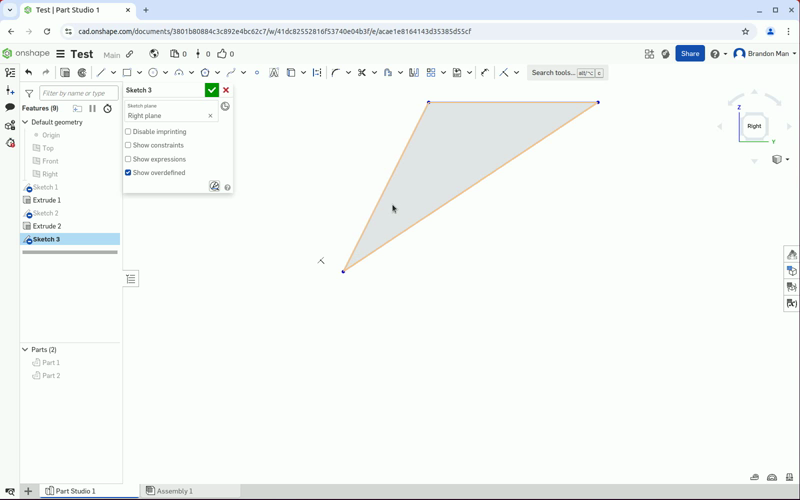
scroll(6)
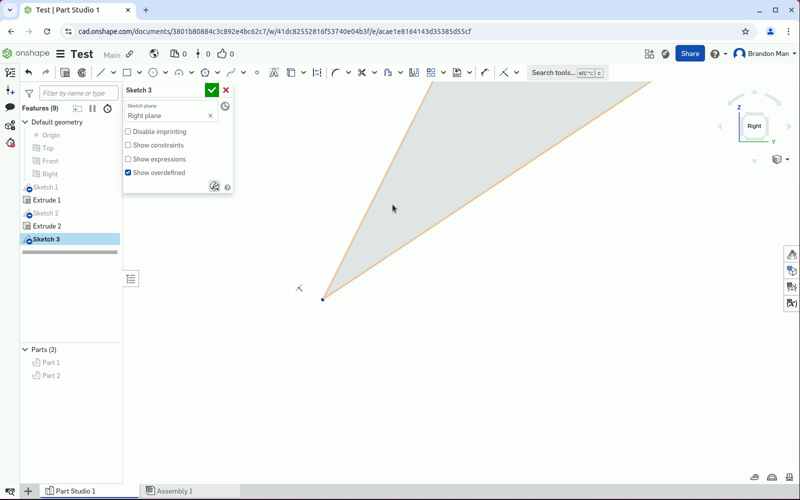
scroll(6)
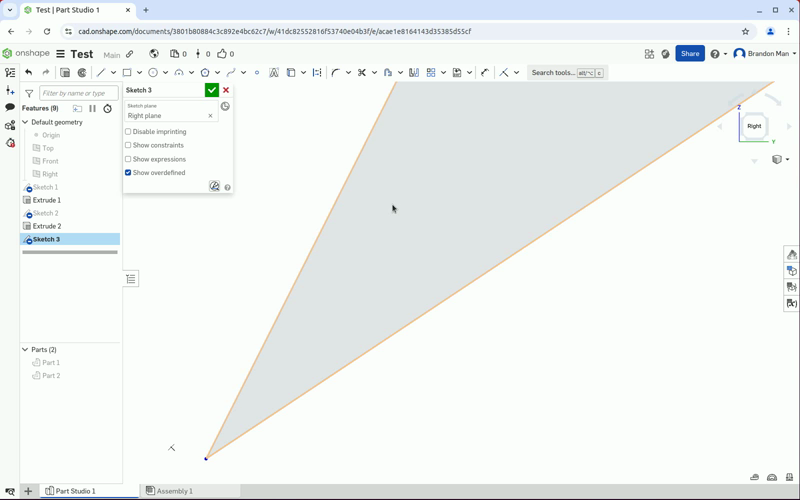
click(392, 204)
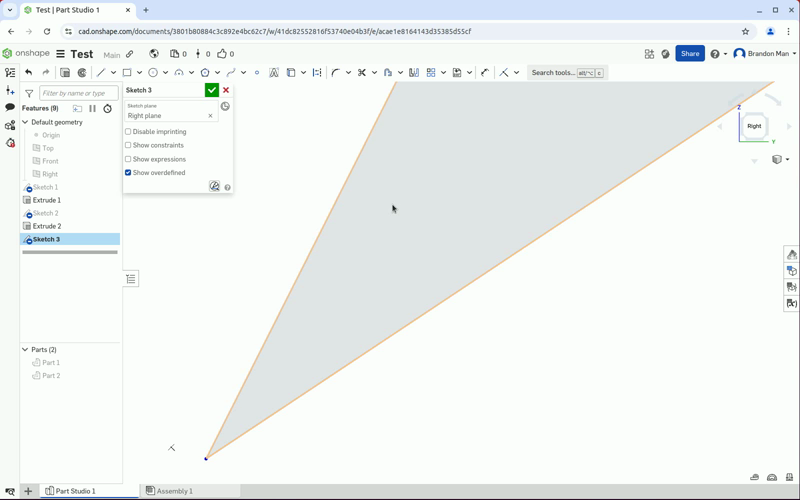
scroll(-6)
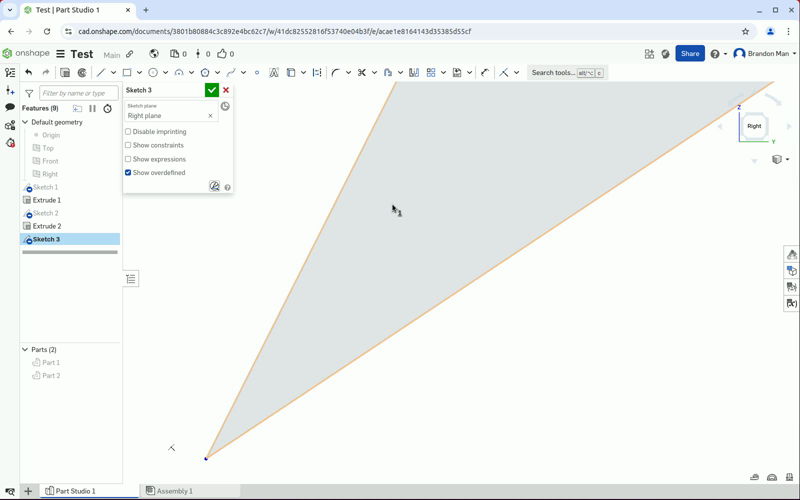
scroll(-6)
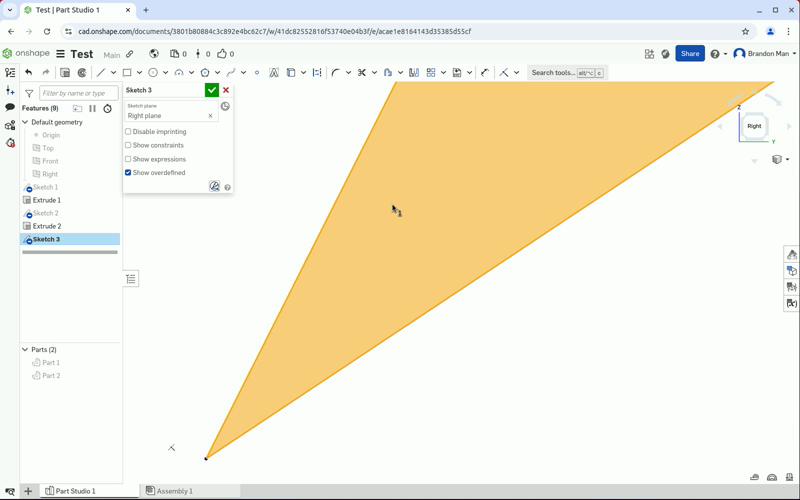
scroll(-6)
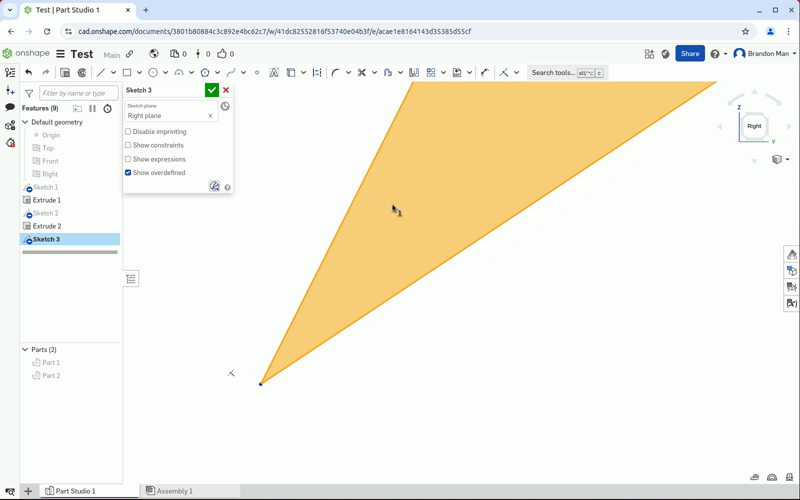
scroll(-6)
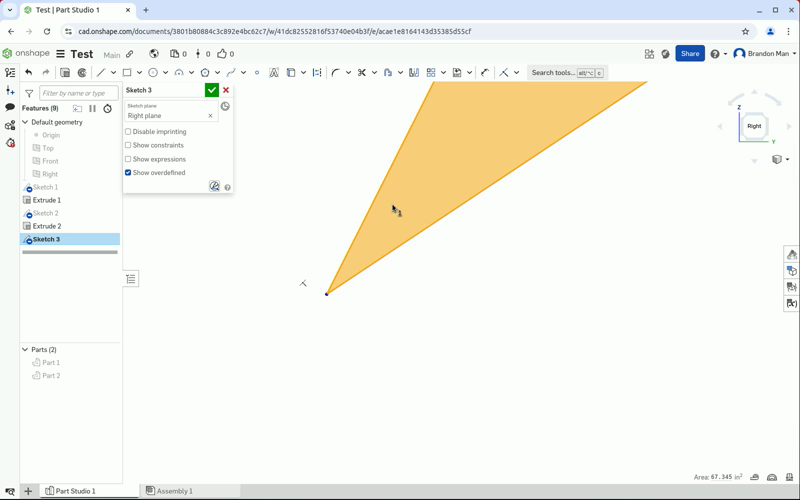
scroll(-6)
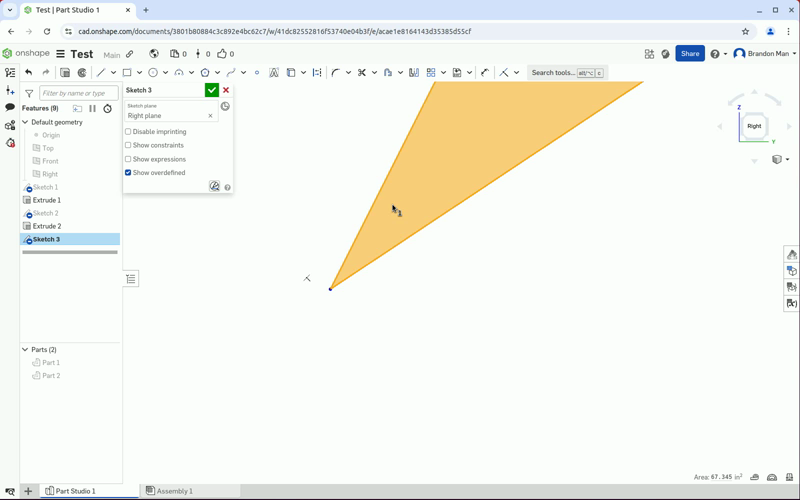
scroll(-6)
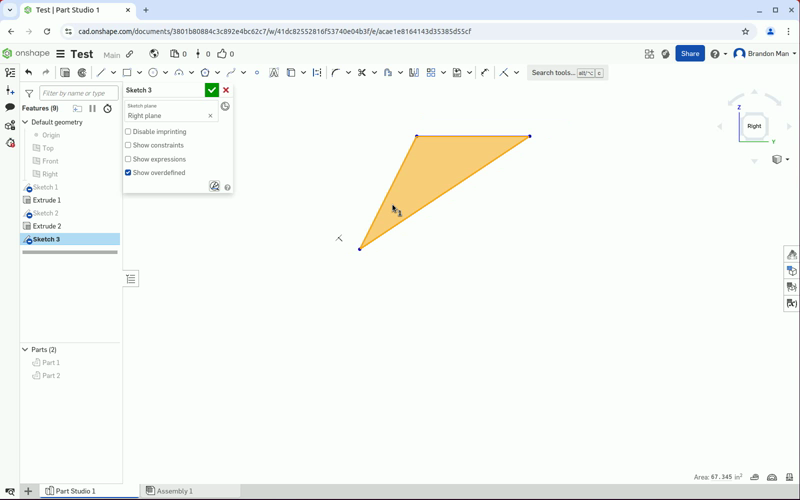
scroll(-6)
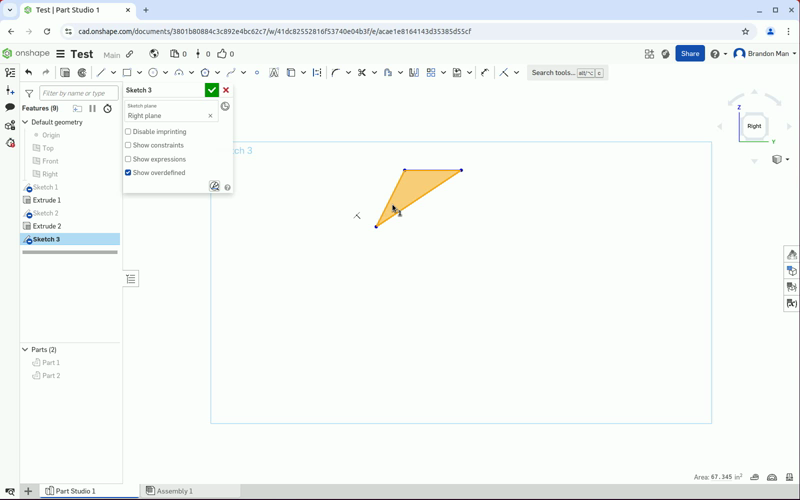
mouse_move(73, 352)
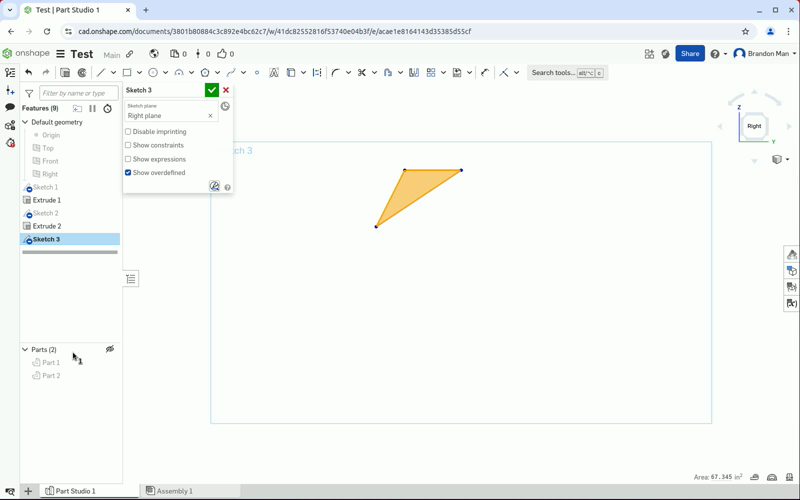
key(shift+y)
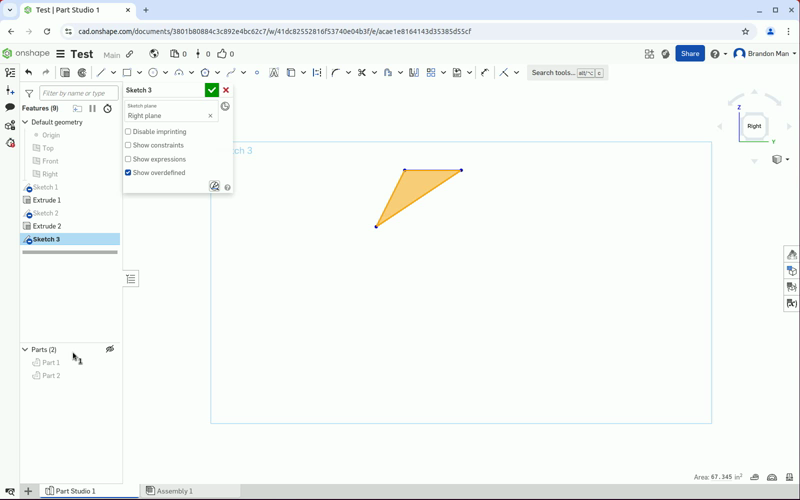
key(shift+e)
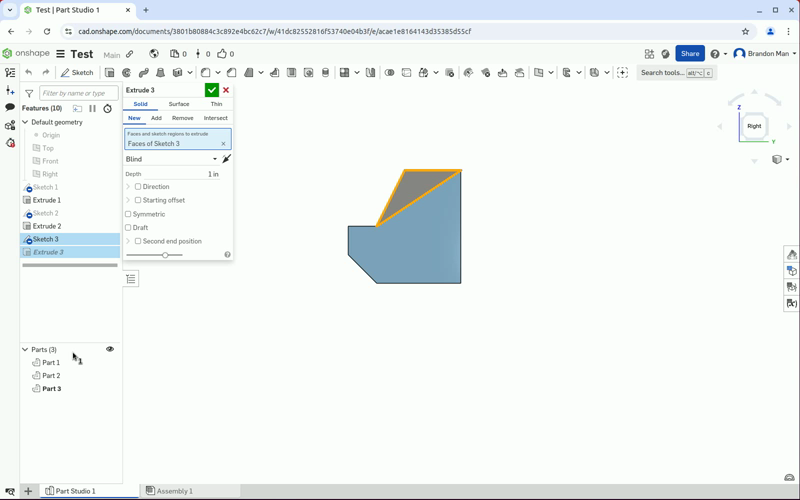
mouse_move(143, 106)
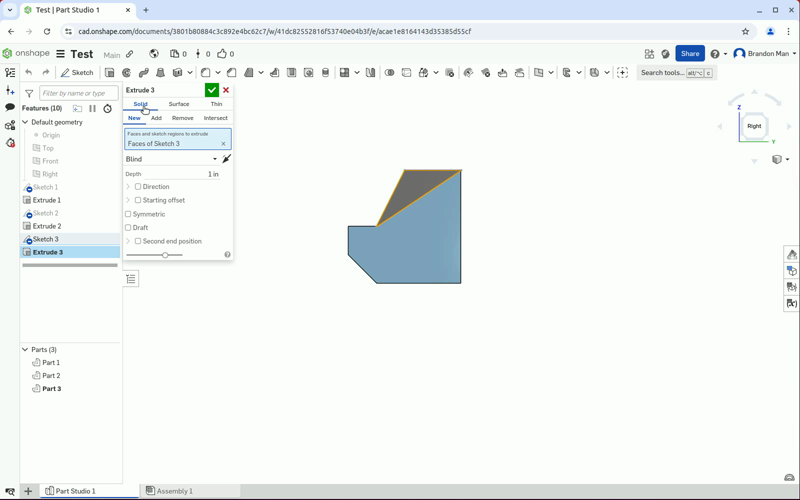
click(143, 106)
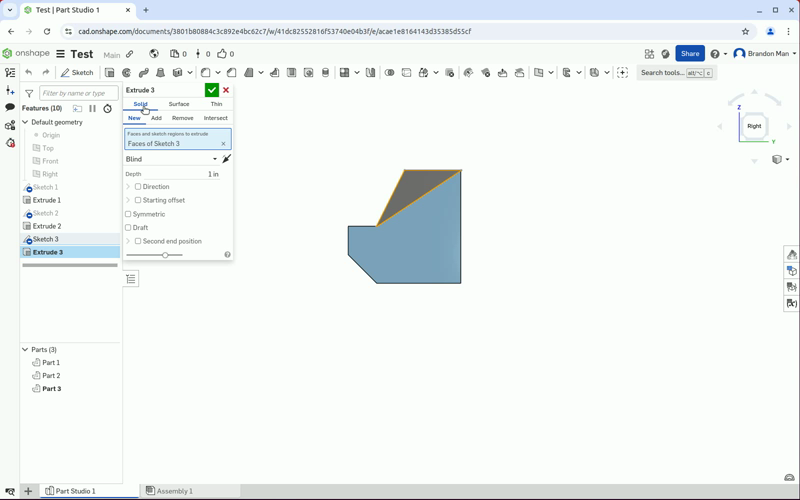
mouse_move(186, 120)
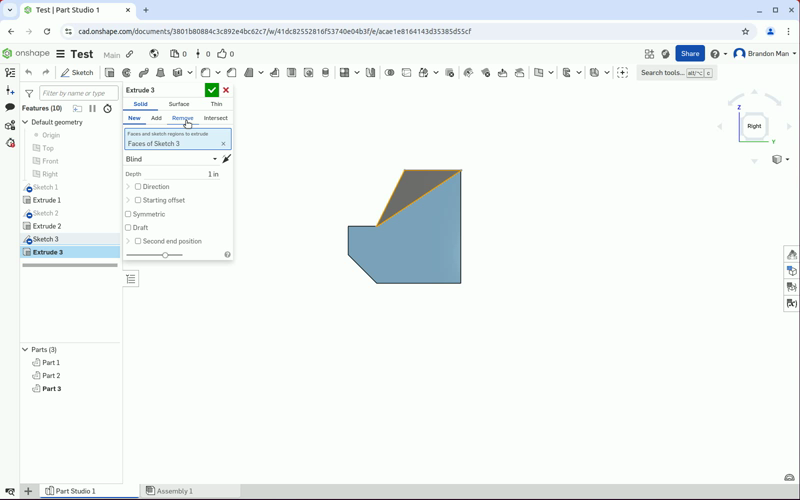
click(186, 120)
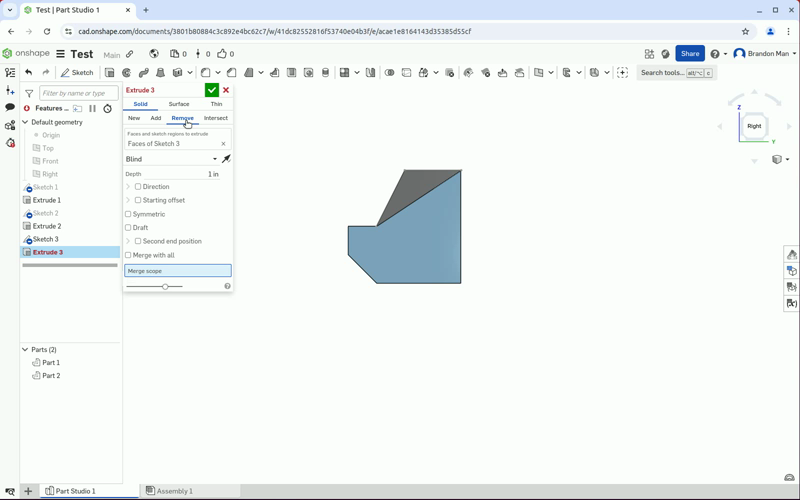
key(tab, 4)
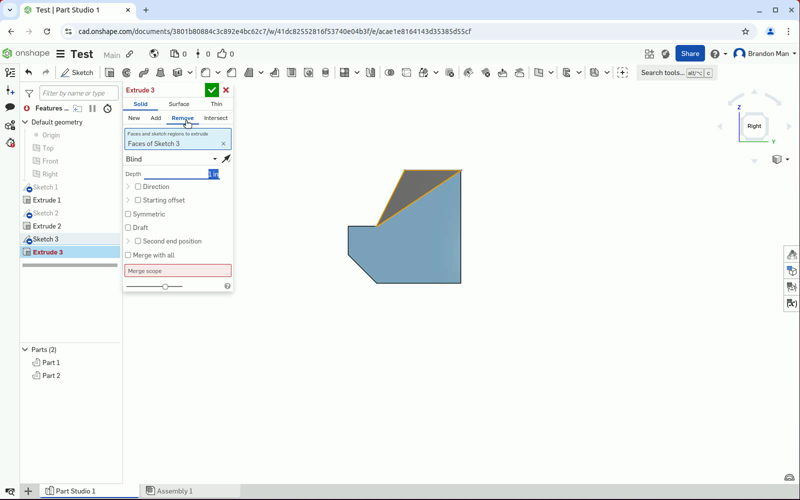
text(11.554)
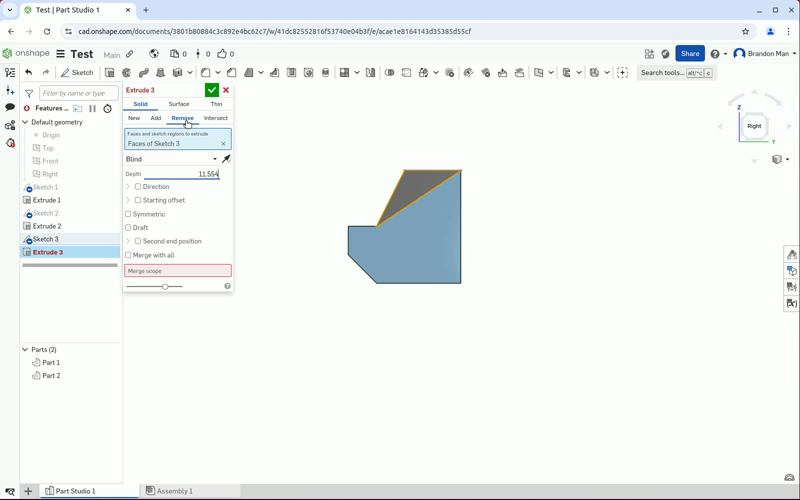
key(tab, 3)
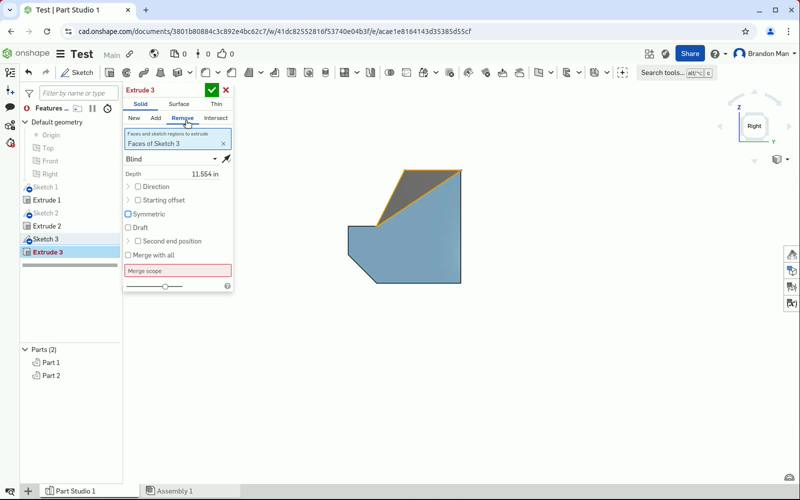
key(space)
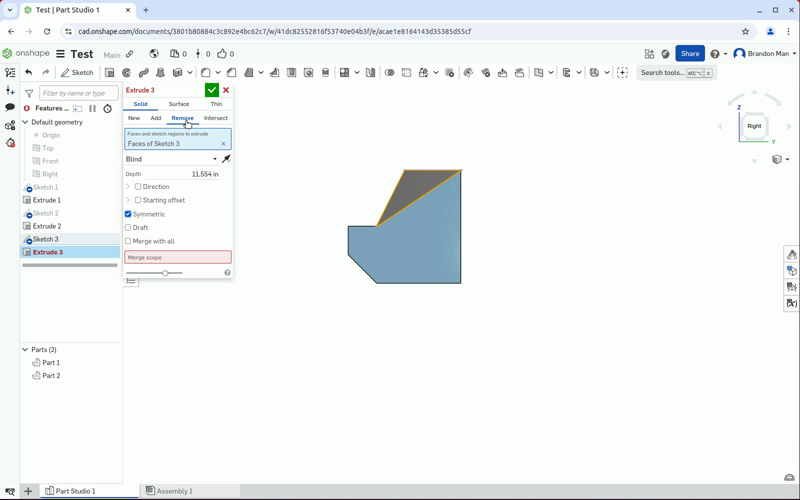
key(tab, 2)
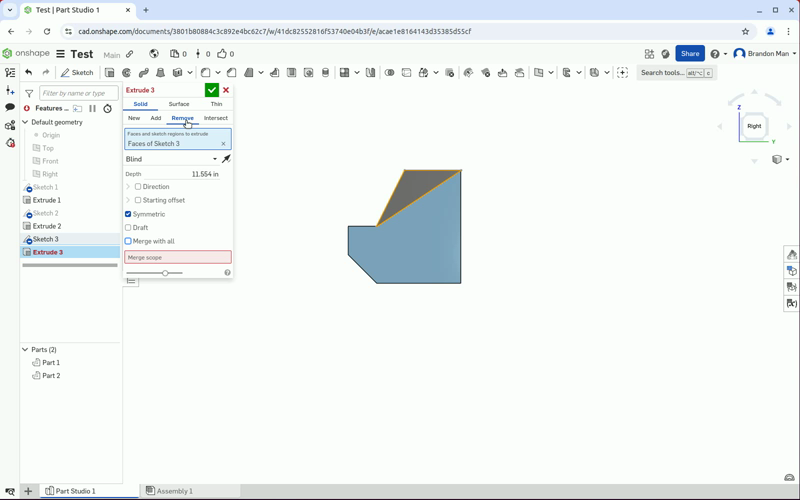
key(space)
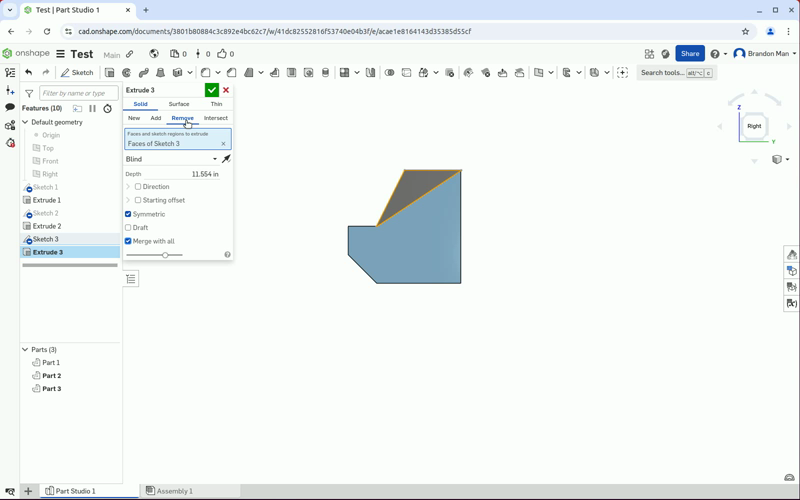
key(enter)
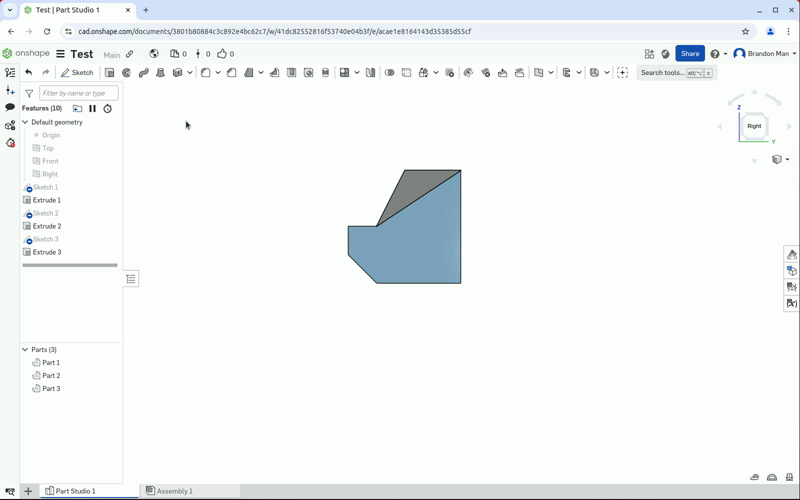
key(shift+h)
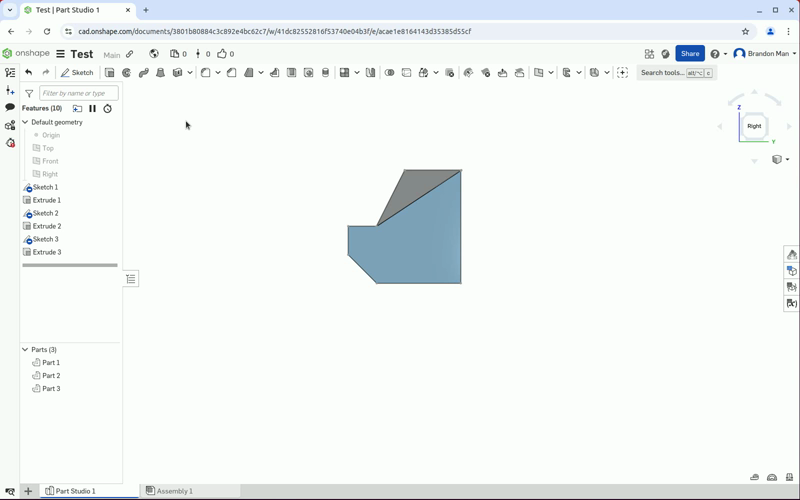
key(shift+h)
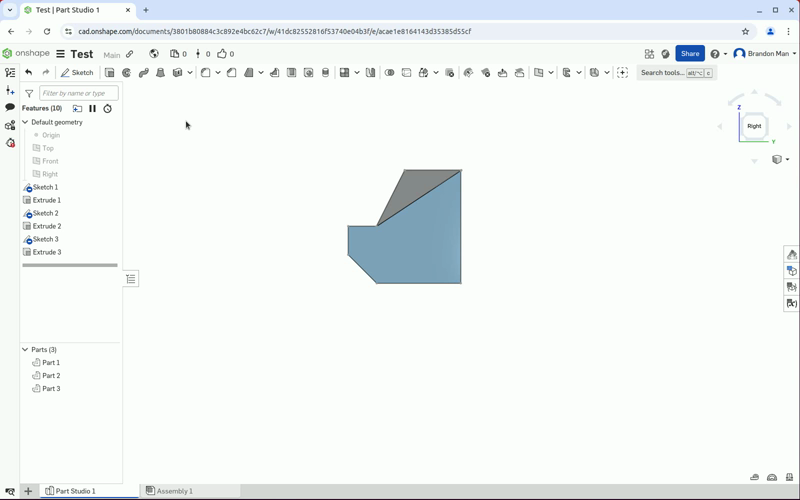
key(shift+7)
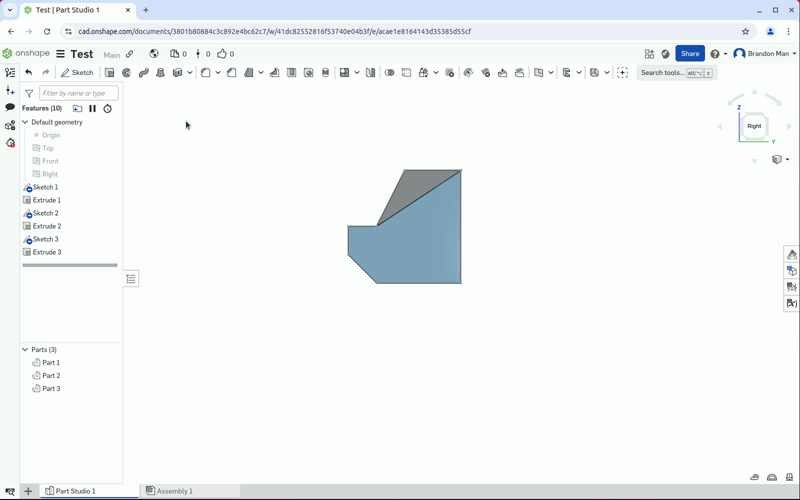
key(right, 2)
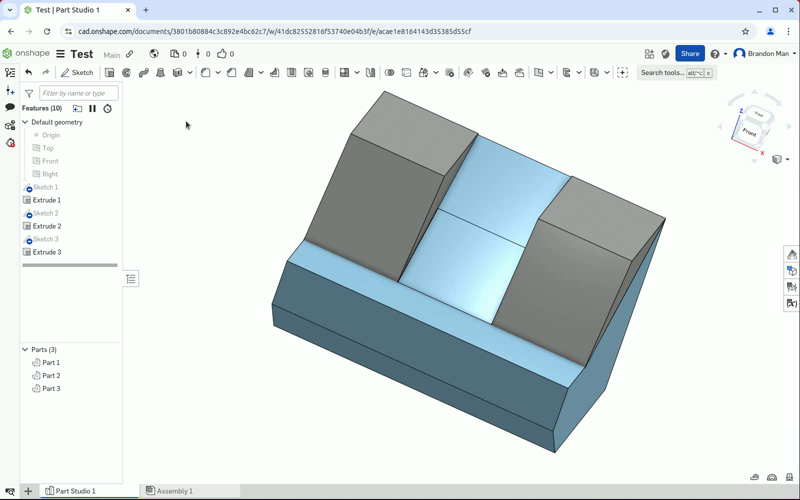
key(down, 2)
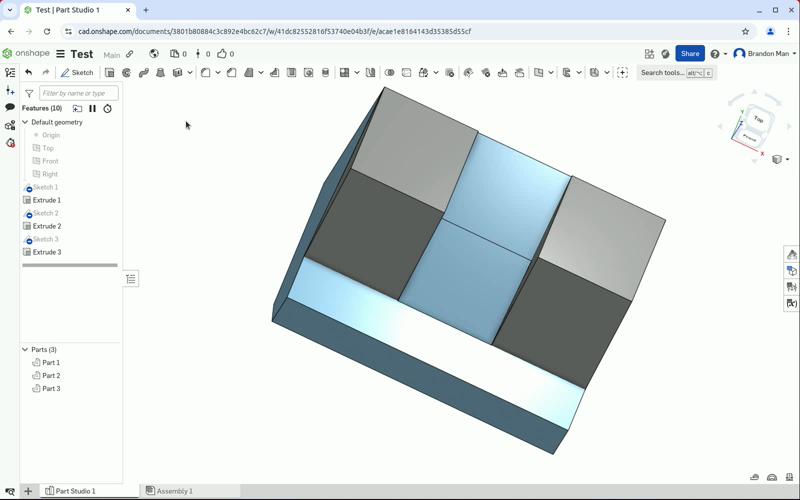
key(up, 2)
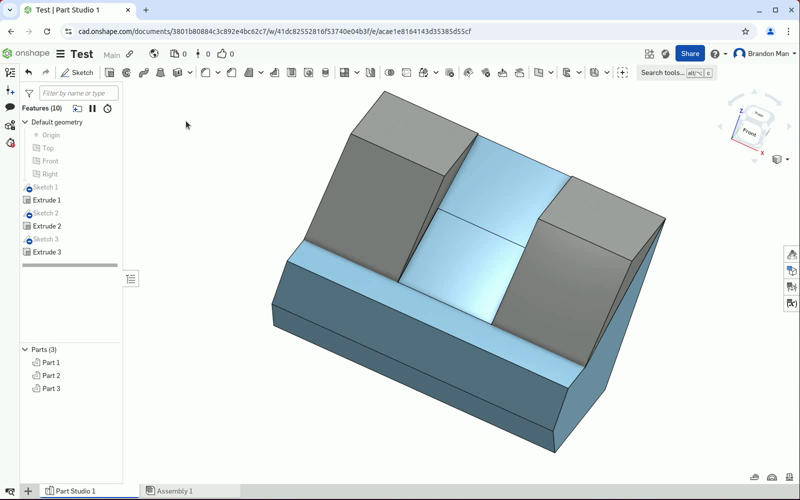
key(left, 2)
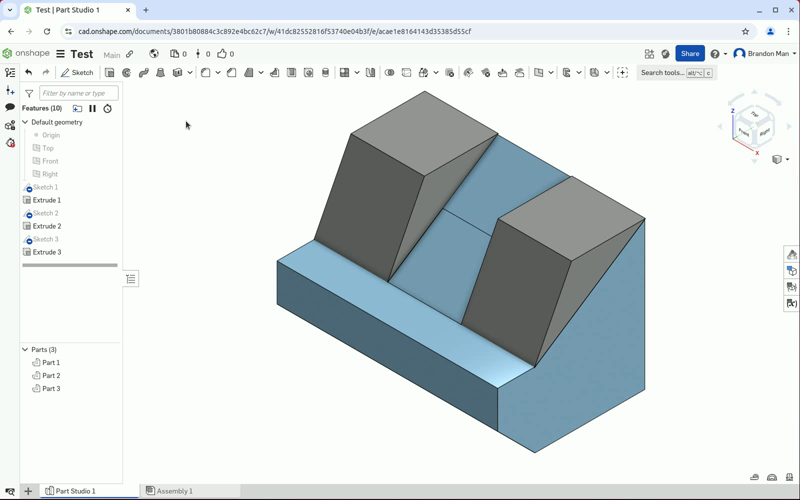
mouse_move(73, 189)
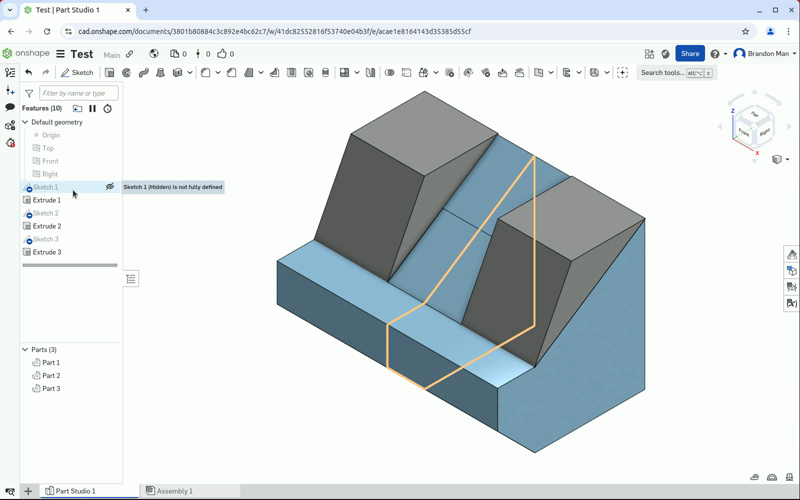
click(73, 189)